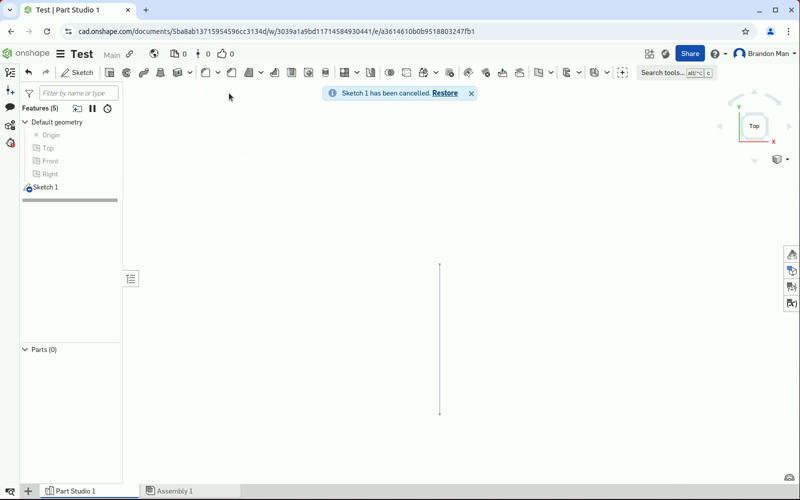
key(shift+h)
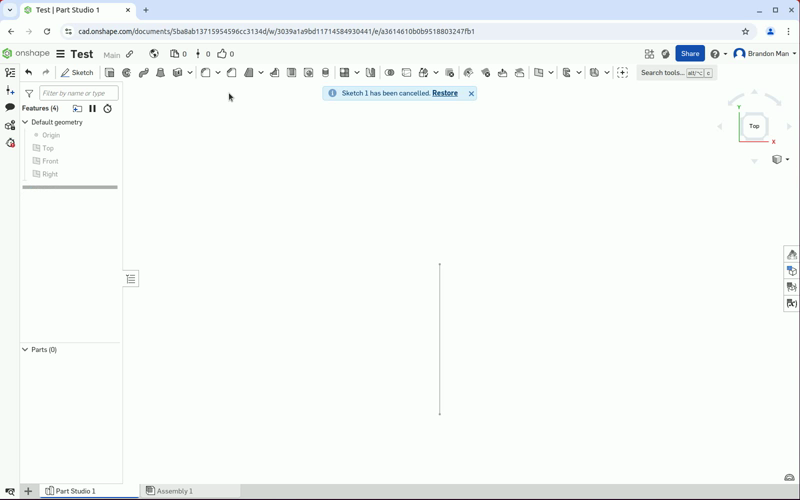
key(shift+s)
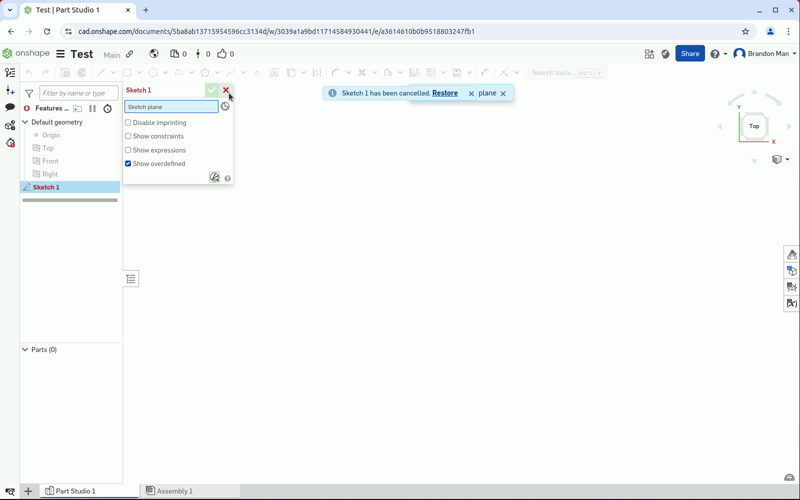
mouse_move(73, 150)
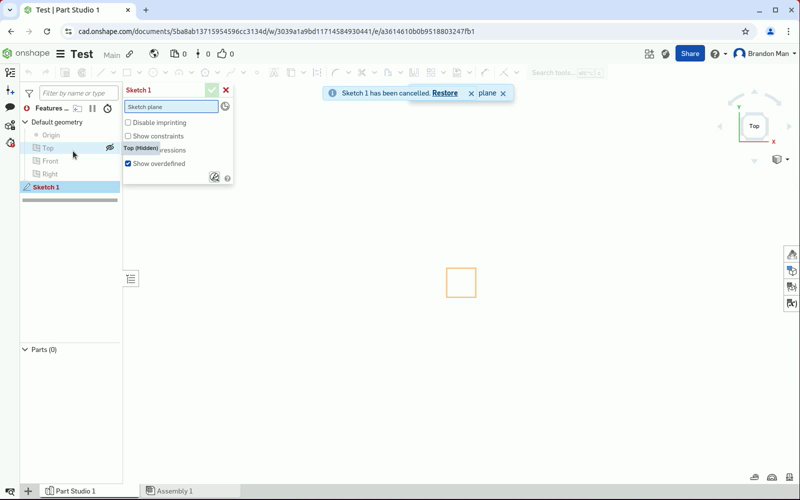
click(73, 150)
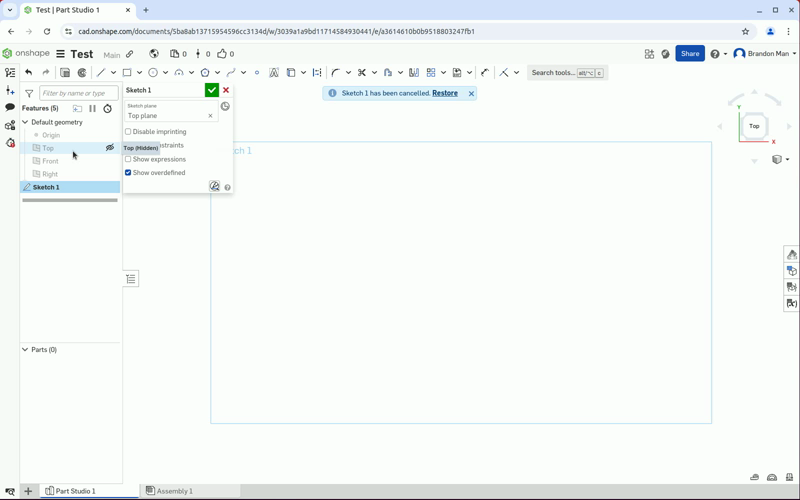
mouse_move(73, 352)
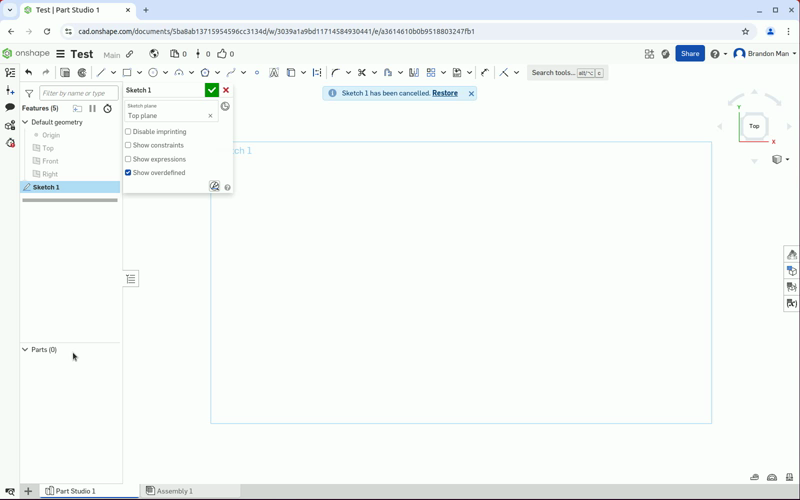
key(y)
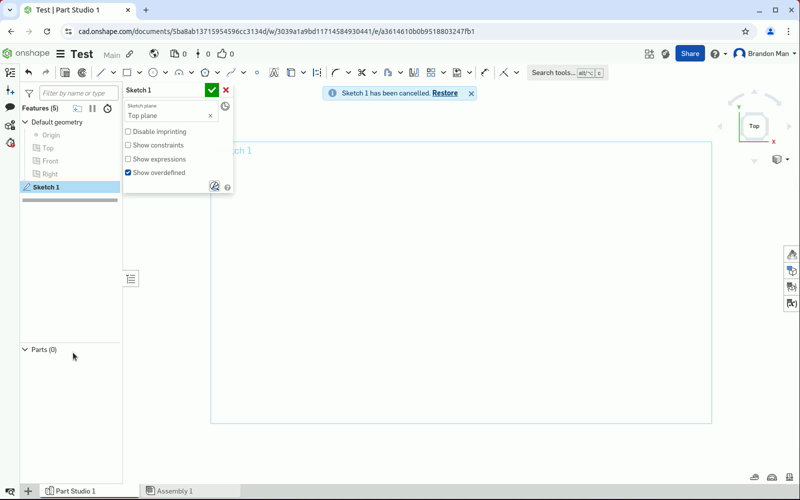
key(l)
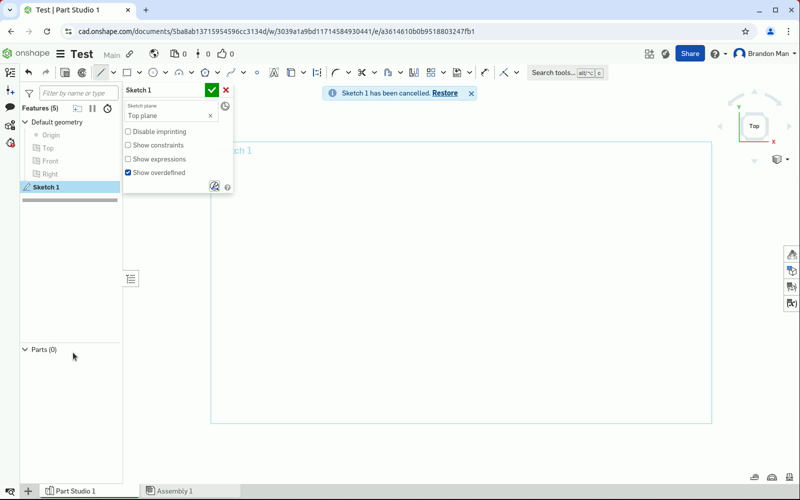
key_down(shift)
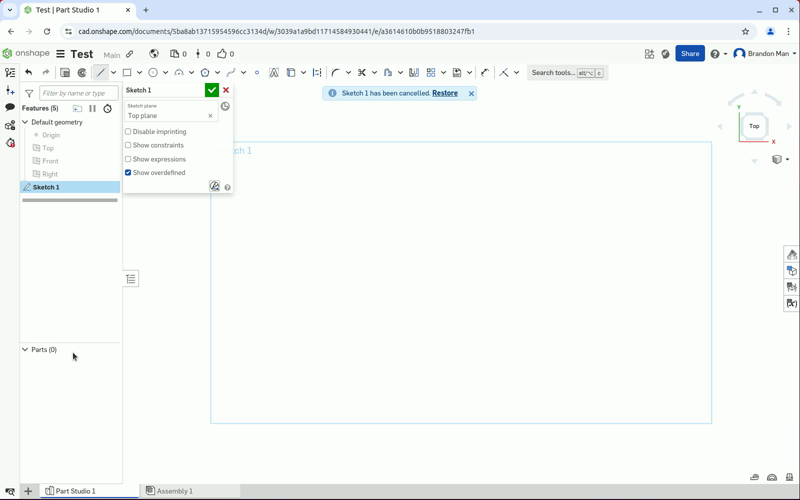
mouse_move(348, 324)
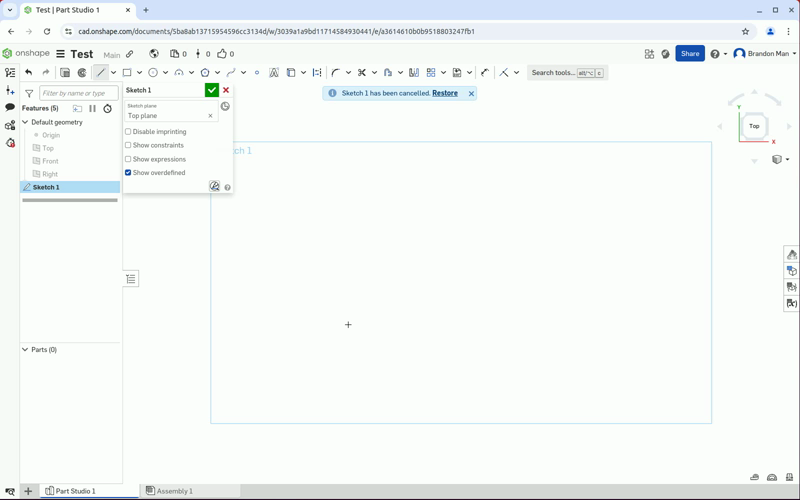
click(348, 324)
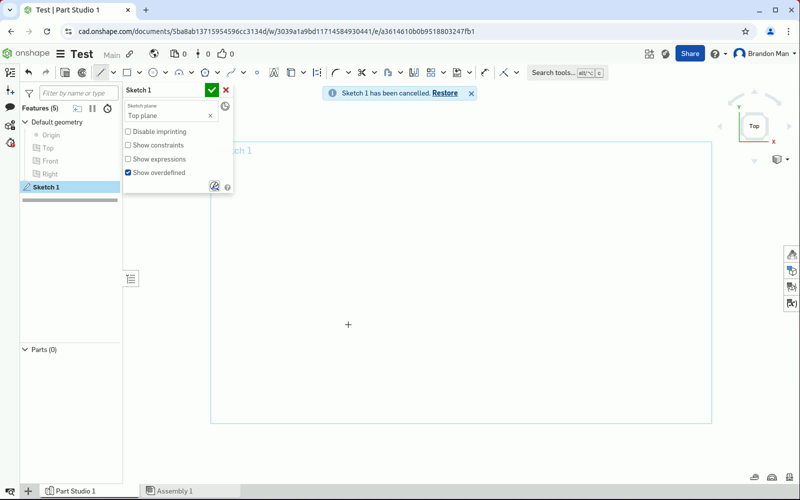
key_up(shift)
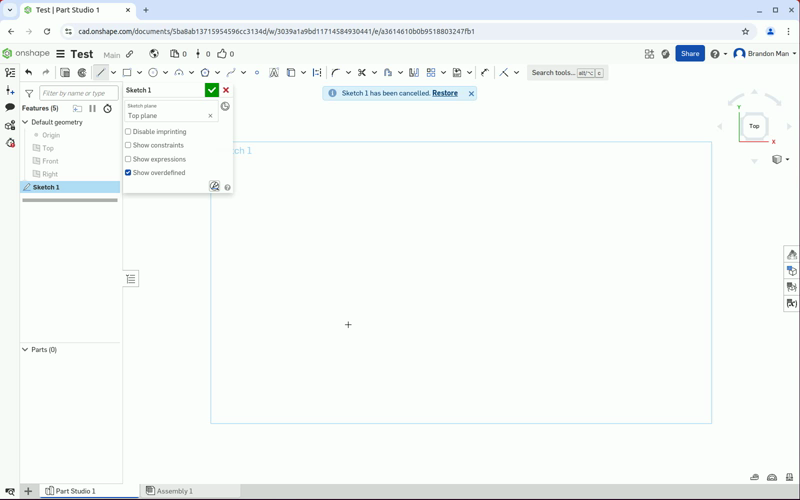
key_down(shift)
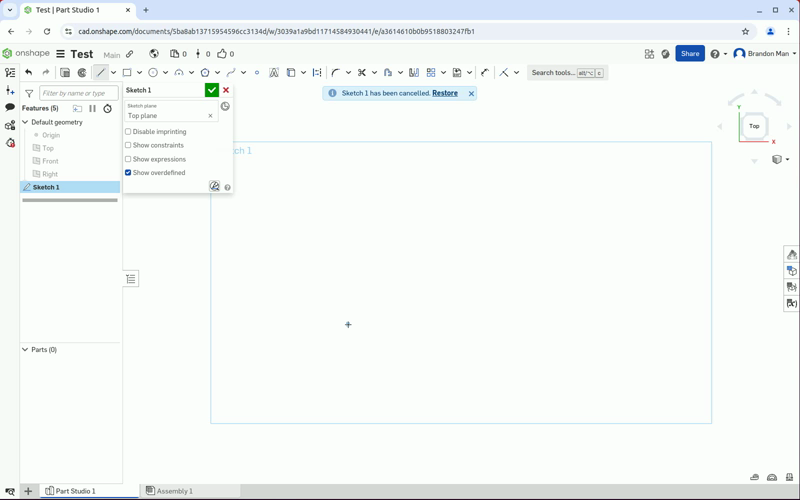
mouse_move(507, 324)
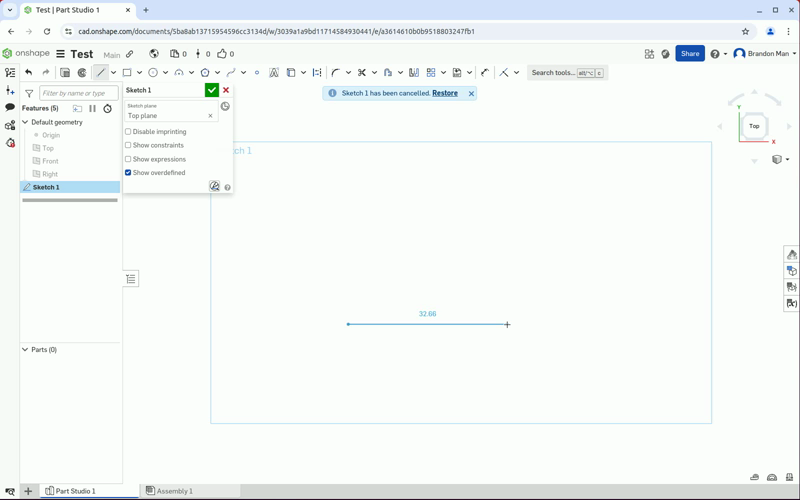
click(507, 324)
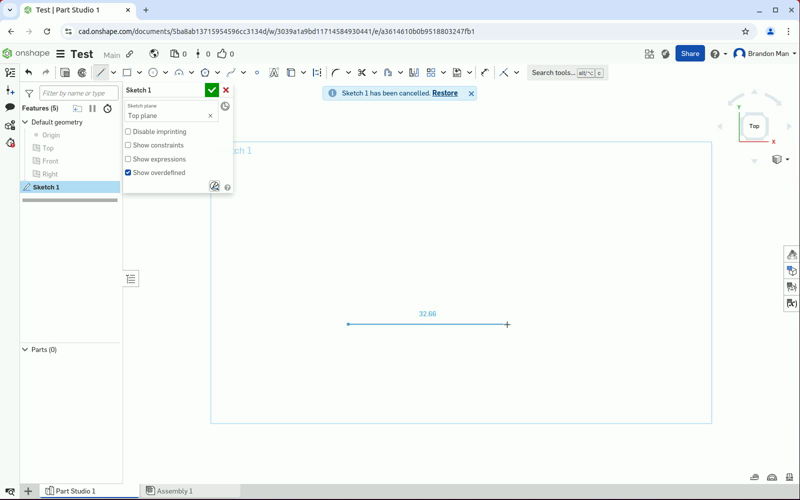
key_up(shift)
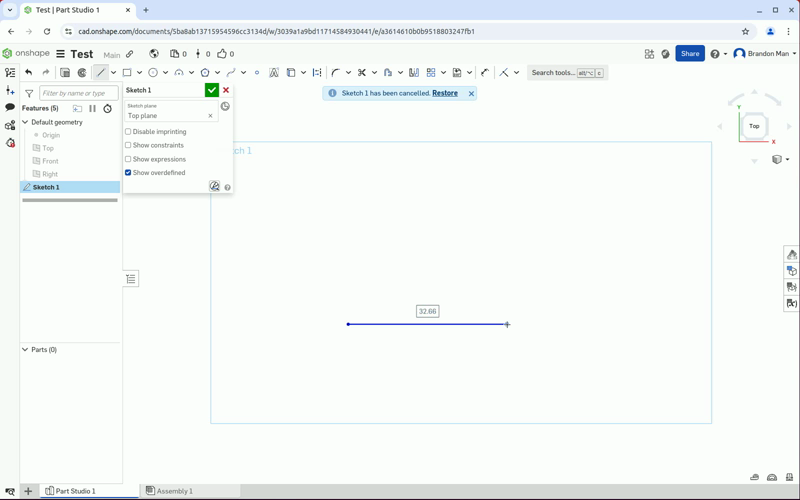
key_down(shift)
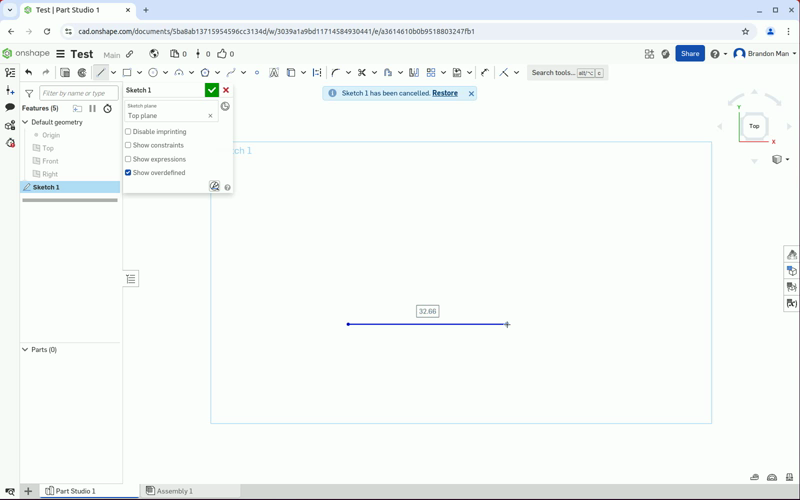
mouse_move(507, 241)
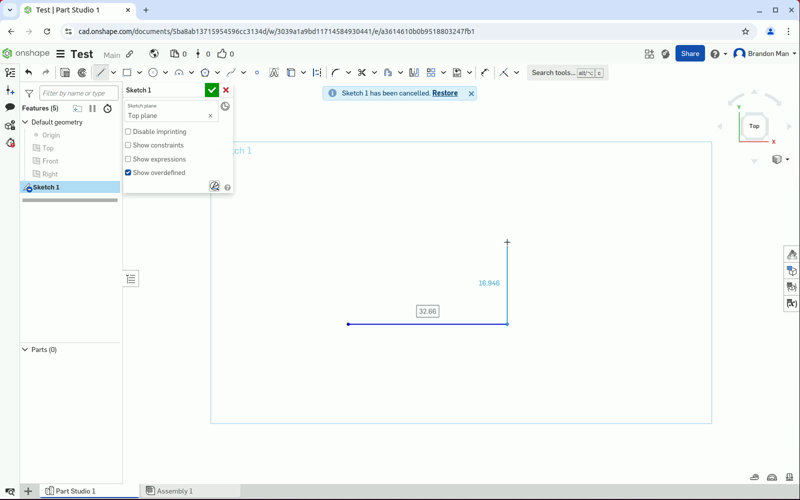
click(507, 241)
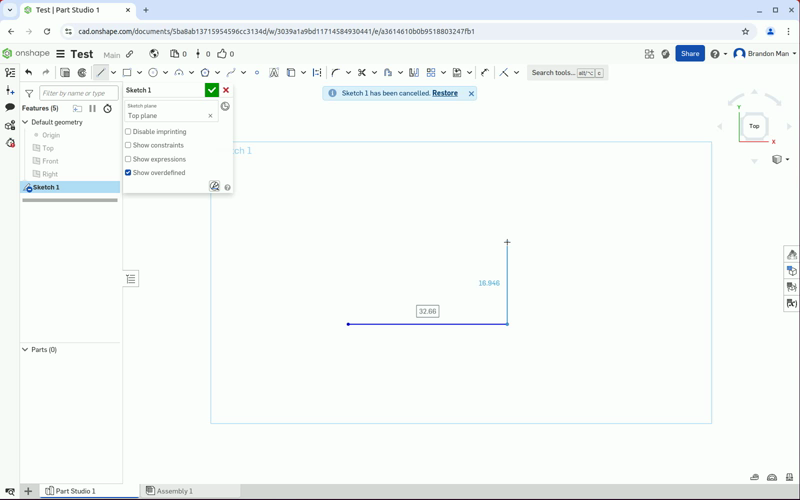
key_up(shift)
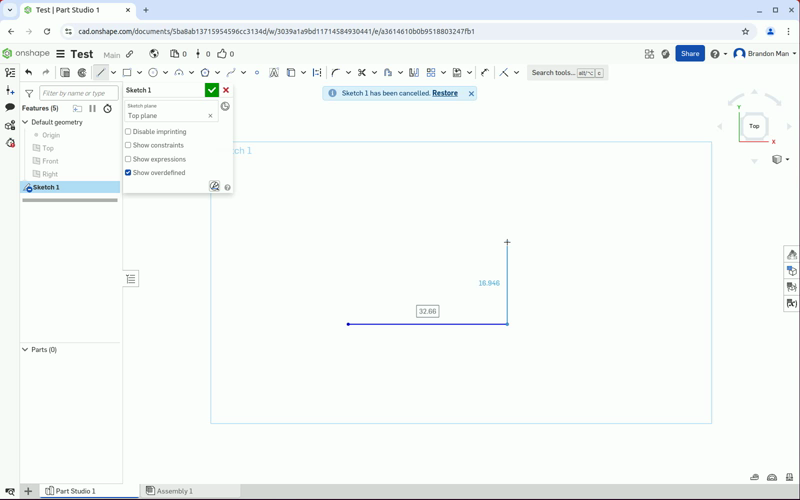
key_down(shift)
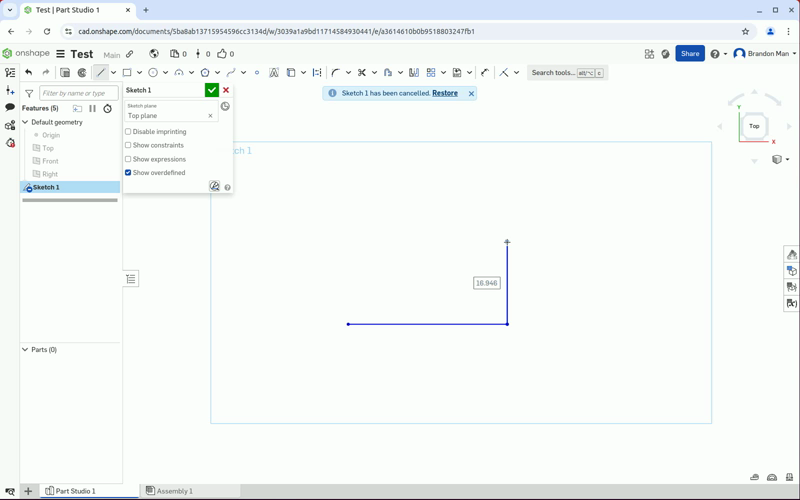
mouse_move(348, 241)
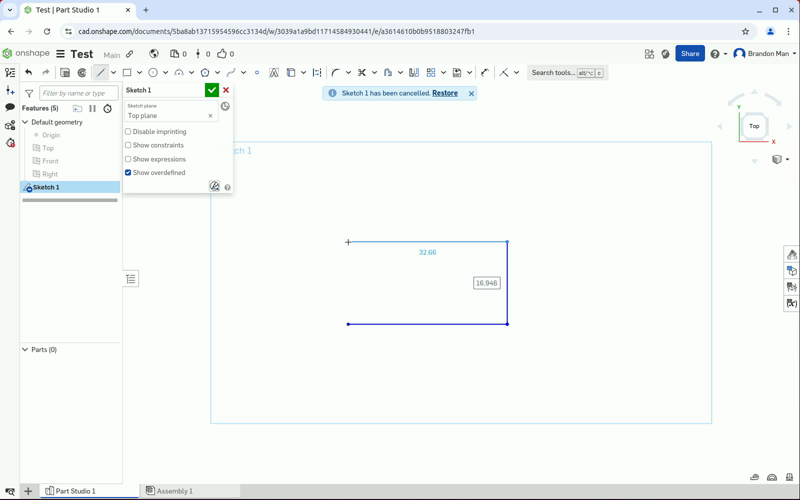
click(348, 241)
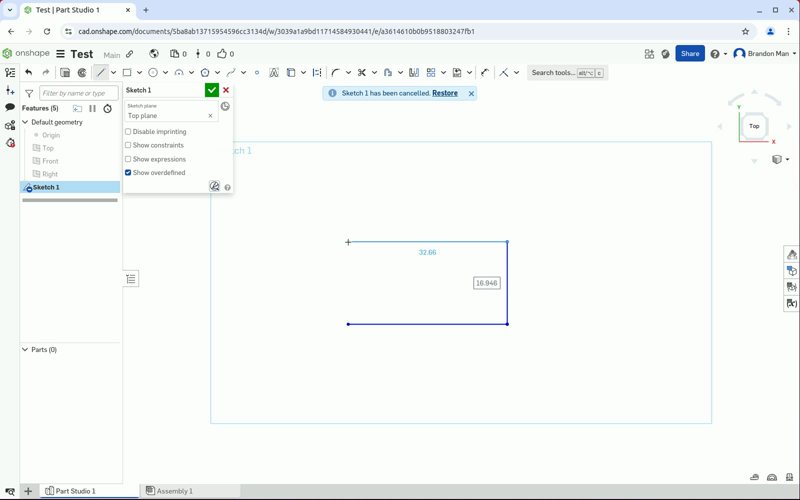
key_up(shift)
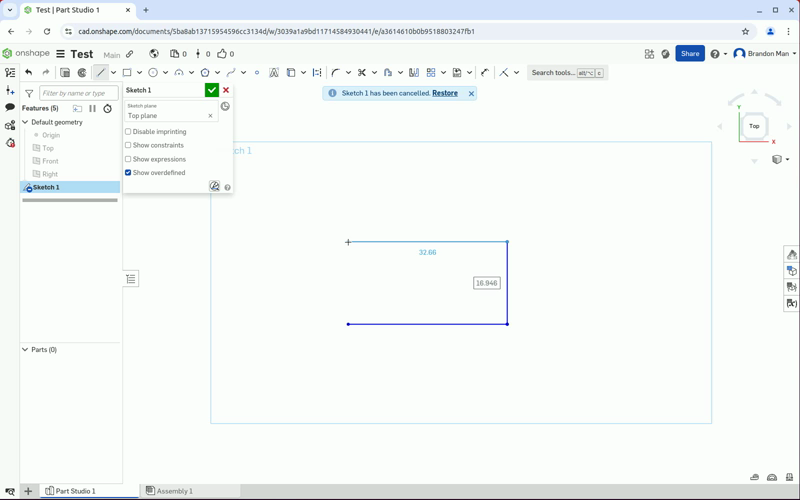
key_down(shift)
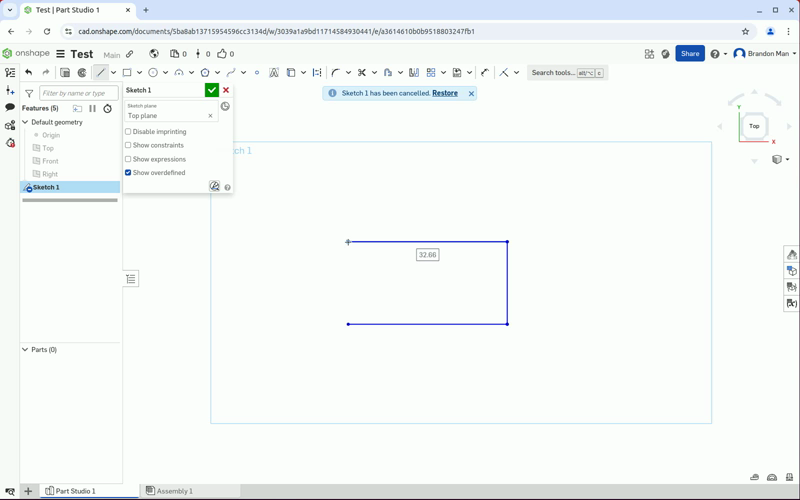
mouse_move(348, 324)
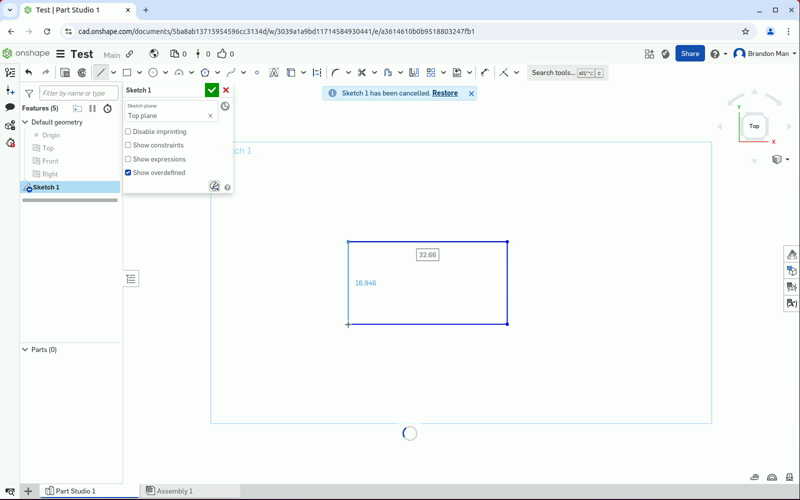
key_up(shift)
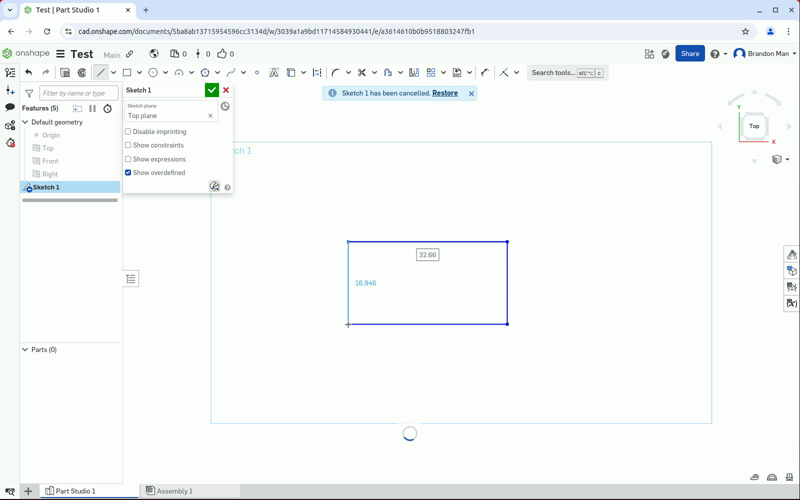
click(348, 324)
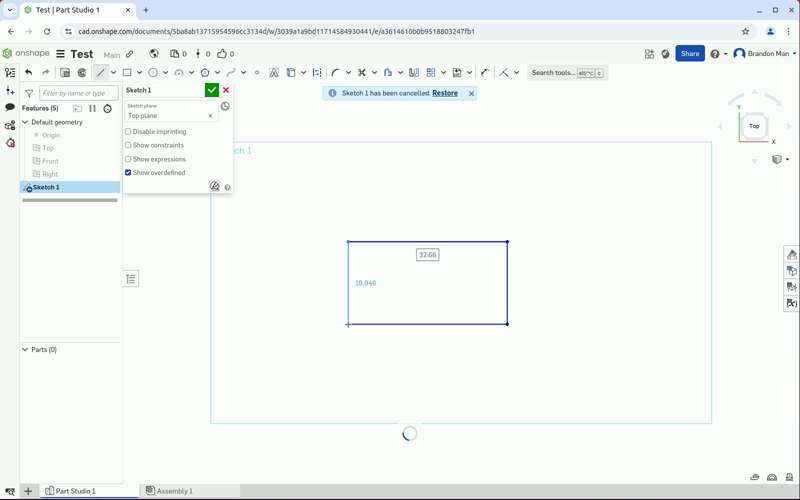
key(esc)
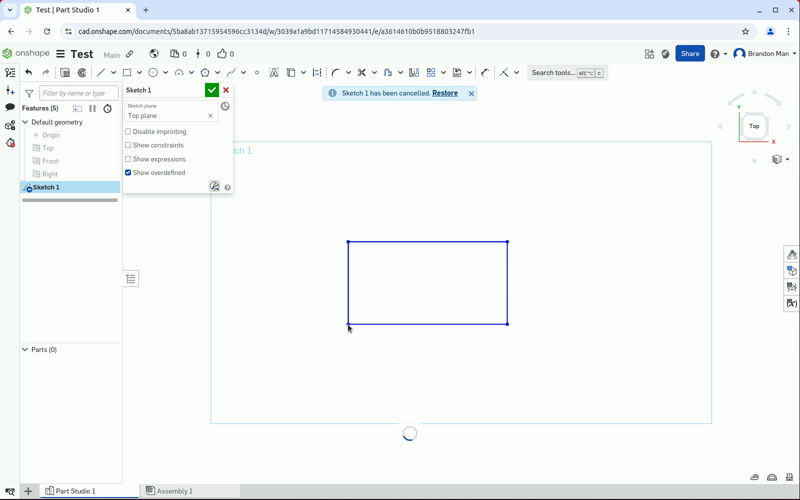
mouse_move(492, 272)
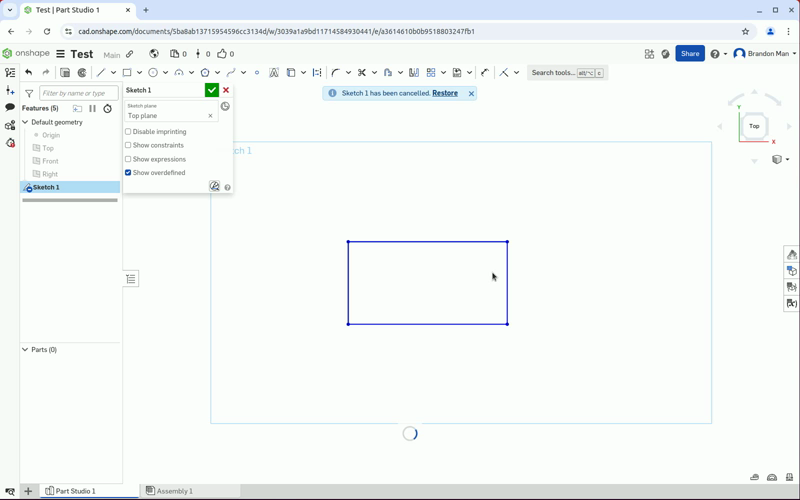
click(492, 272)
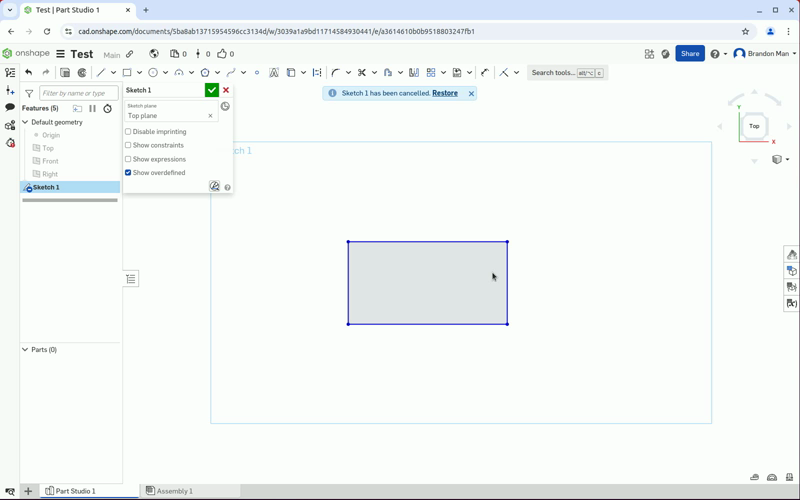
mouse_move(73, 352)
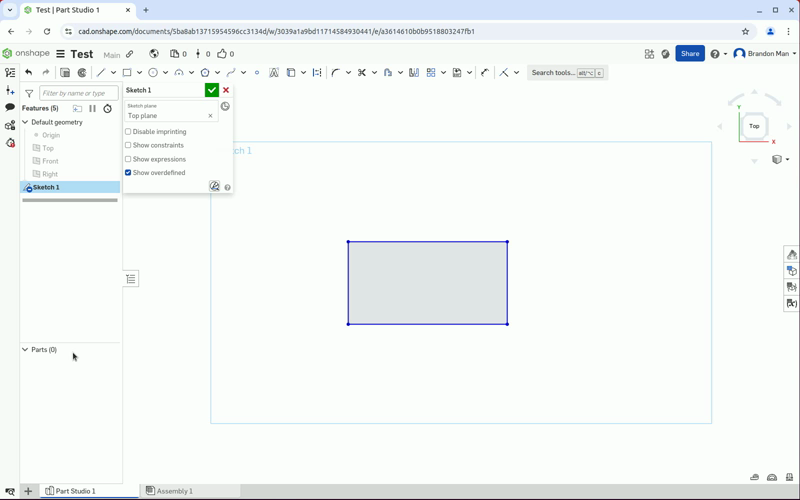
key(shift+y)
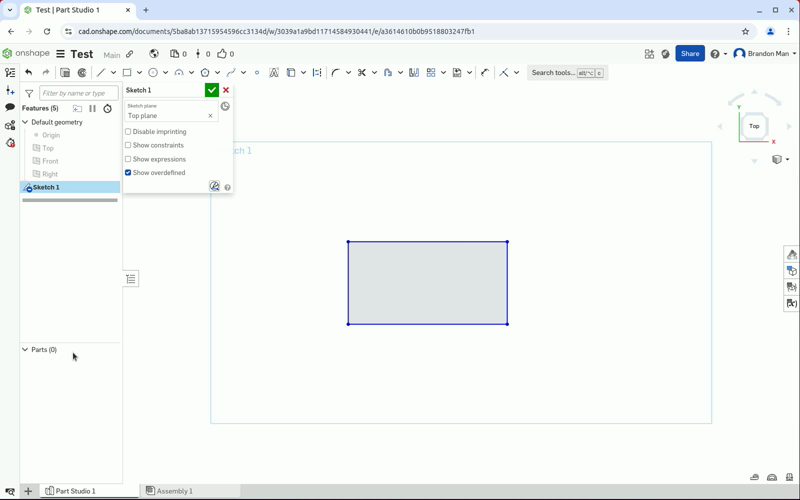
key(shift+e)
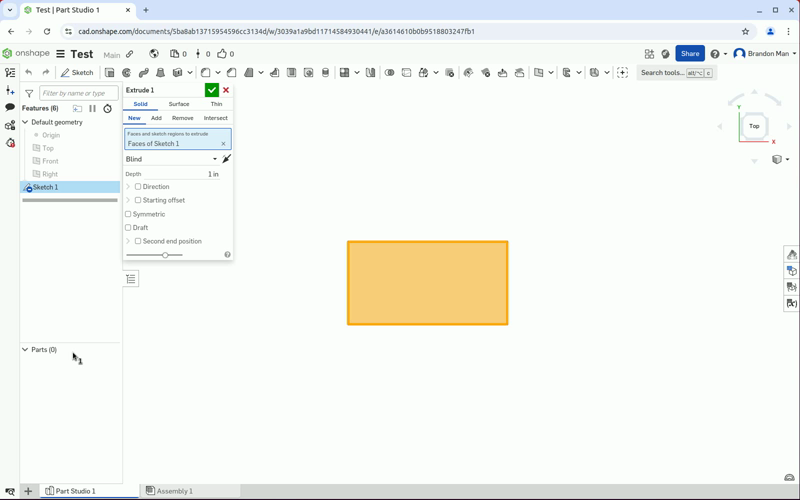
mouse_move(143, 106)
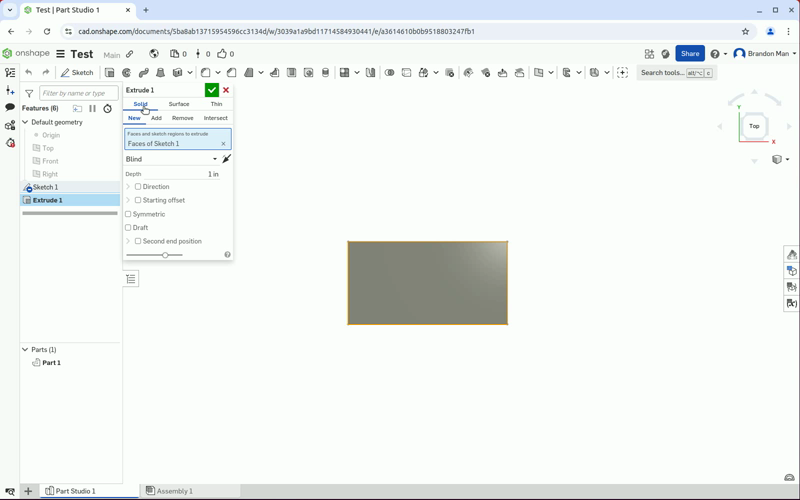
click(143, 106)
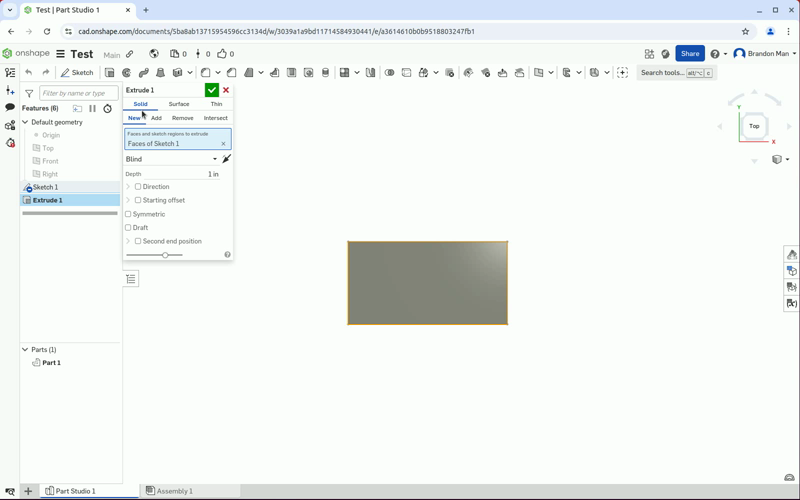
mouse_move(137, 120)
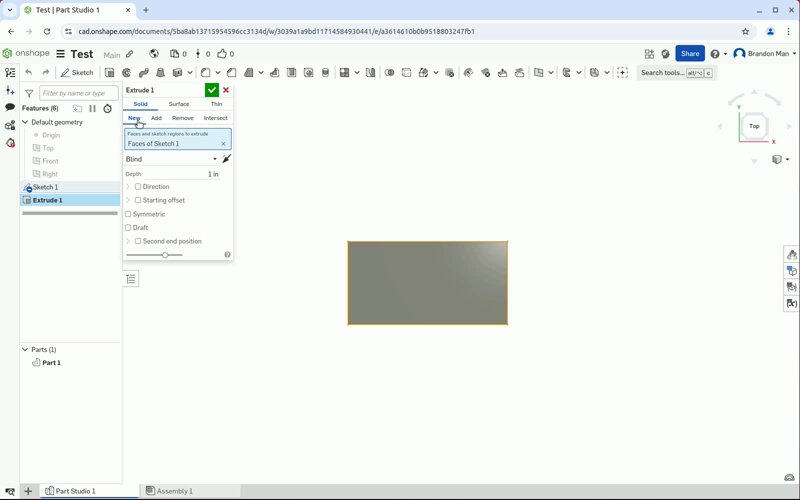
click(137, 120)
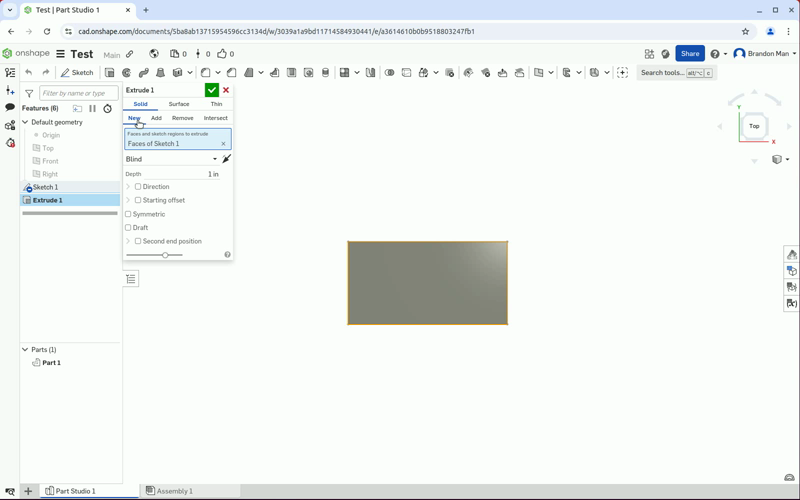
key(tab, 4)
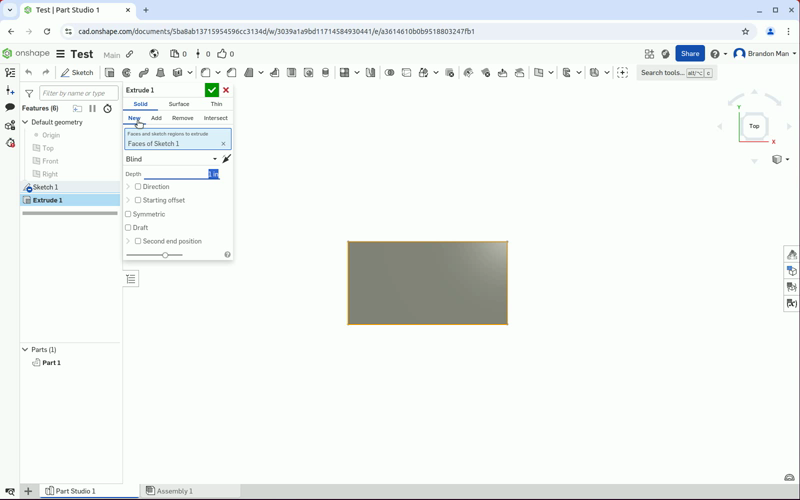
text(4.333)
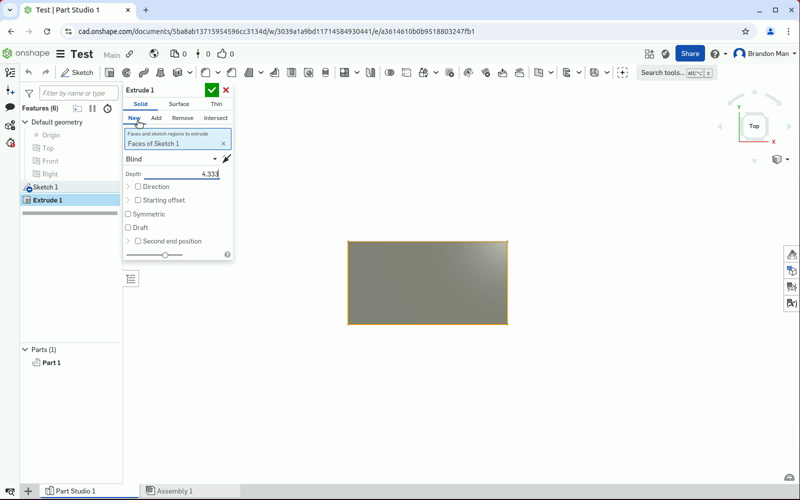
key(enter)
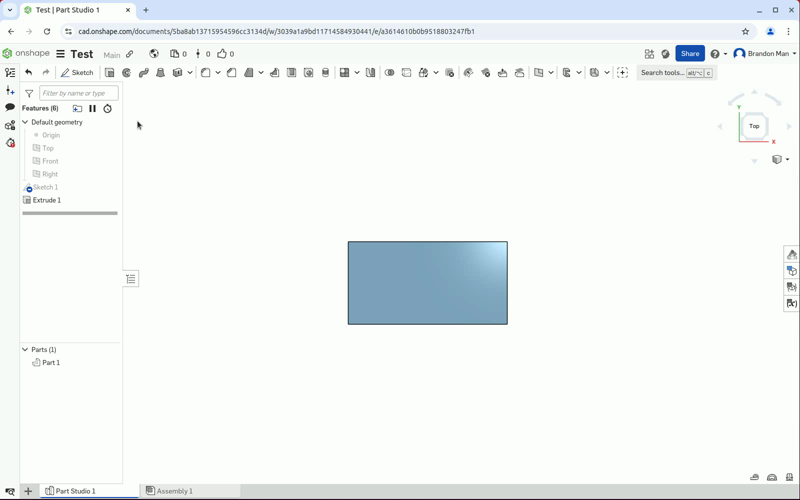
key(shift+h)
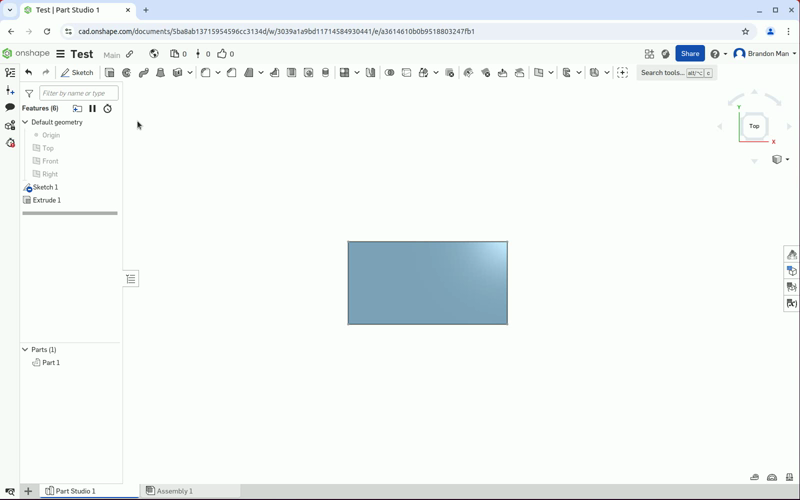
key(shift+h)
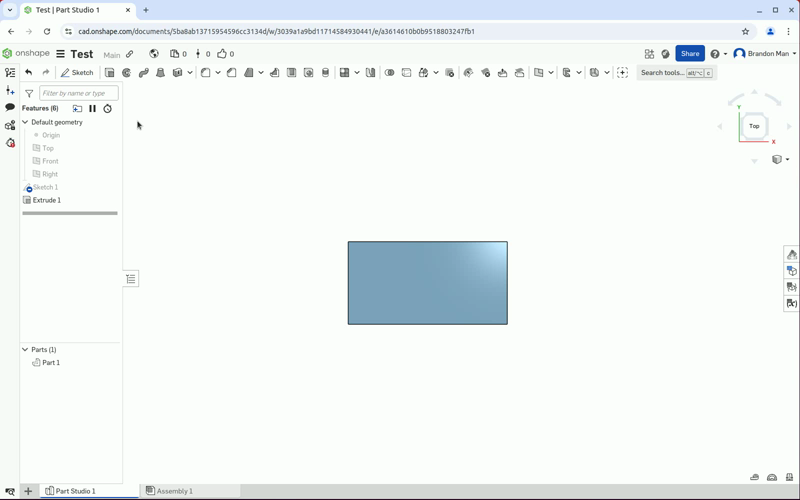
mouse_move(73, 189)
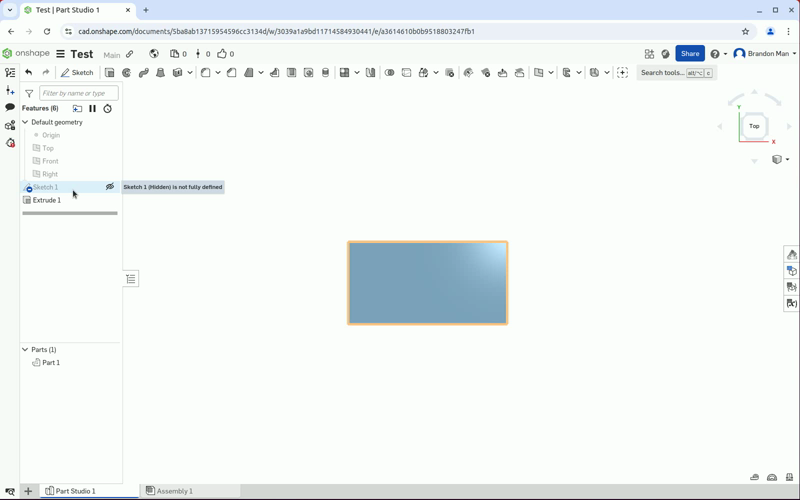
click(73, 189)
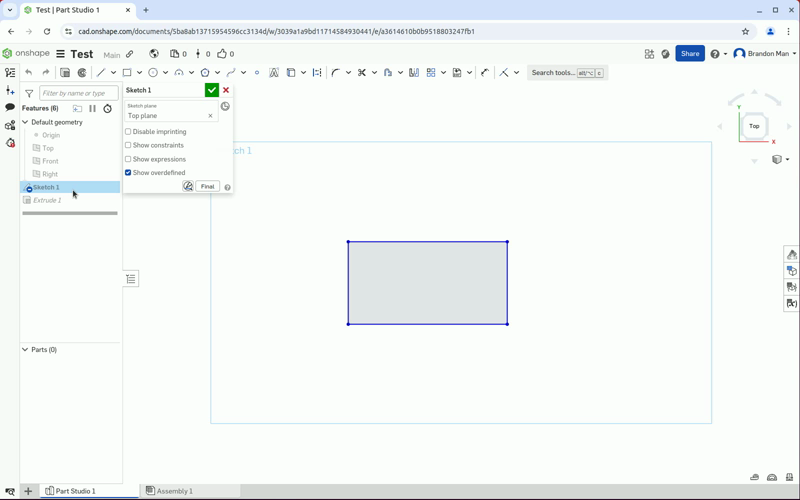
mouse_move(229, 92)
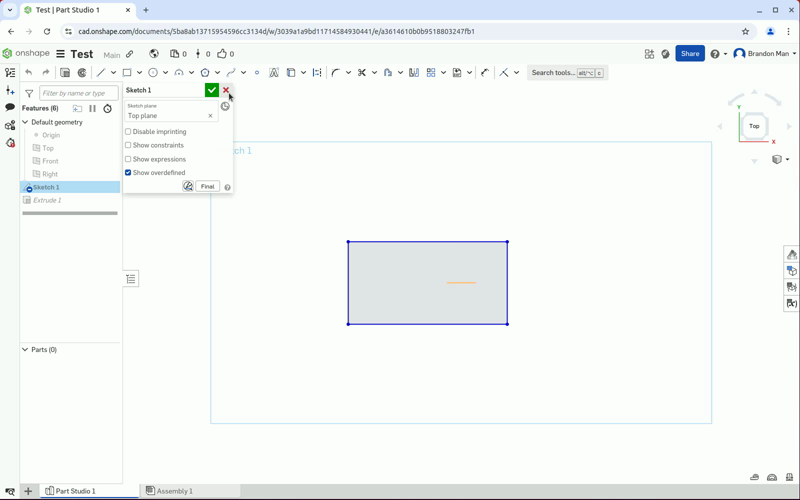
click(229, 92)
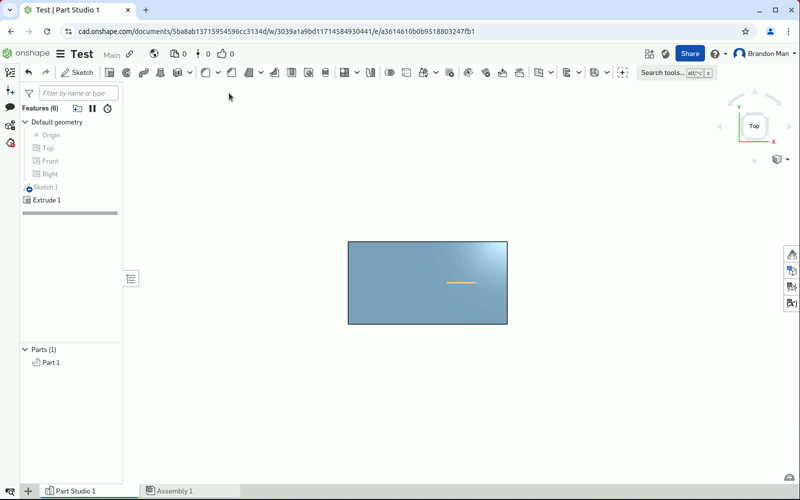
mouse_move(541, 75)
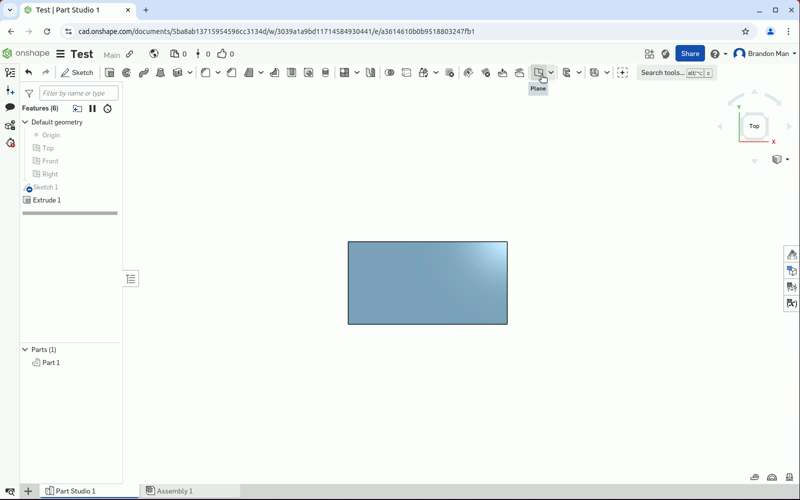
click(541, 75)
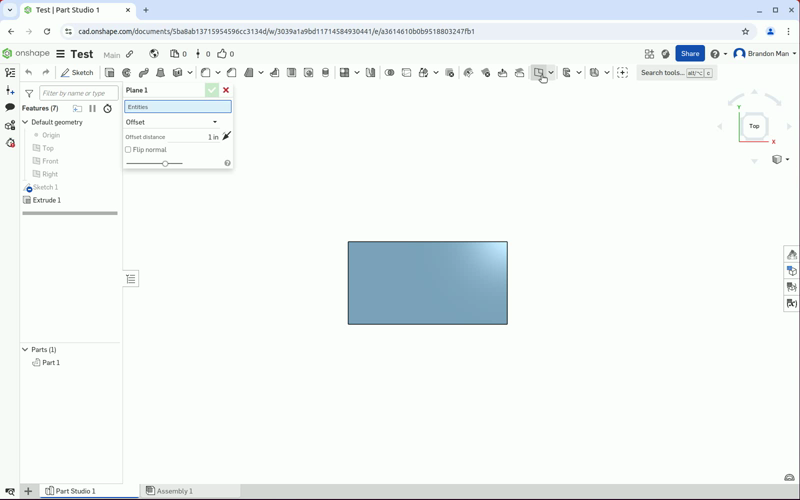
mouse_move(73, 150)
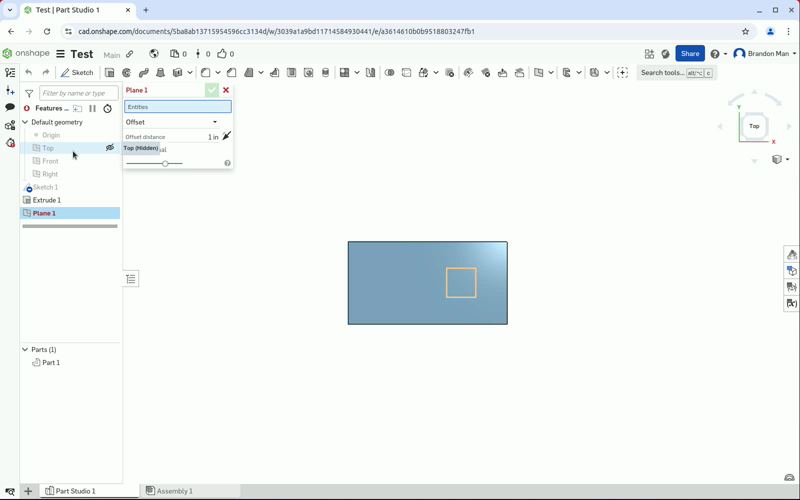
click(73, 150)
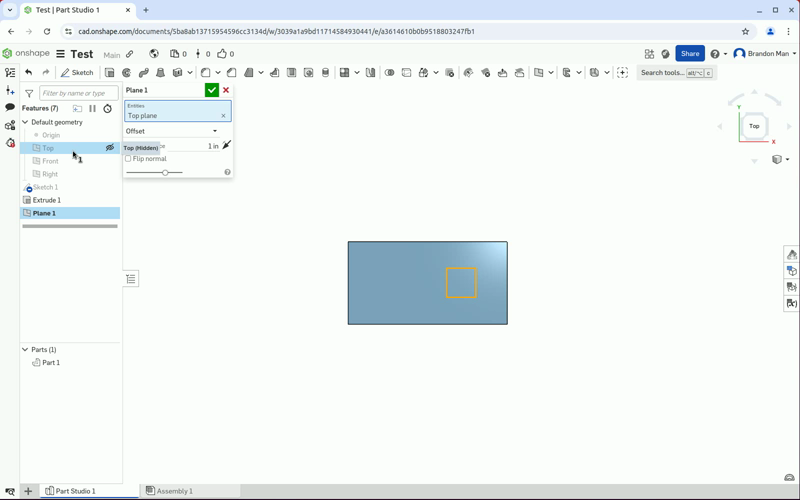
key(tab, 2)
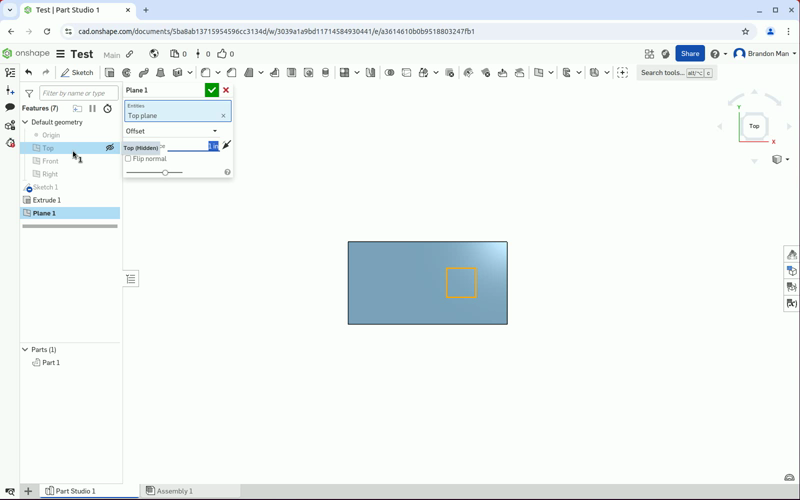
text(4.344)
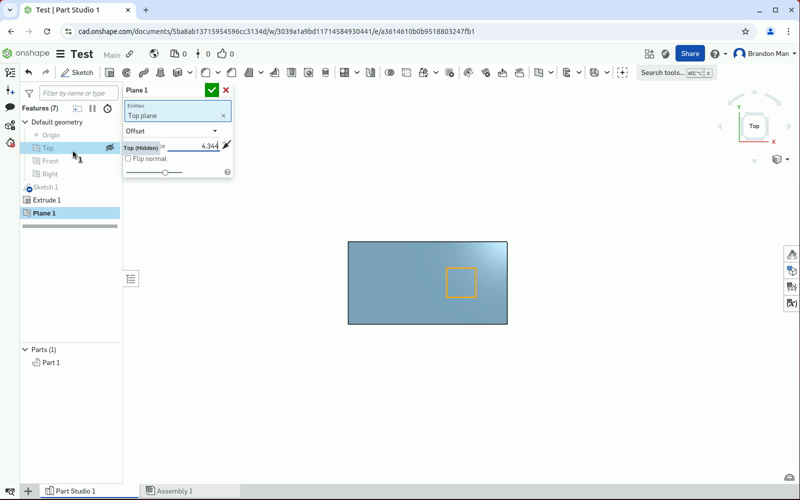
key(enter, 2)
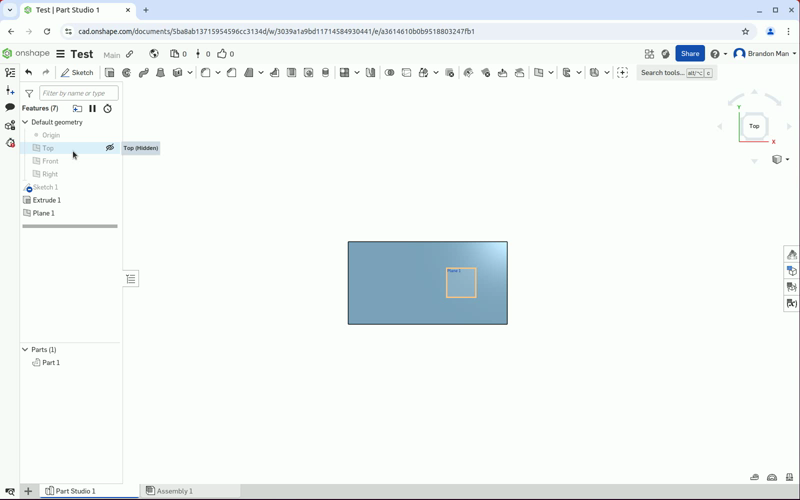
key(shift+s)
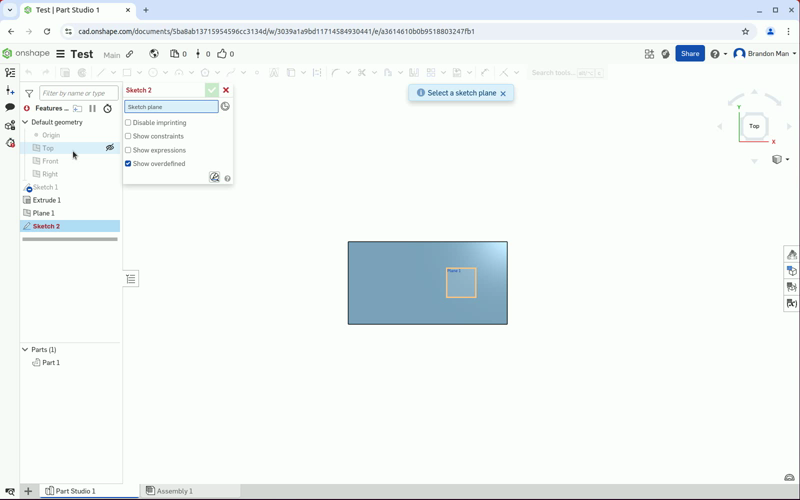
mouse_move(73, 215)
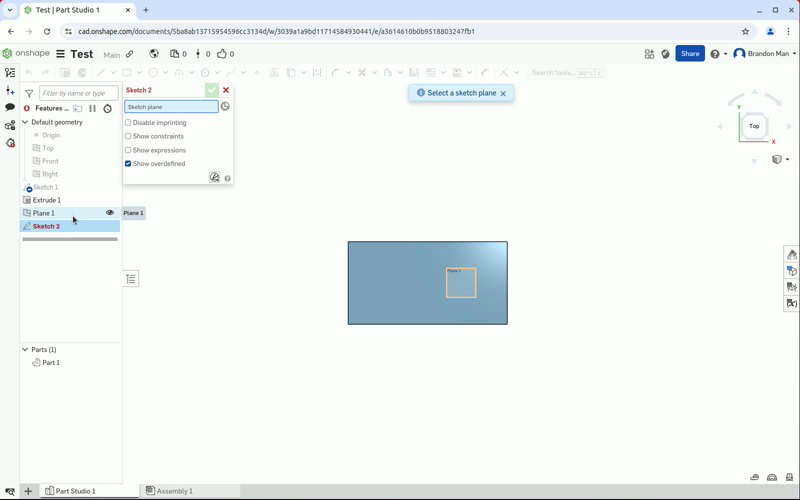
click(73, 215)
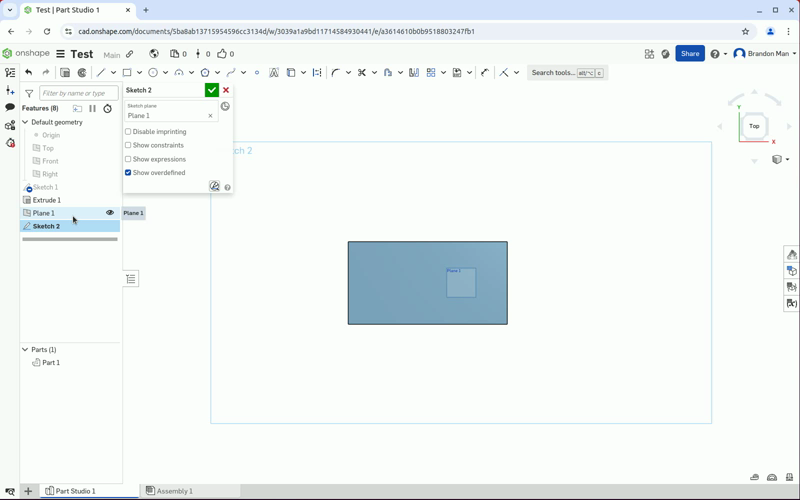
mouse_move(73, 352)
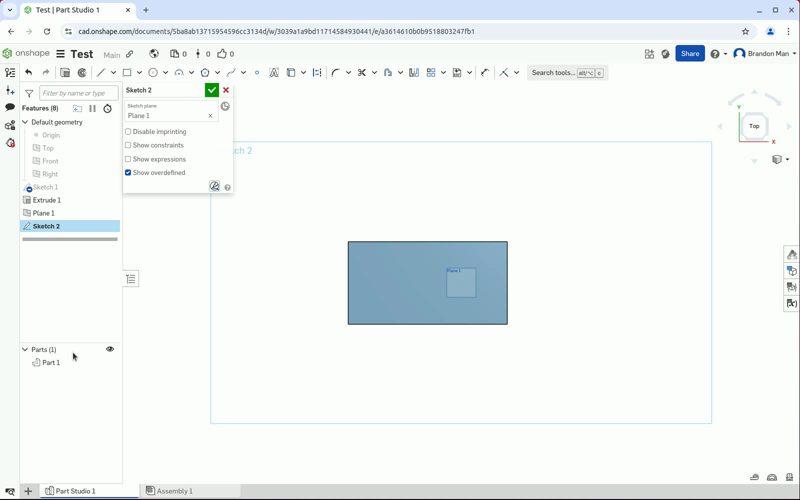
key(y)
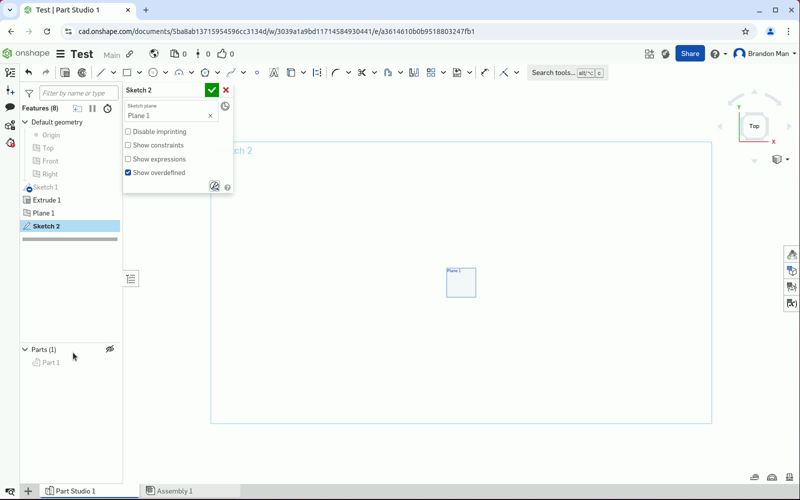
key(l)
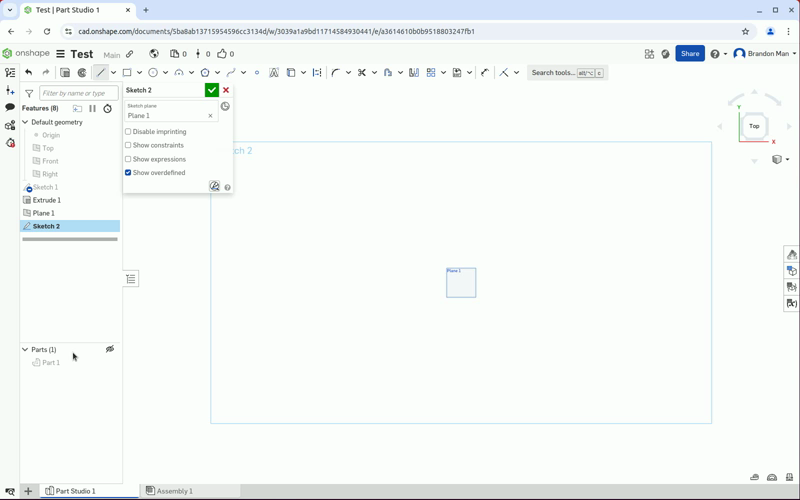
key_down(shift)
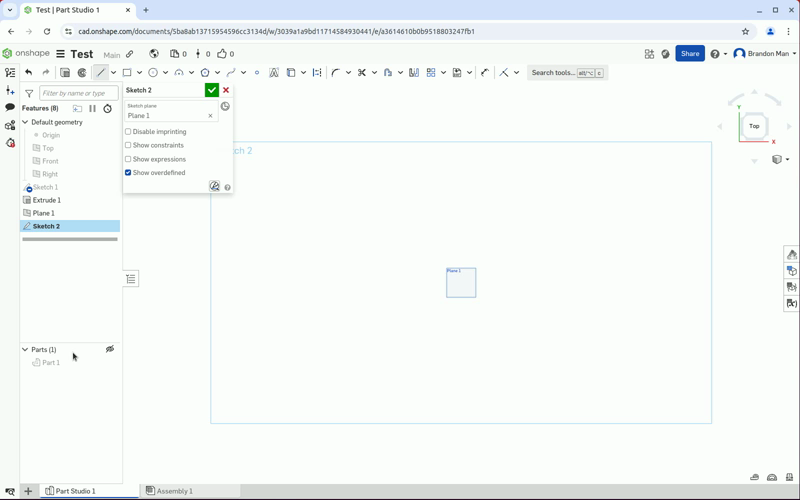
mouse_move(417, 292)
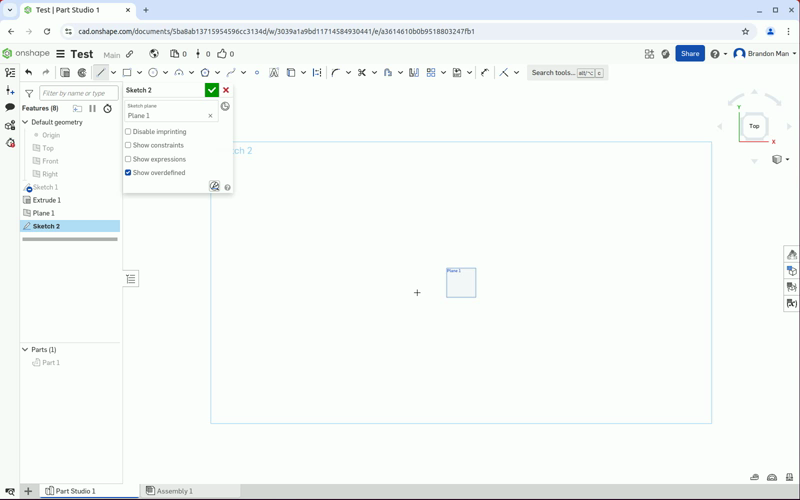
click(417, 292)
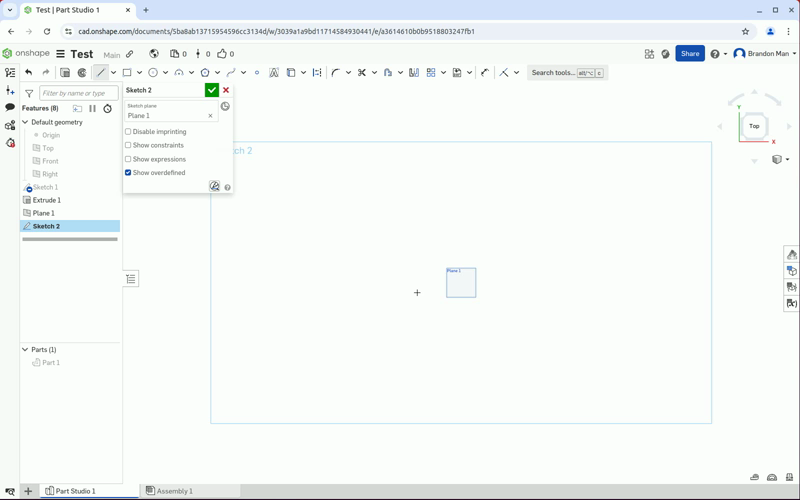
key_up(shift)
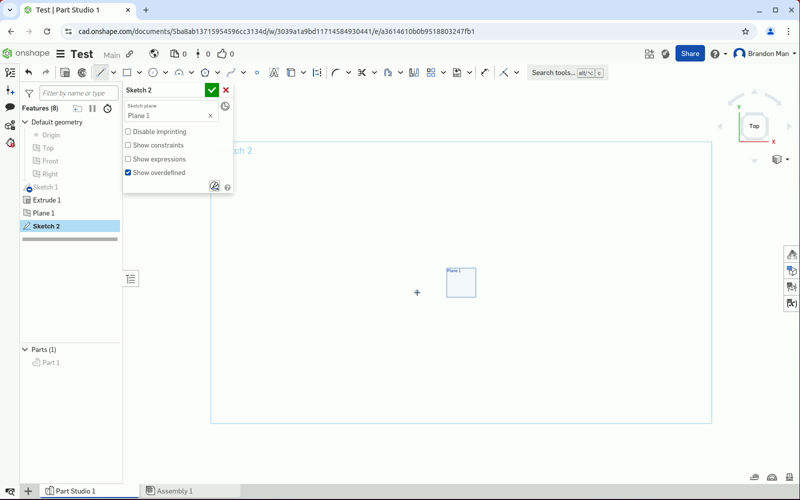
key_down(shift)
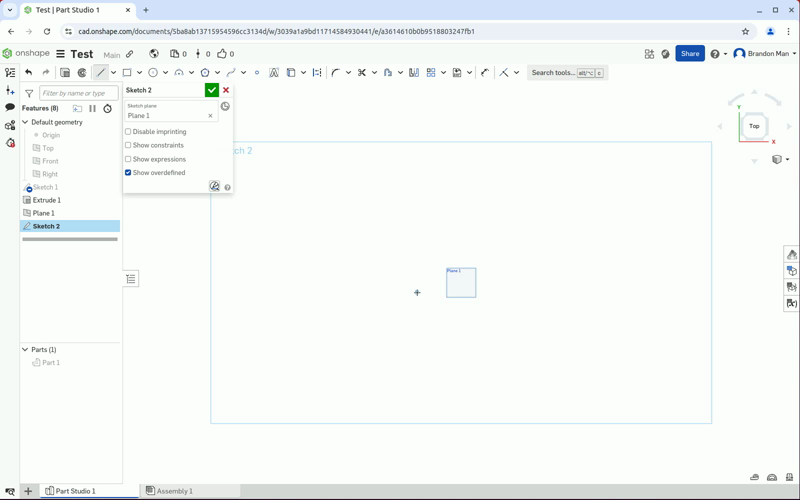
mouse_move(447, 292)
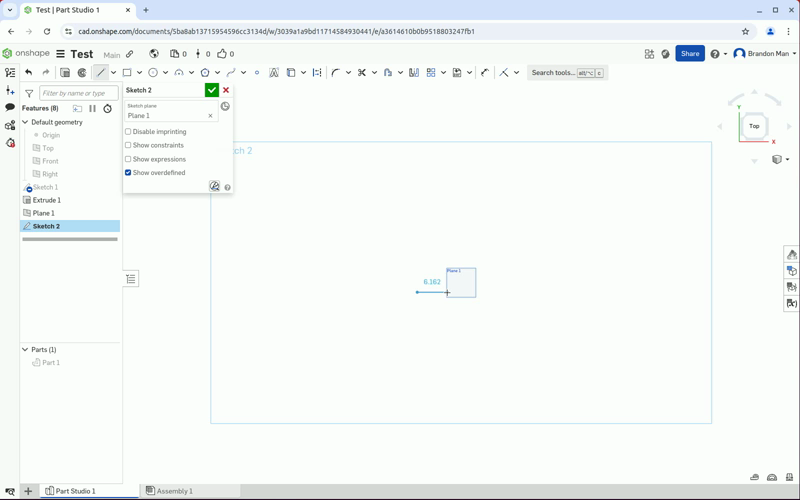
mouse_move(438, 292)
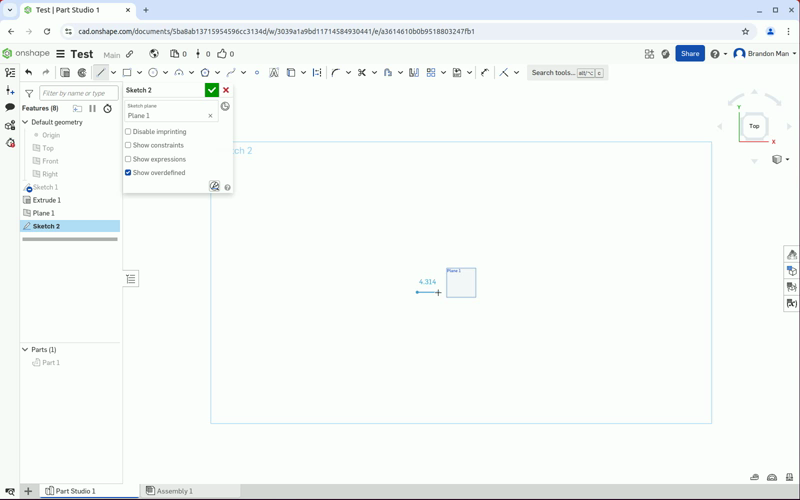
click(438, 292)
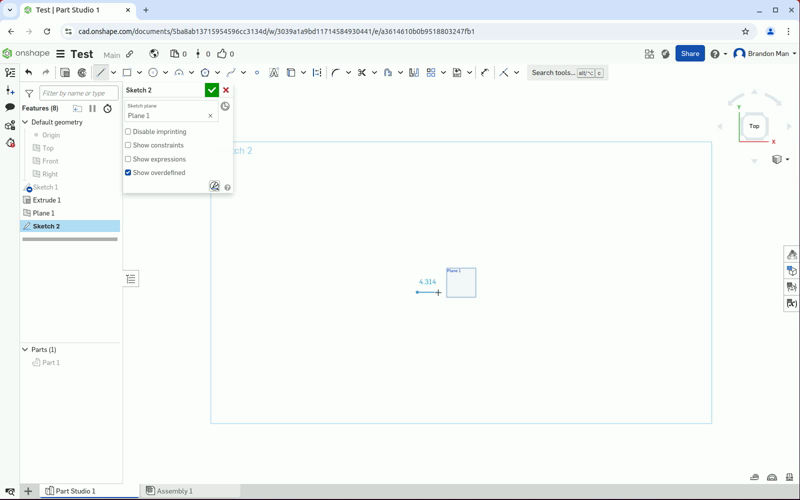
key_up(shift)
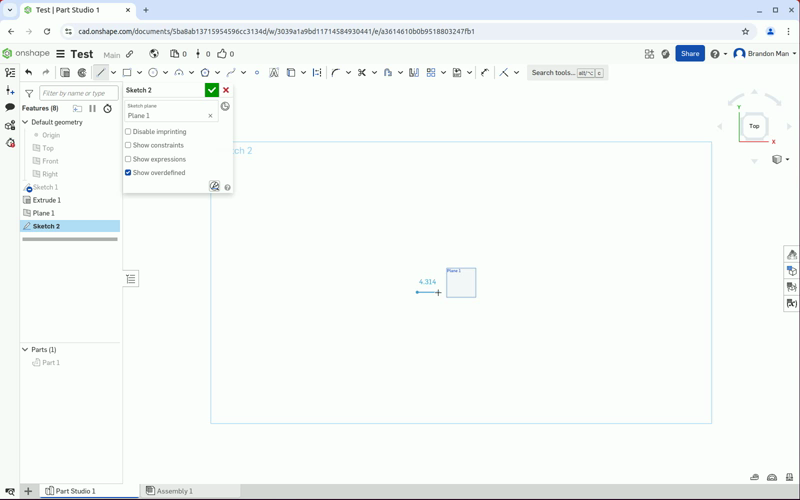
key_down(shift)
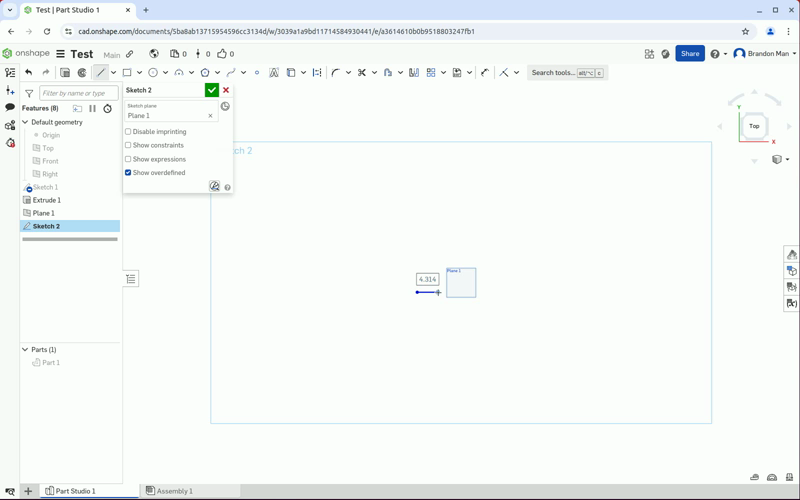
mouse_move(468, 292)
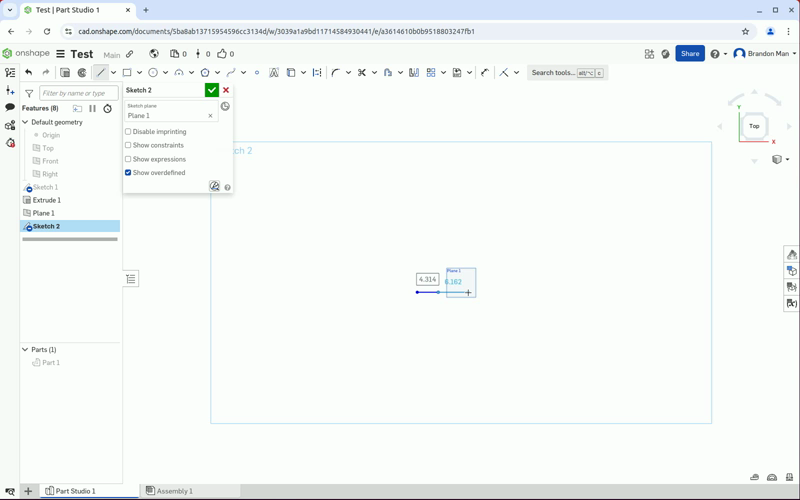
mouse_move(438, 271)
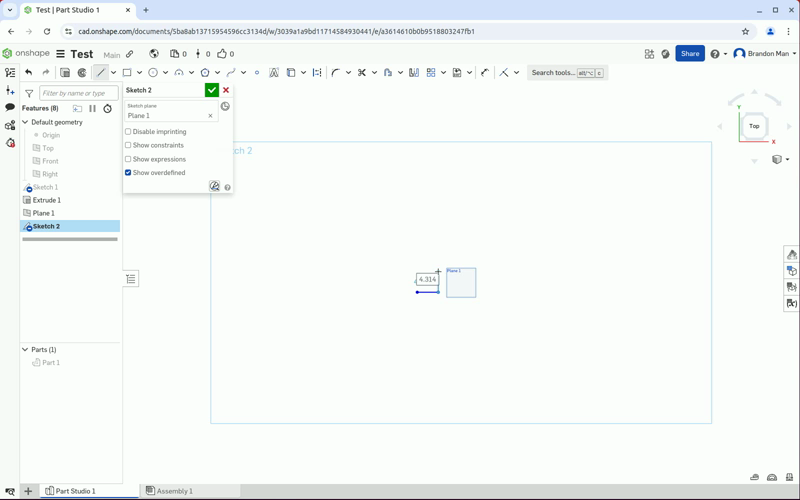
click(438, 271)
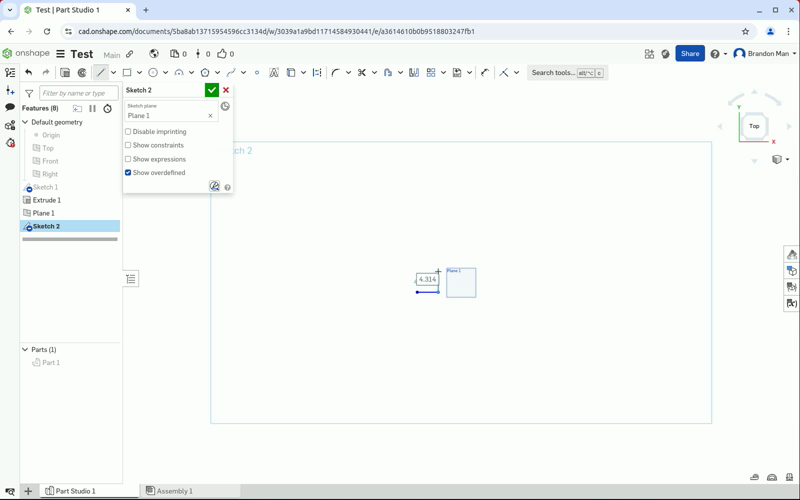
key_up(shift)
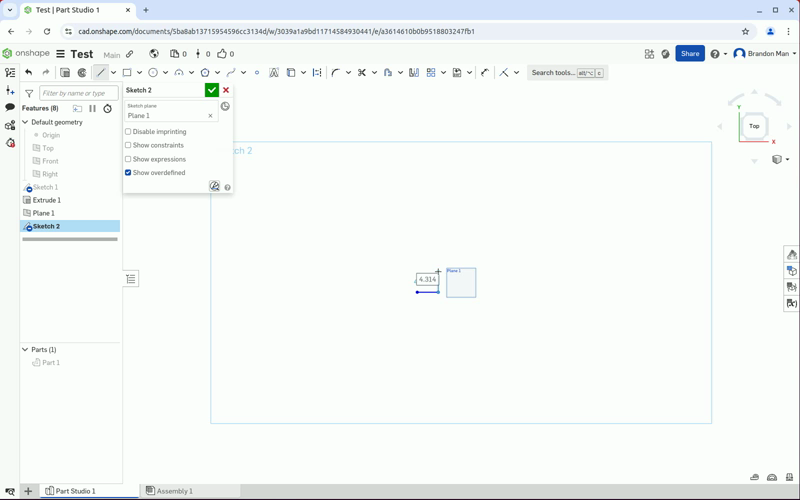
key_down(shift)
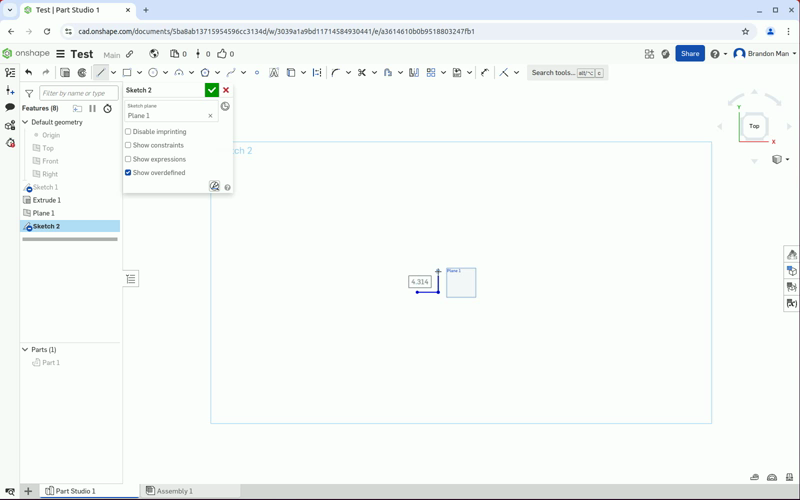
mouse_move(468, 271)
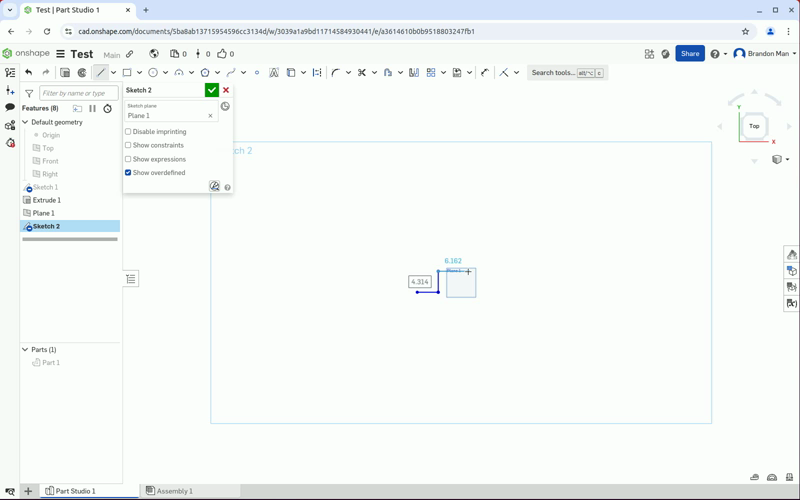
mouse_move(417, 271)
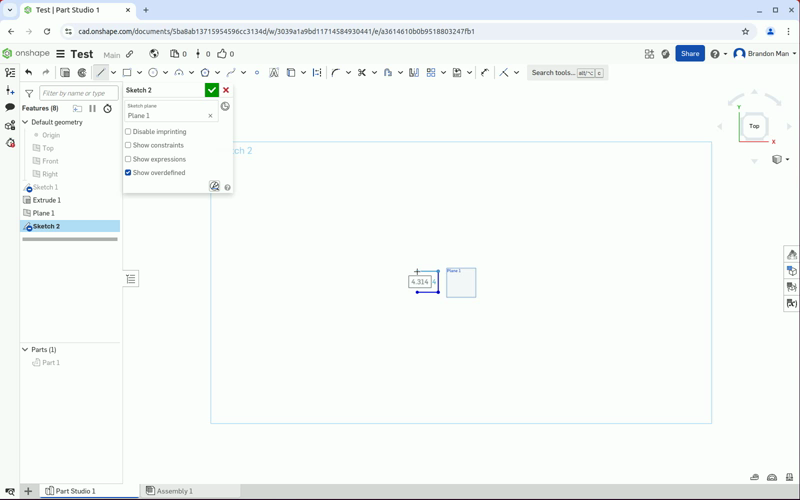
click(417, 271)
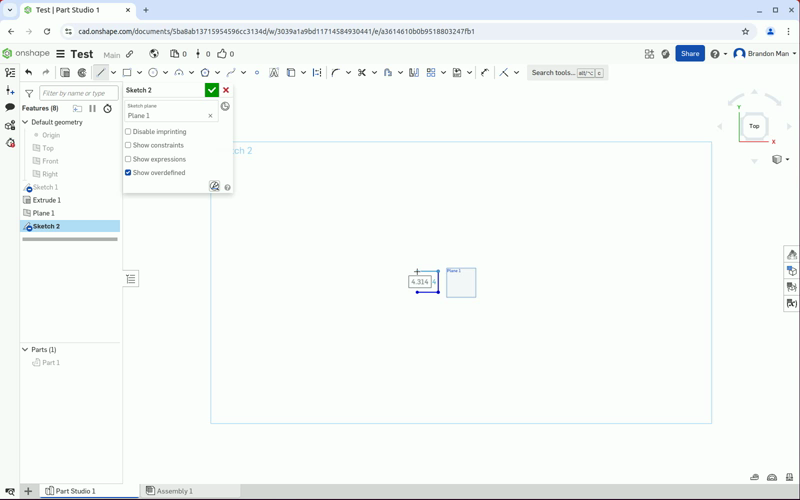
key_up(shift)
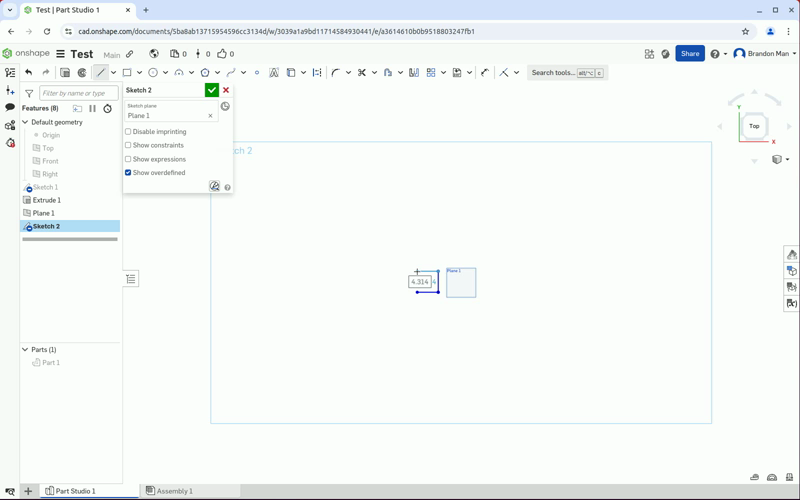
mouse_move(447, 271)
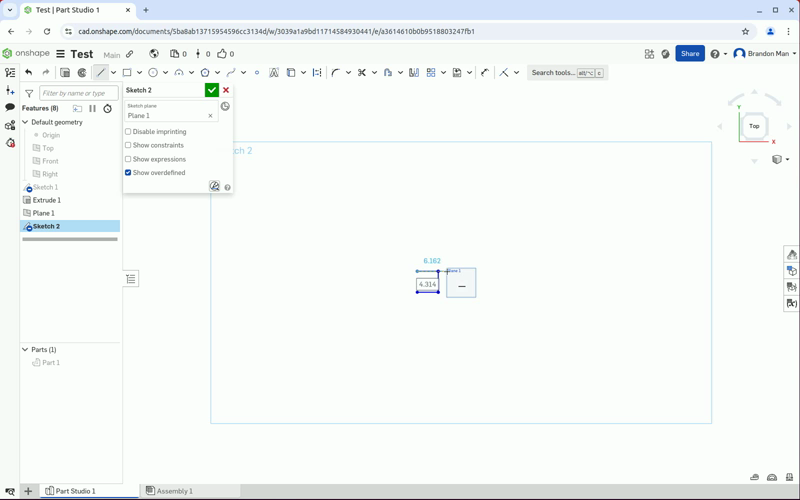
key_down(shift)
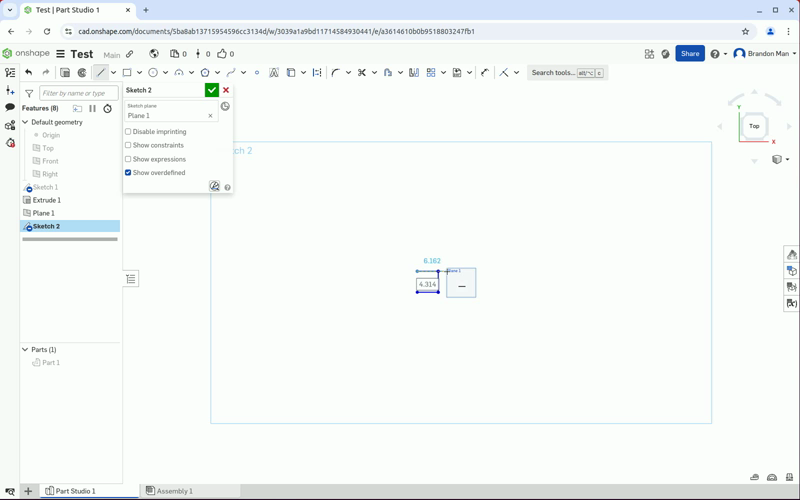
mouse_move(417, 292)
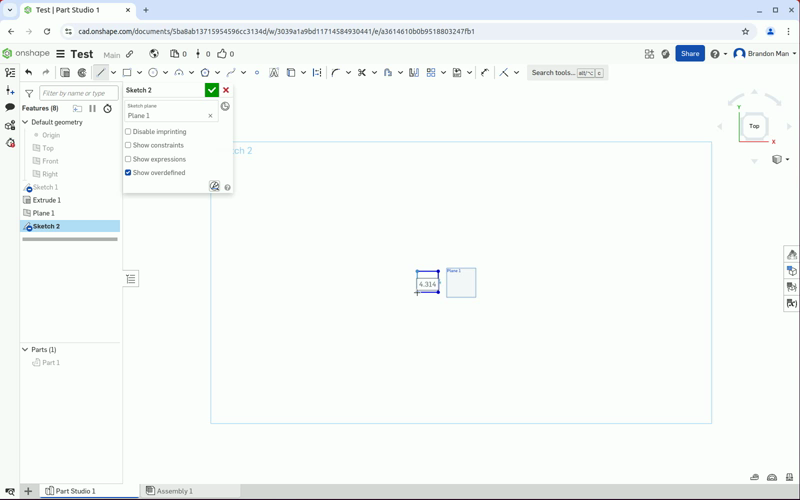
key_up(shift)
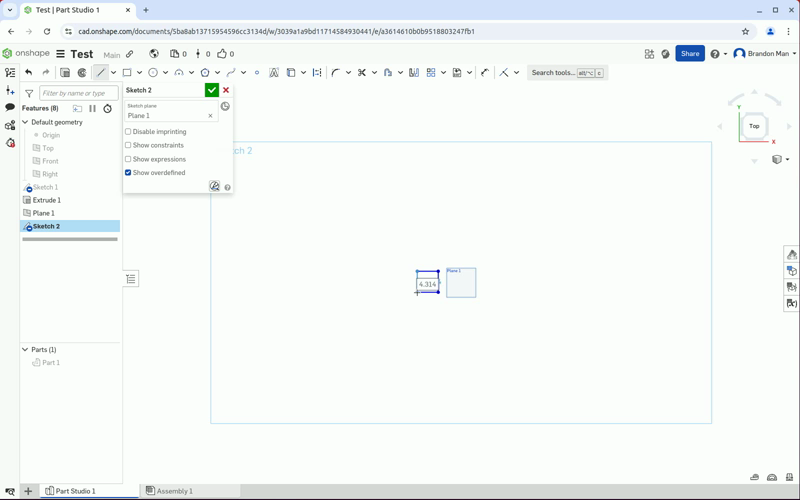
click(417, 292)
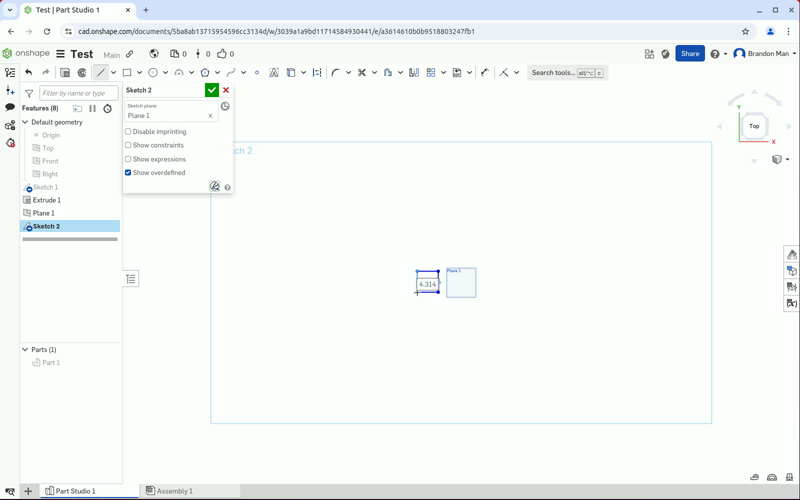
key(esc)
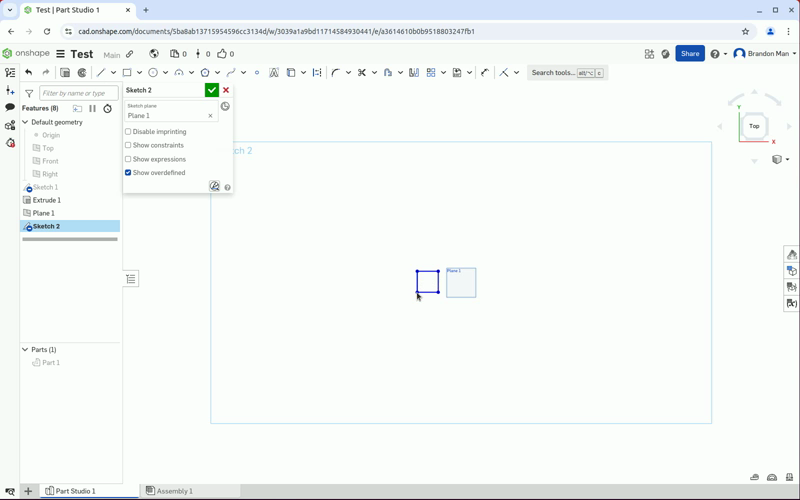
mouse_move(423, 272)
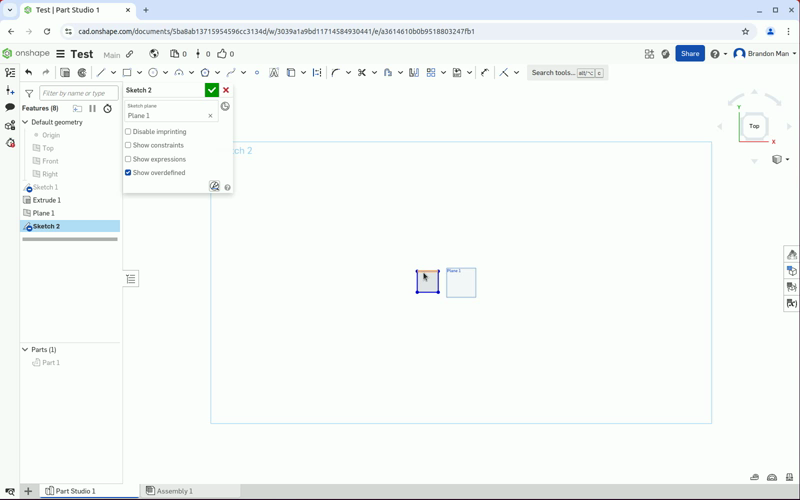
scroll(6)
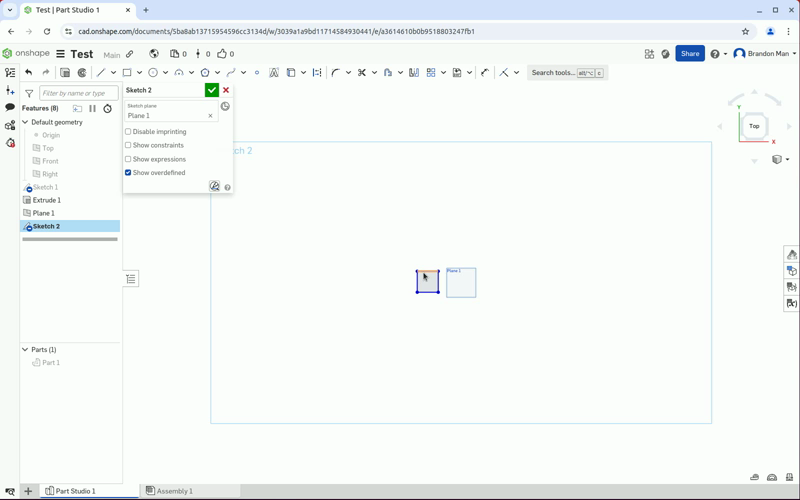
scroll(6)
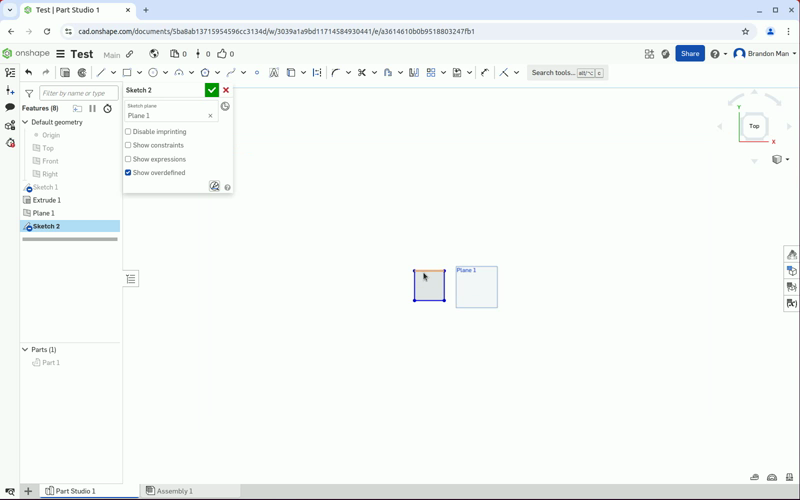
scroll(6)
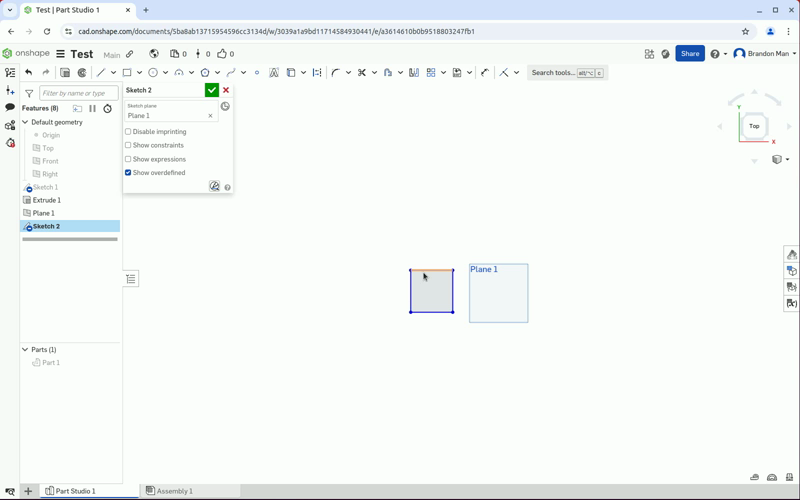
scroll(6)
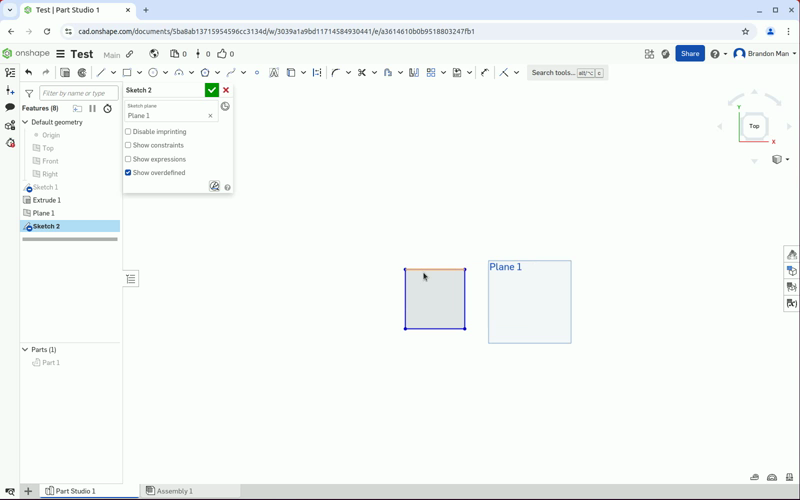
scroll(6)
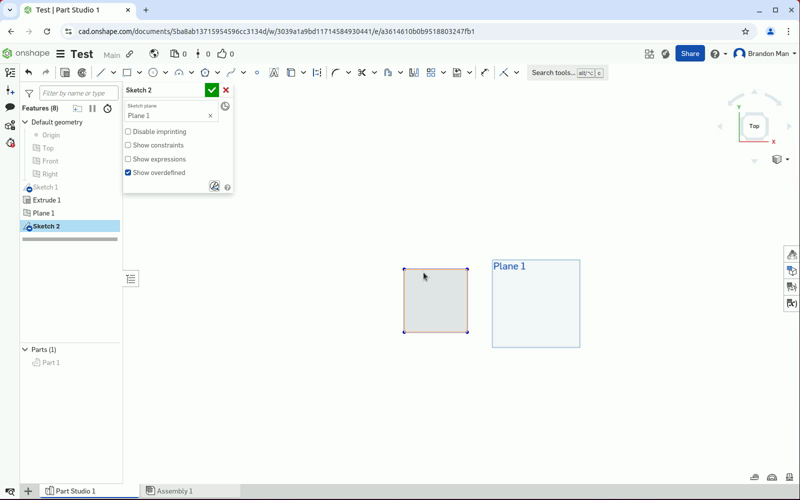
scroll(6)
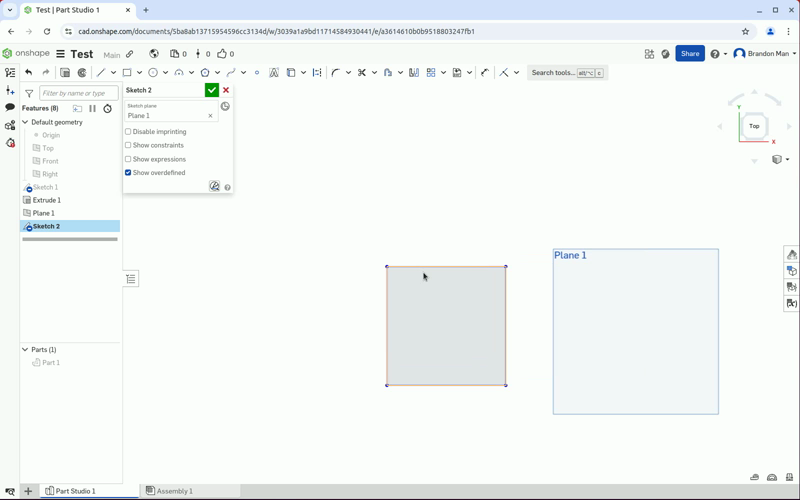
scroll(6)
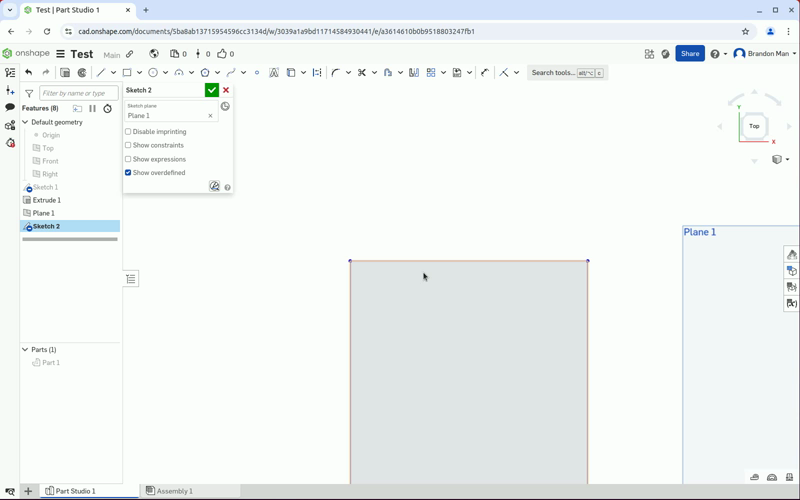
click(423, 272)
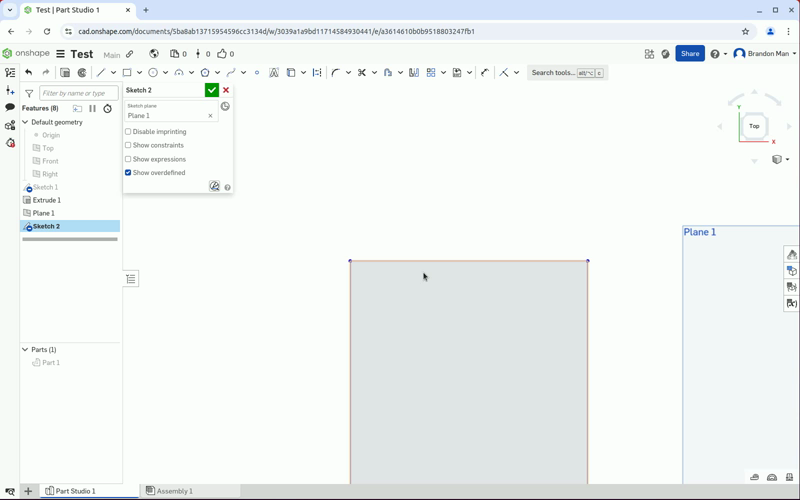
scroll(-6)
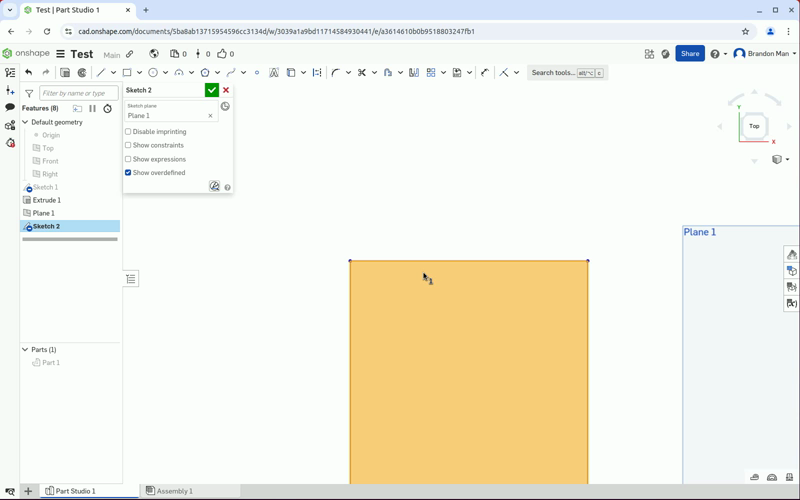
scroll(-6)
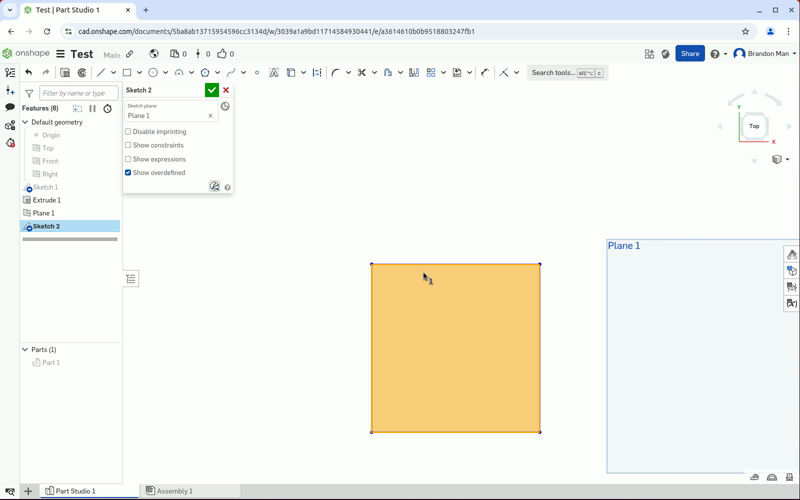
scroll(-6)
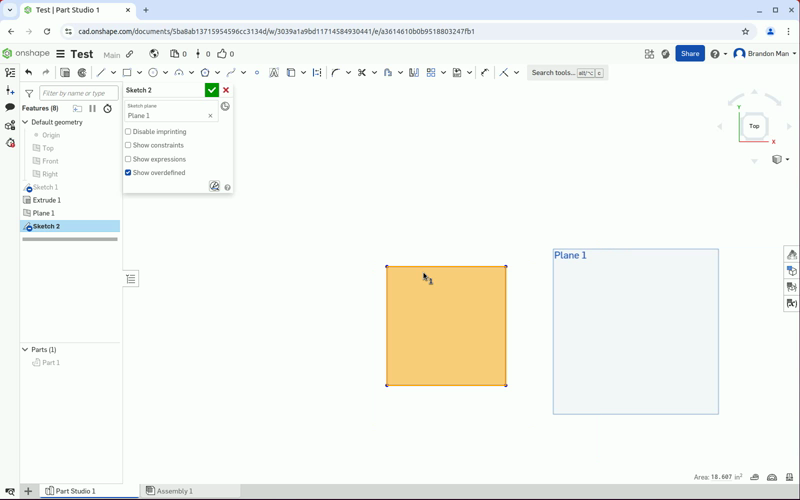
scroll(-6)
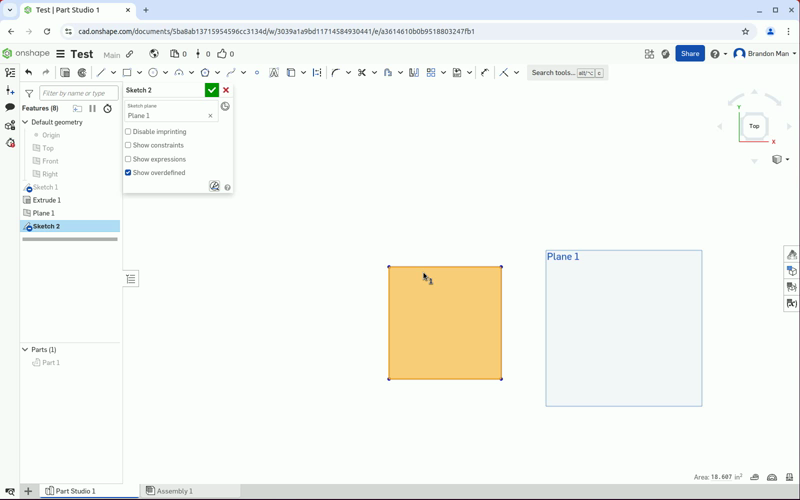
scroll(-6)
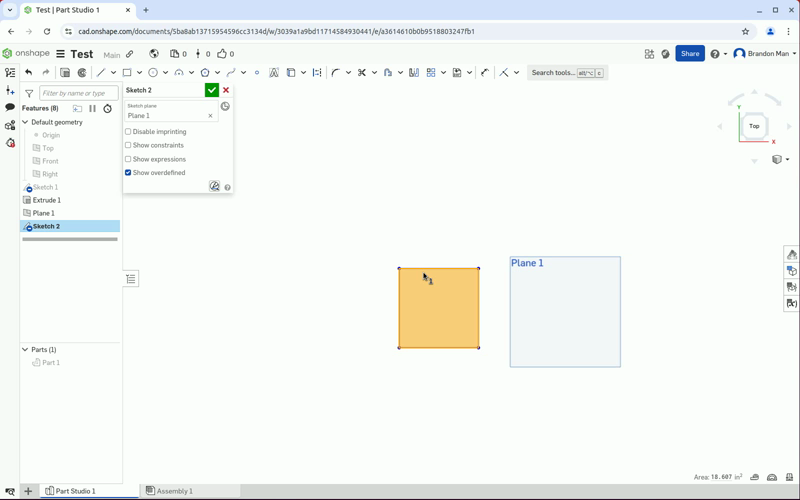
scroll(-6)
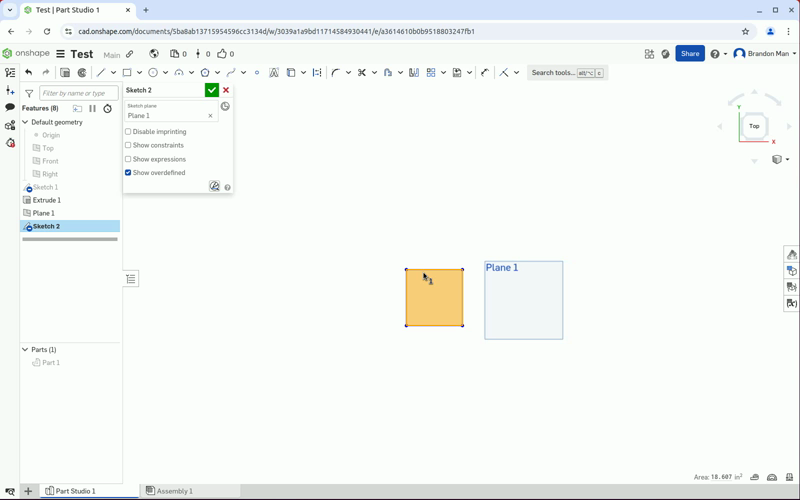
scroll(-6)
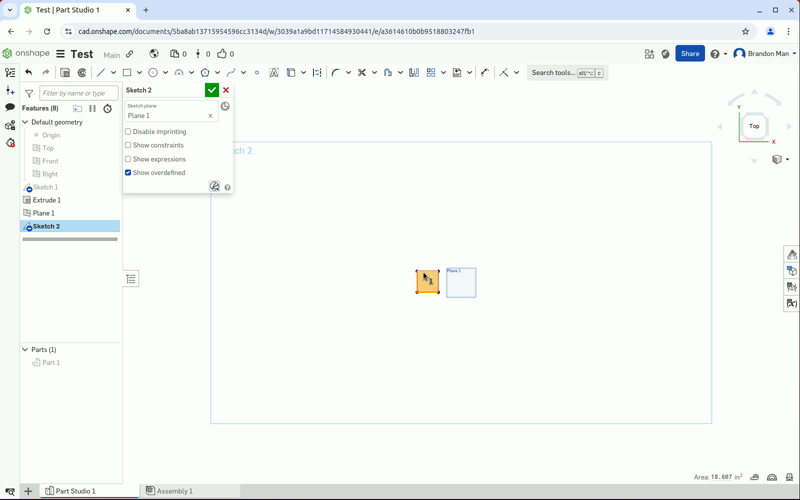
mouse_move(73, 352)
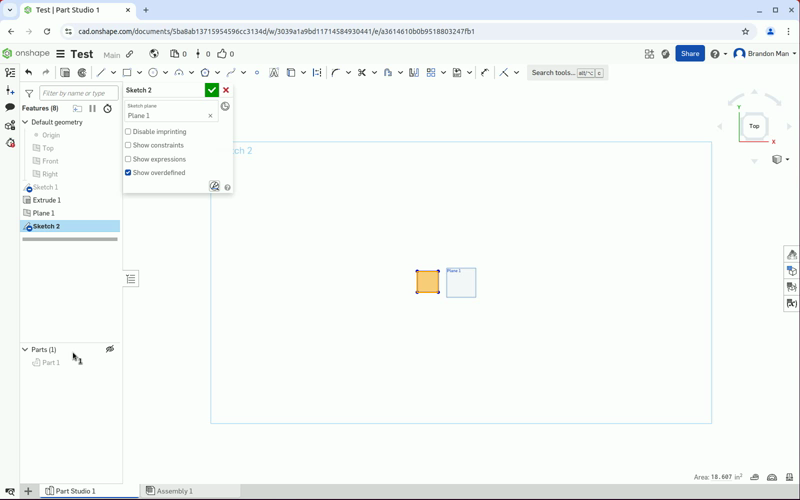
key(shift+y)
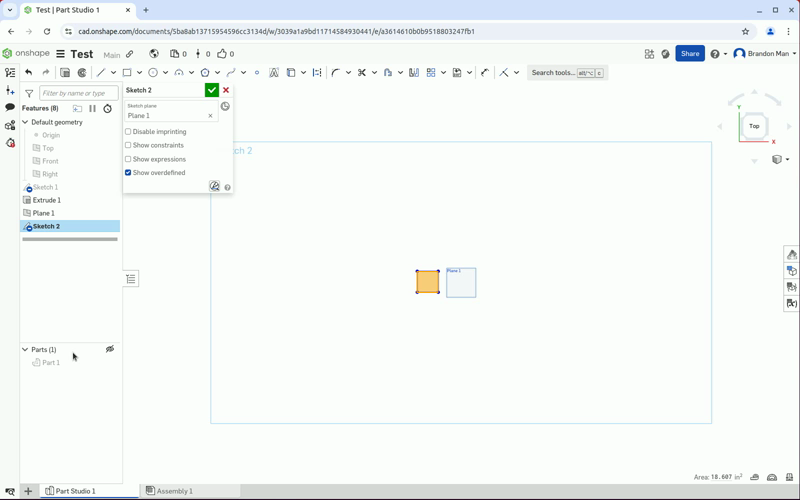
key(shift+e)
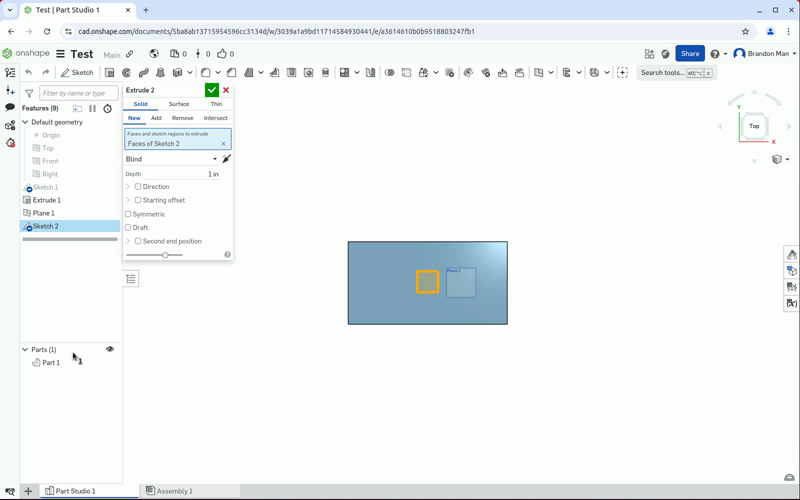
mouse_move(143, 106)
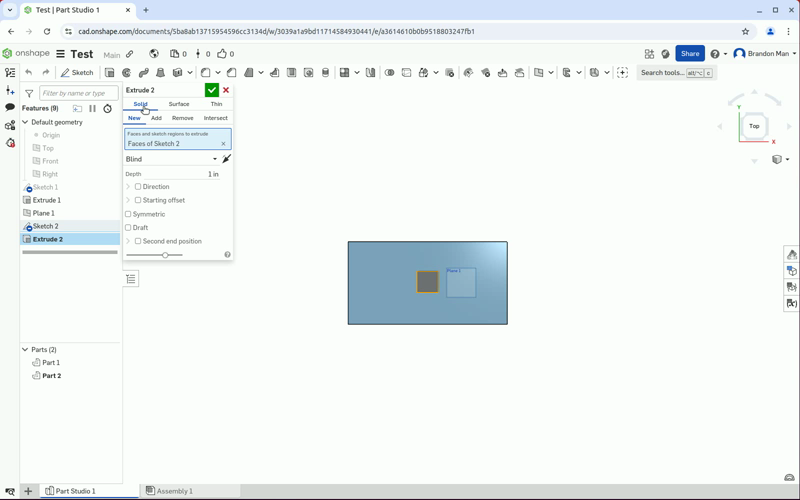
click(143, 106)
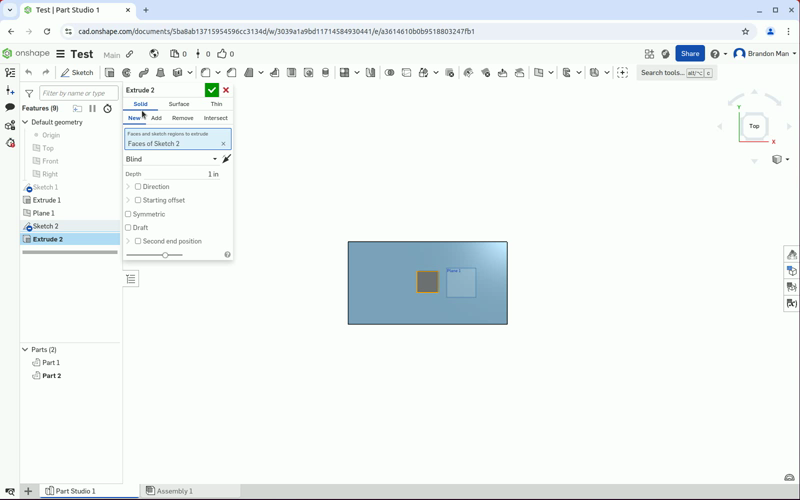
mouse_move(137, 120)
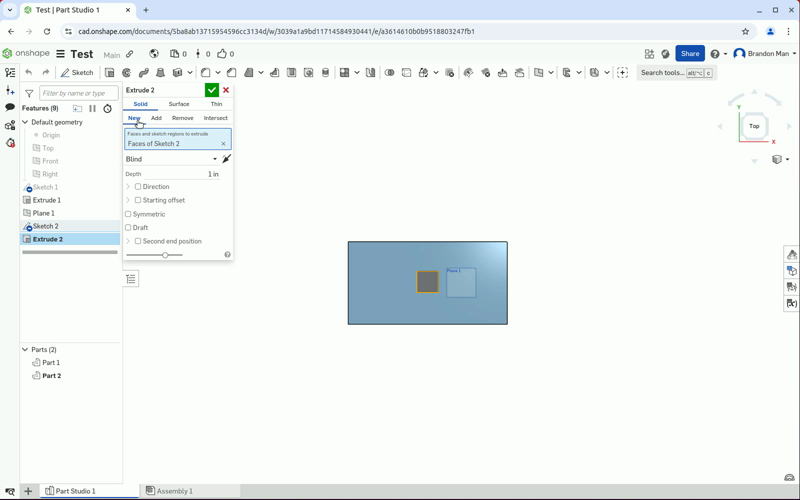
click(137, 120)
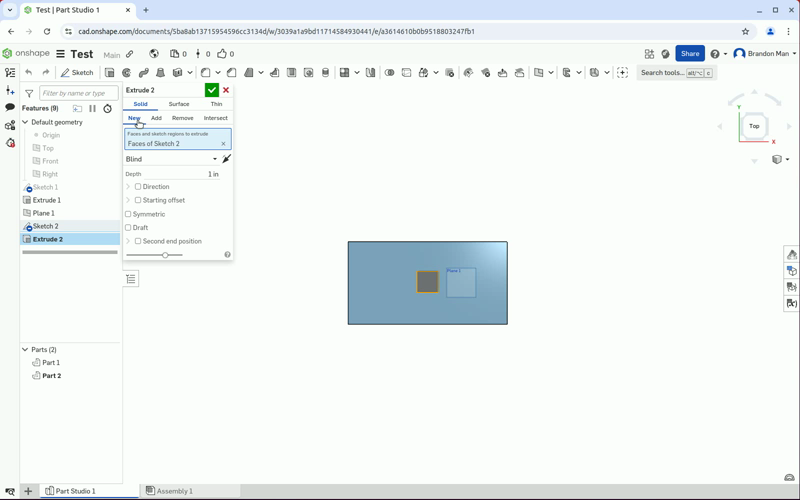
key(tab, 4)
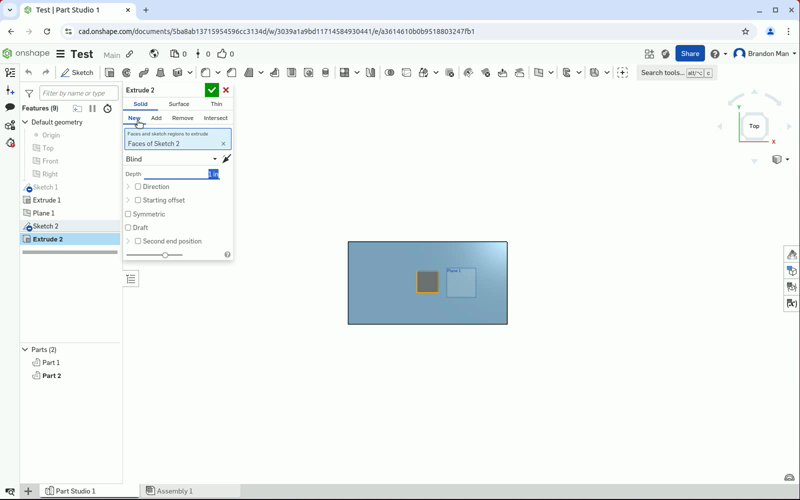
text(-11.073)
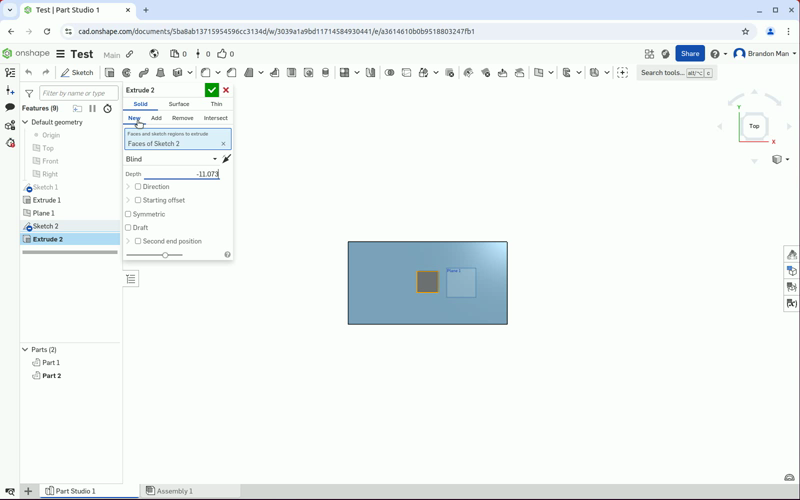
key(enter)
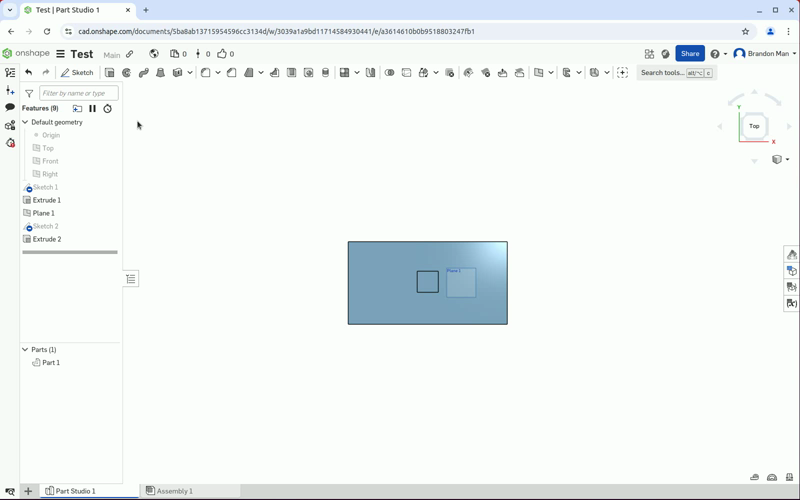
key(shift+h)
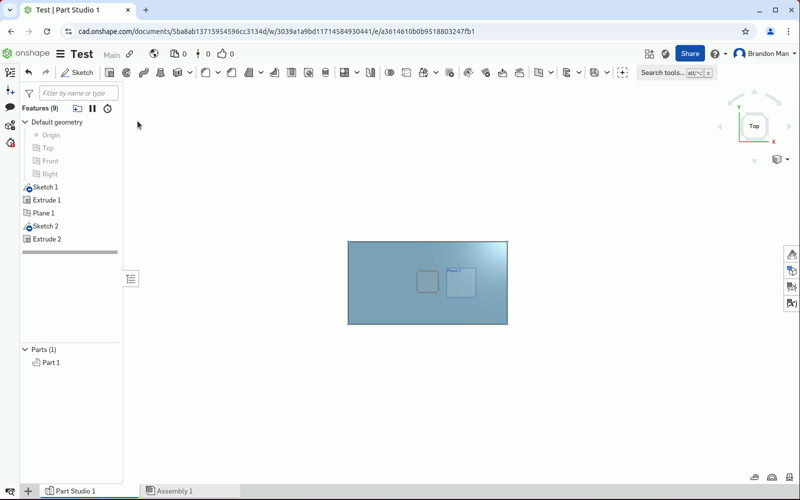
key(shift+h)
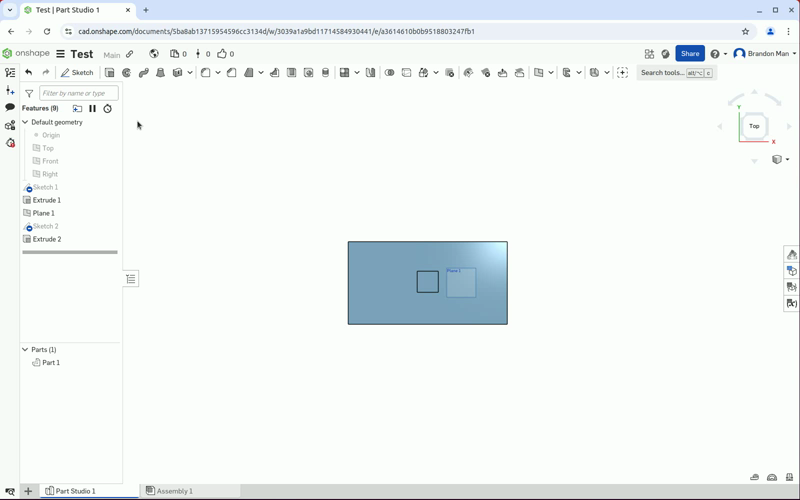
mouse_move(73, 189)
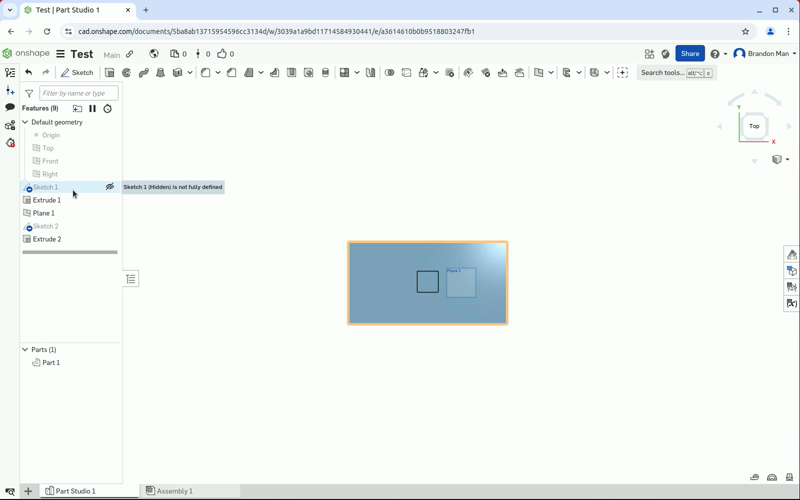
click(73, 189)
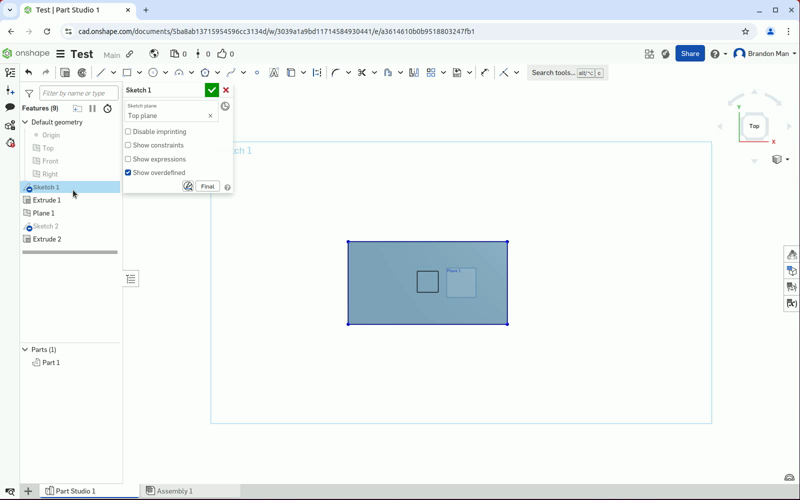
mouse_move(229, 92)
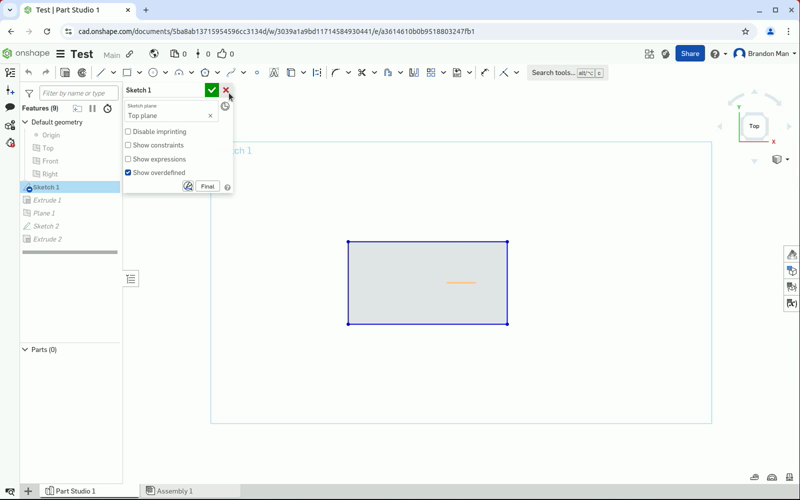
click(229, 92)
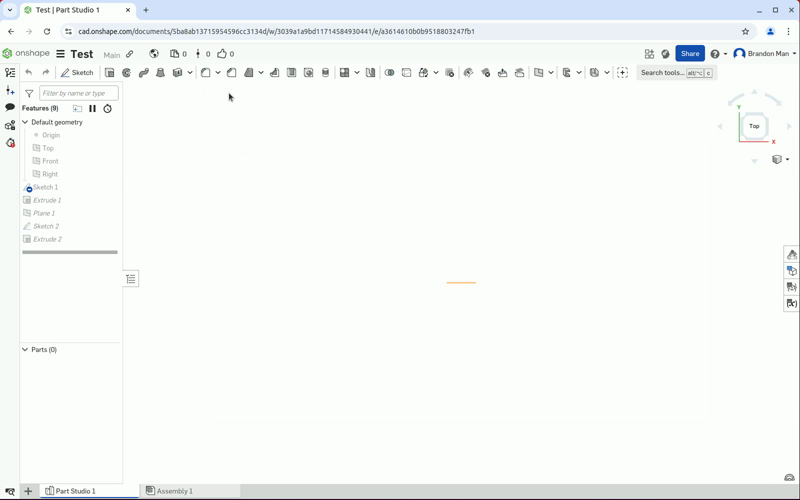
key(shift+s)
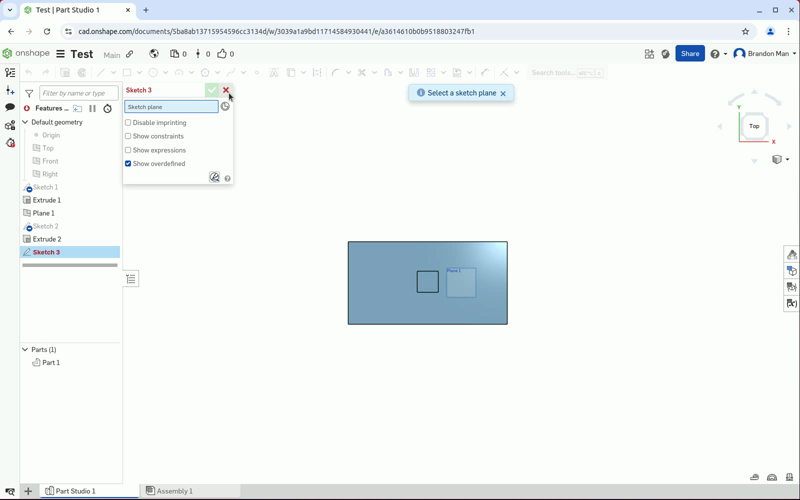
mouse_move(73, 215)
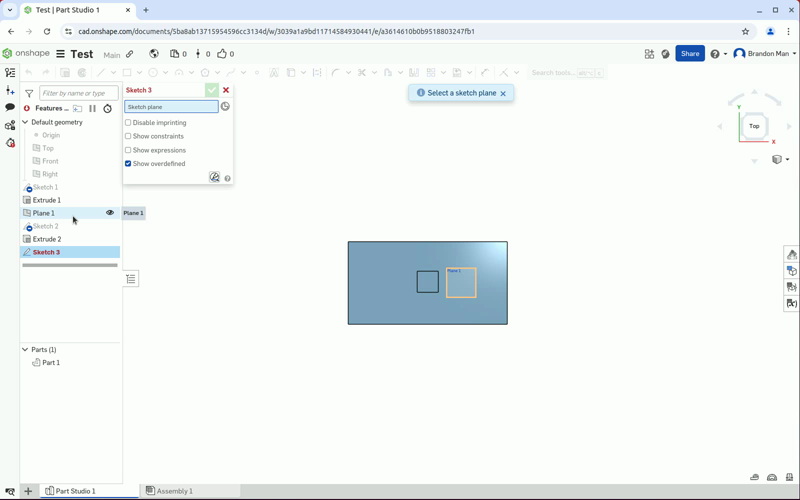
click(73, 215)
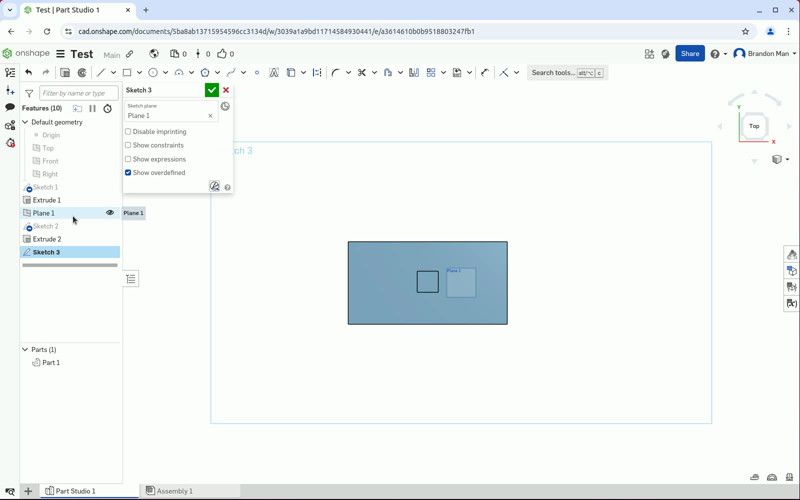
mouse_move(73, 352)
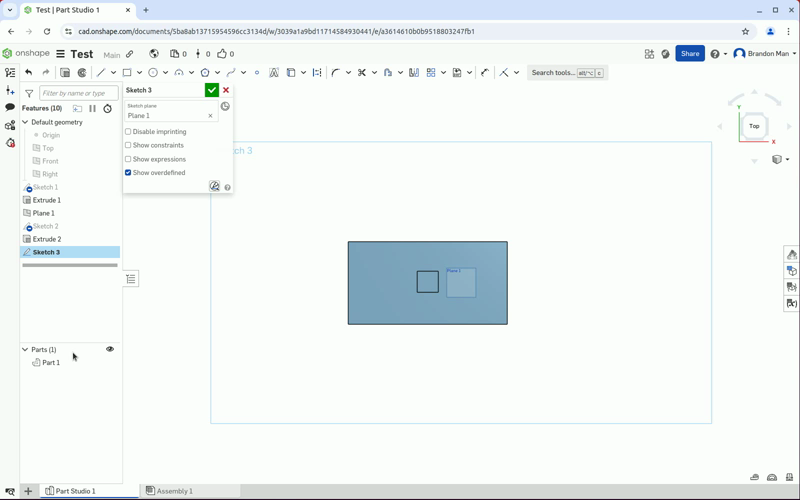
key(y)
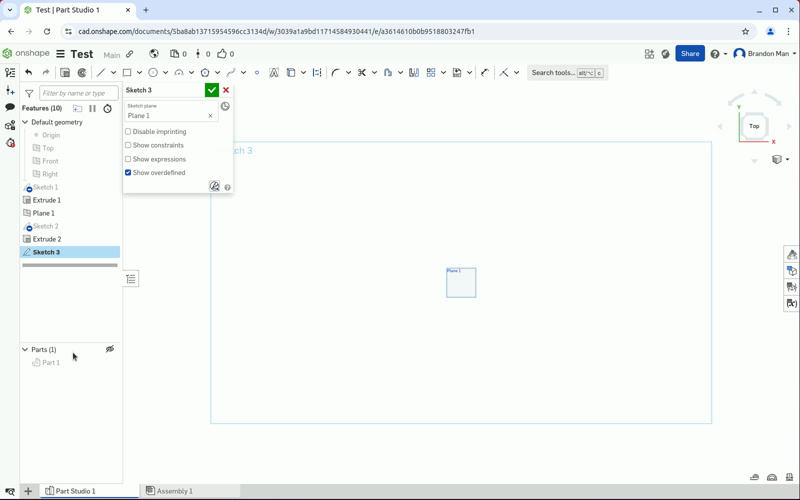
key(l)
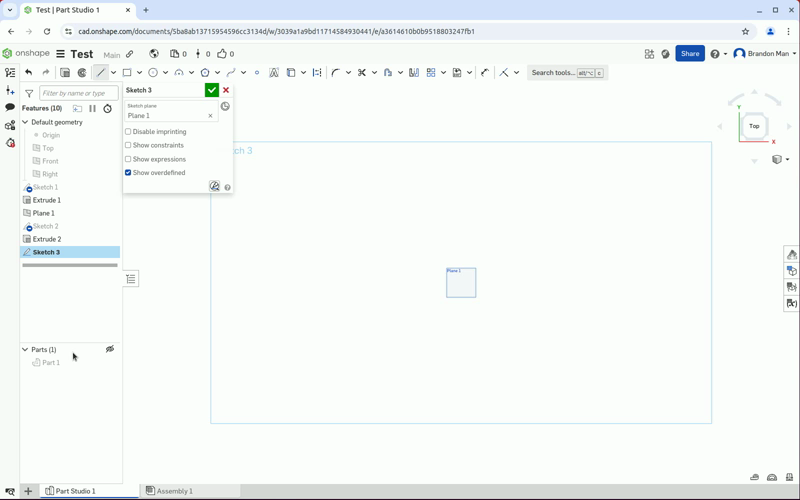
key_down(shift)
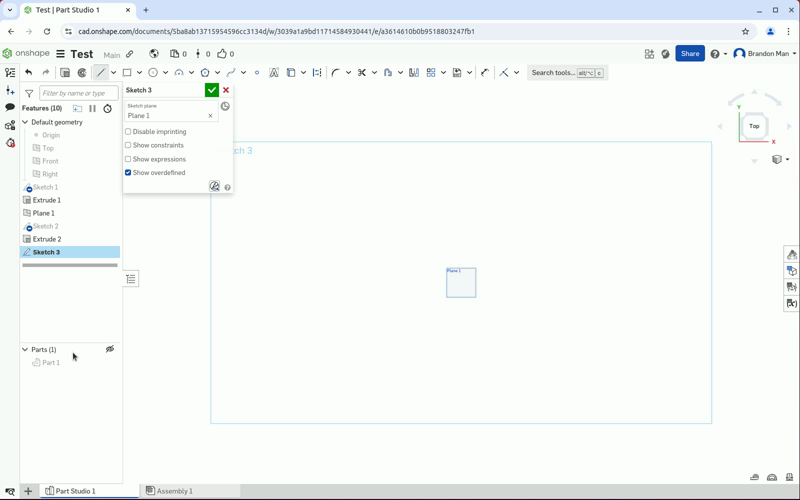
mouse_move(417, 292)
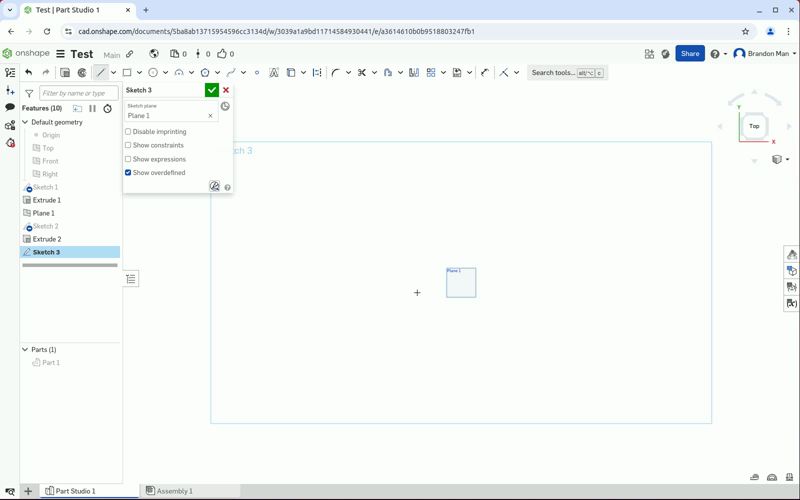
click(417, 292)
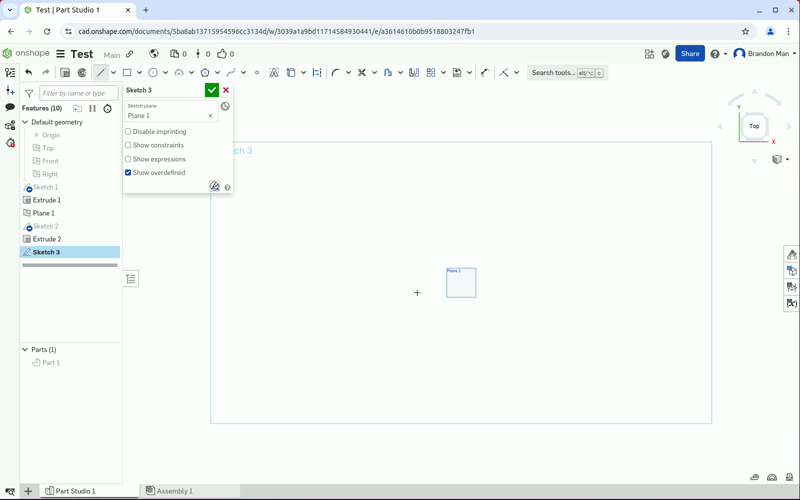
key_up(shift)
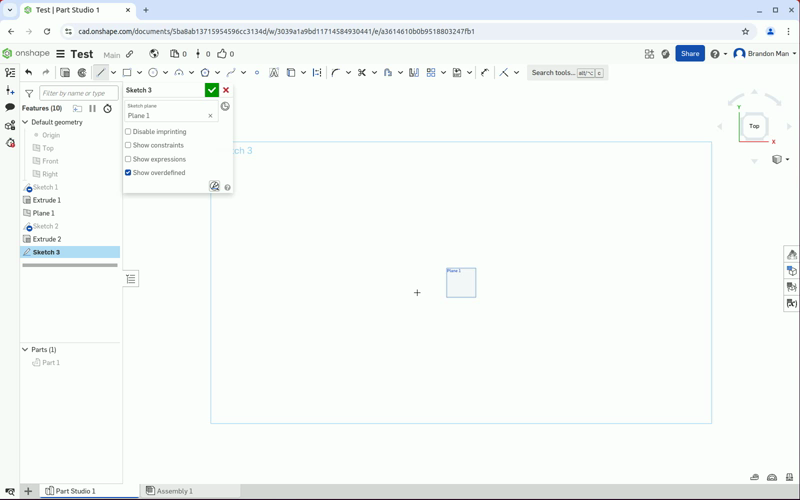
key_down(shift)
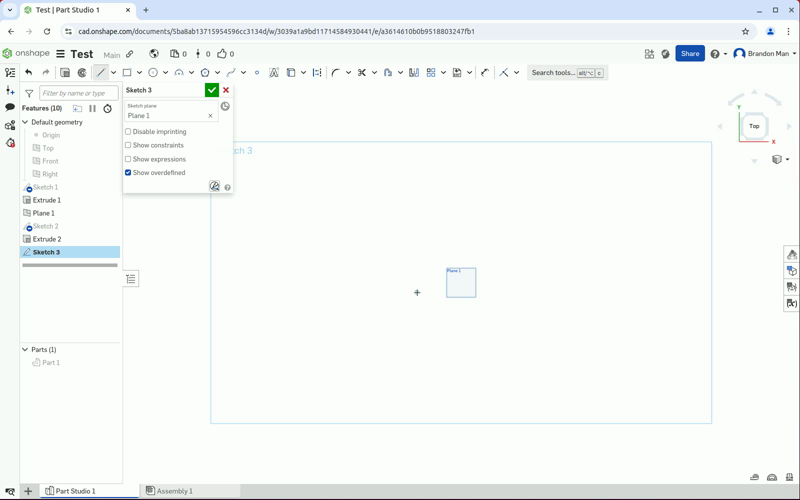
mouse_move(447, 292)
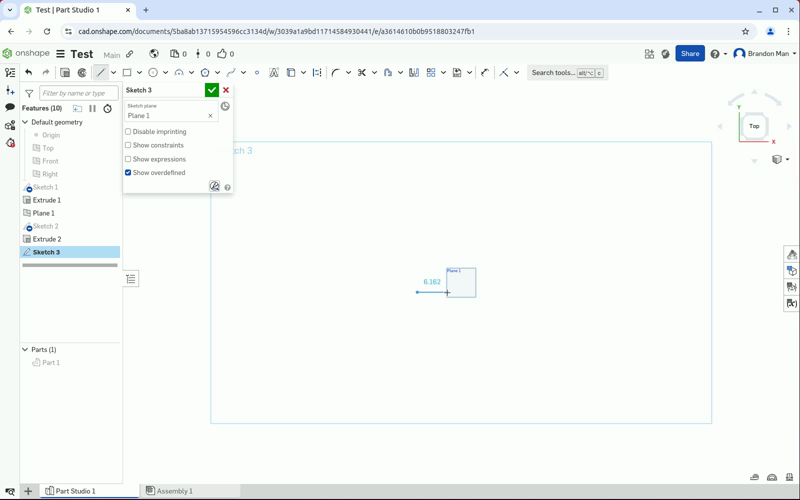
mouse_move(438, 292)
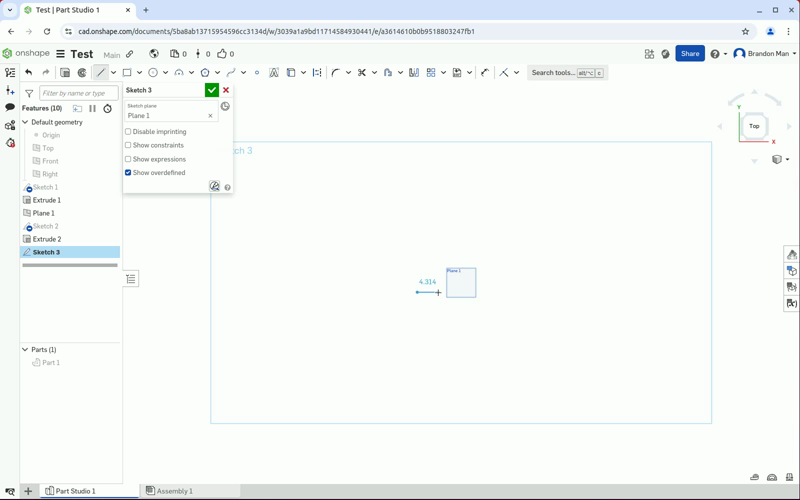
click(438, 292)
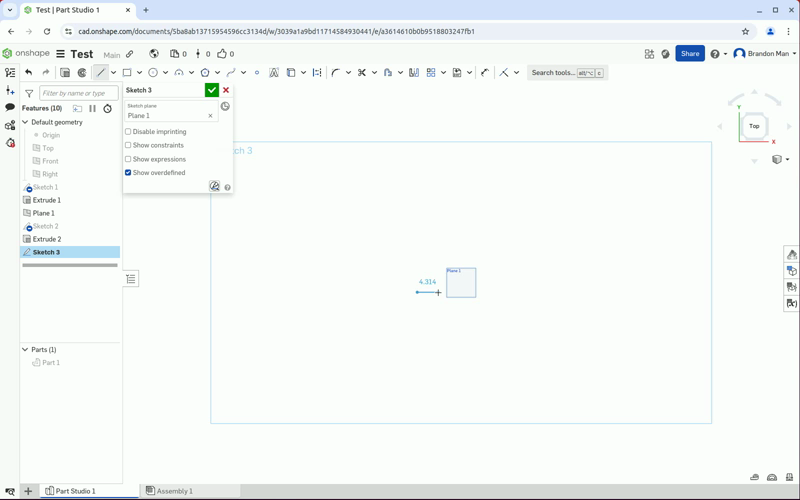
key_up(shift)
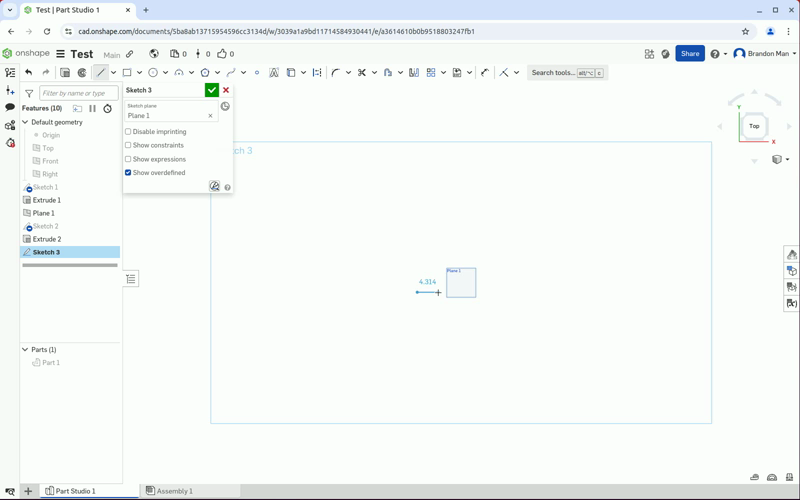
key_down(shift)
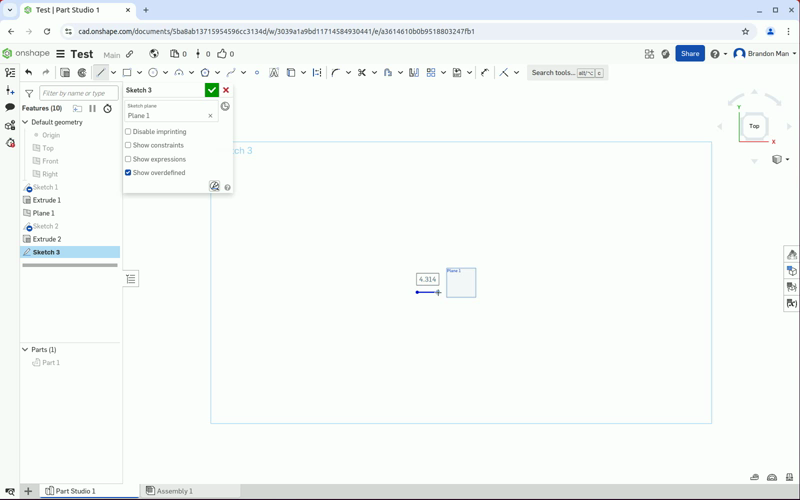
mouse_move(468, 292)
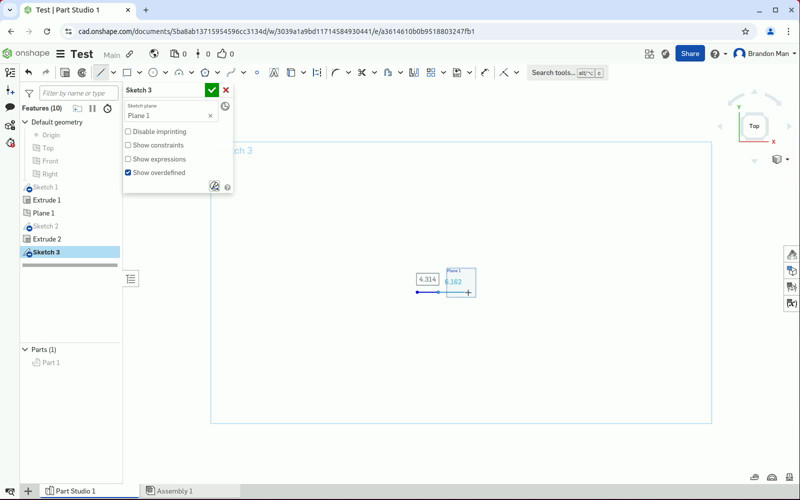
mouse_move(438, 271)
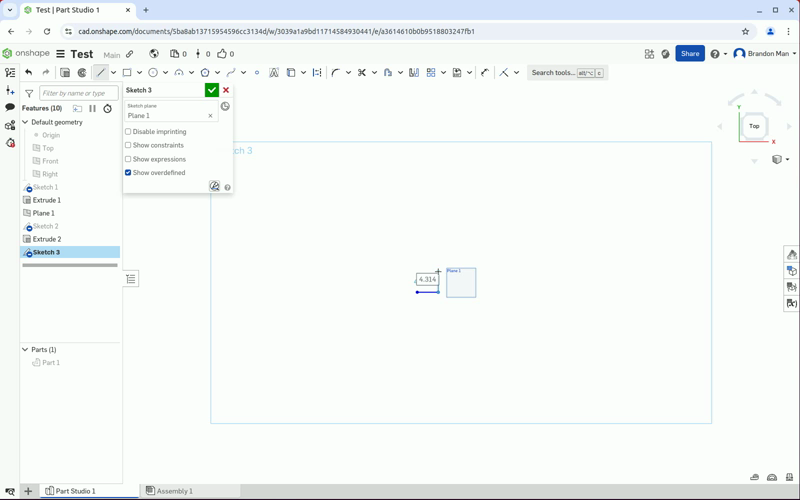
click(438, 271)
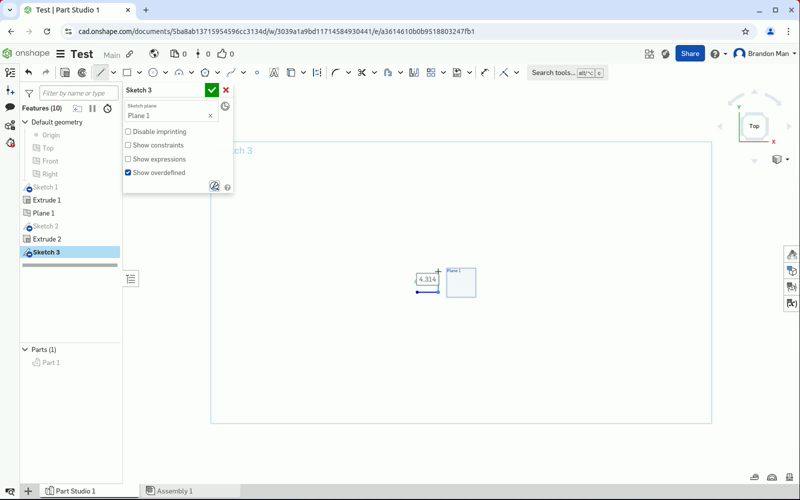
key_up(shift)
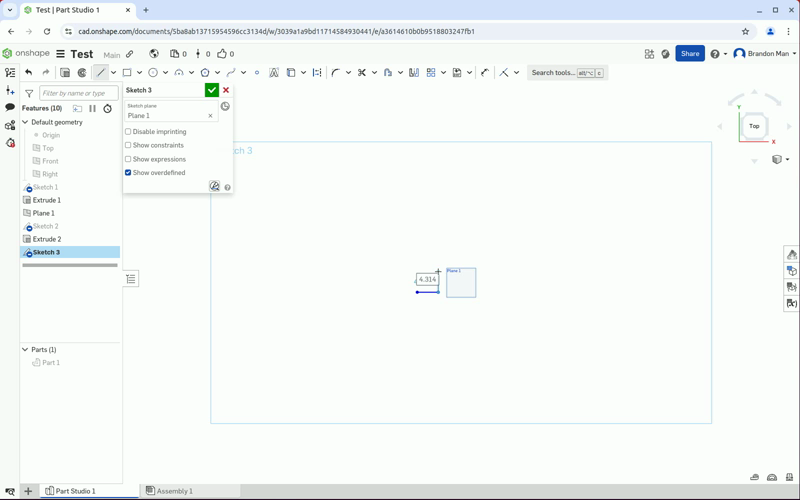
key_down(shift)
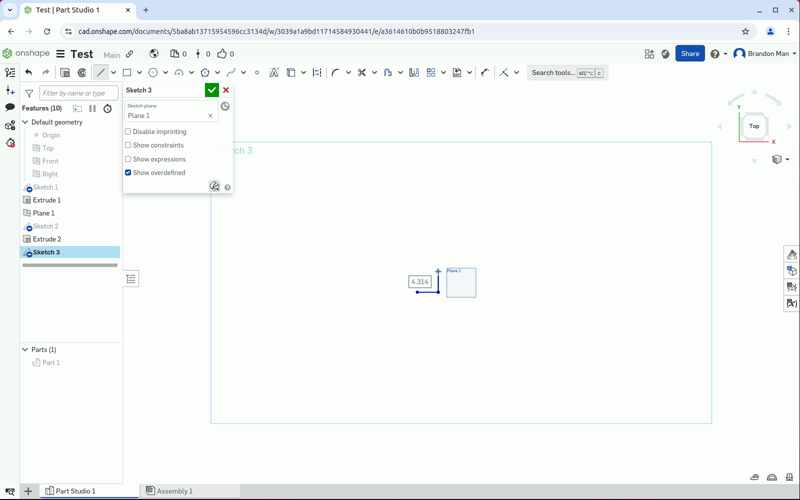
mouse_move(468, 271)
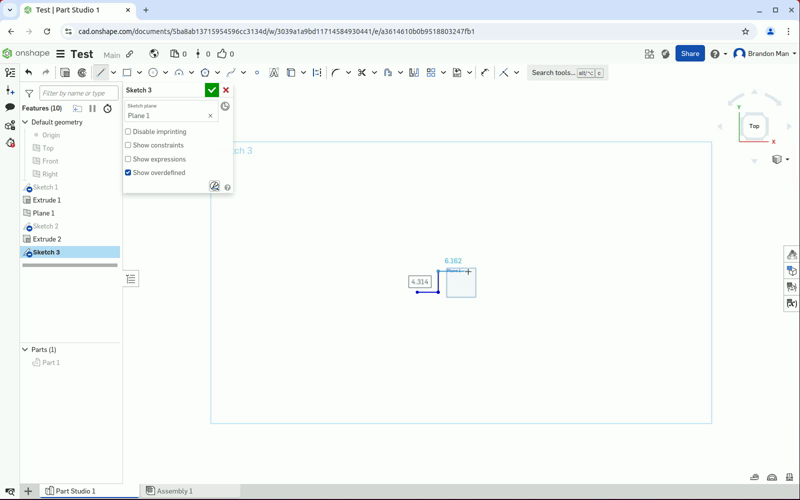
mouse_move(417, 271)
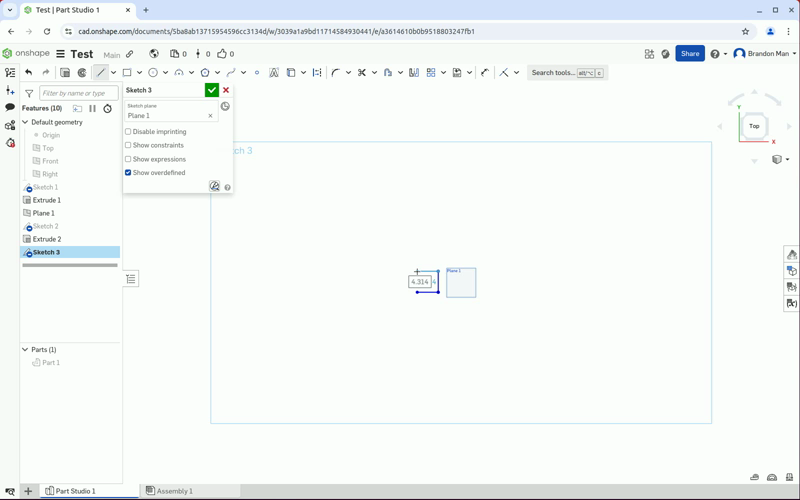
click(417, 271)
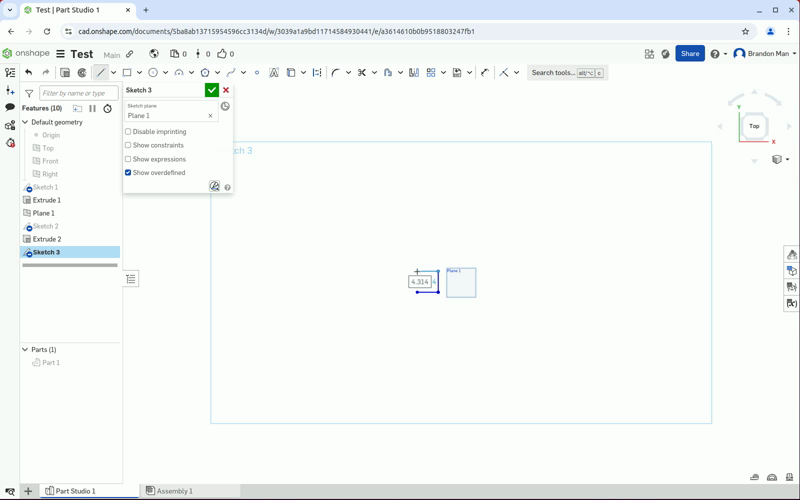
key_up(shift)
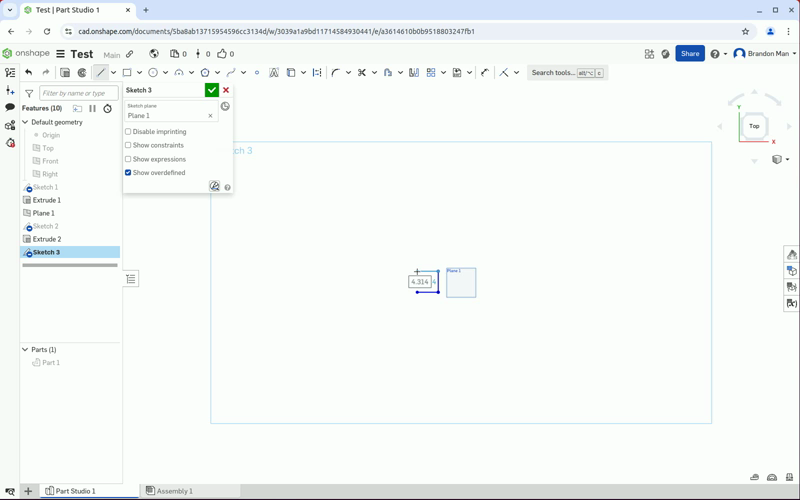
mouse_move(447, 271)
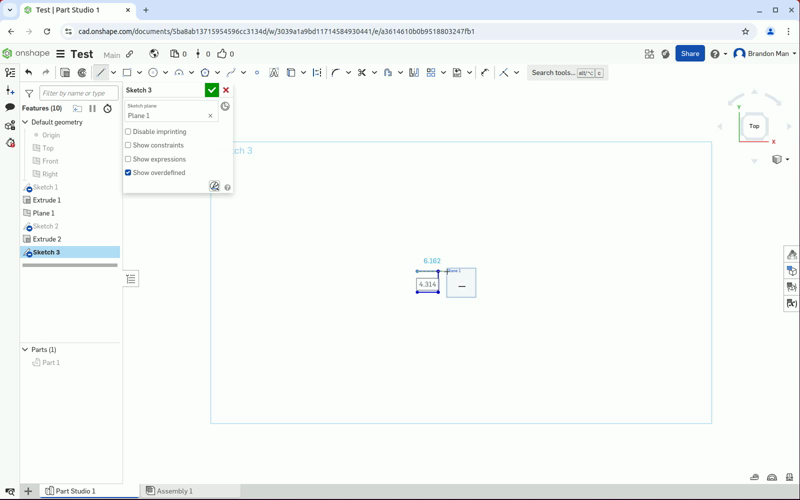
key_down(shift)
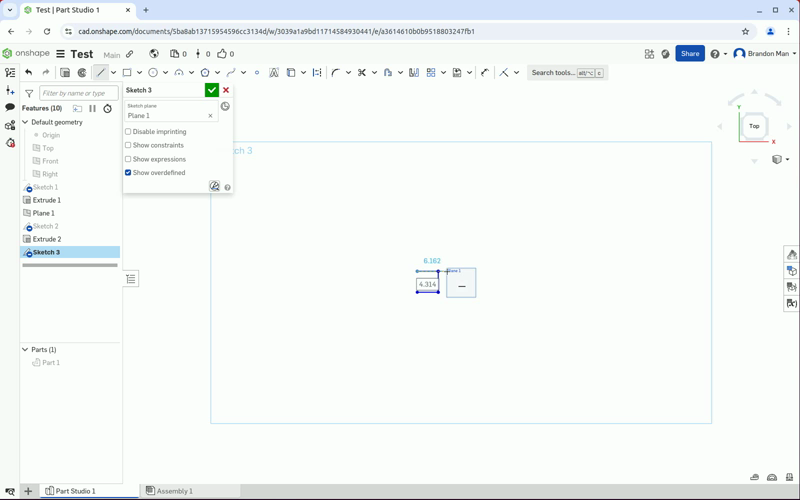
mouse_move(417, 292)
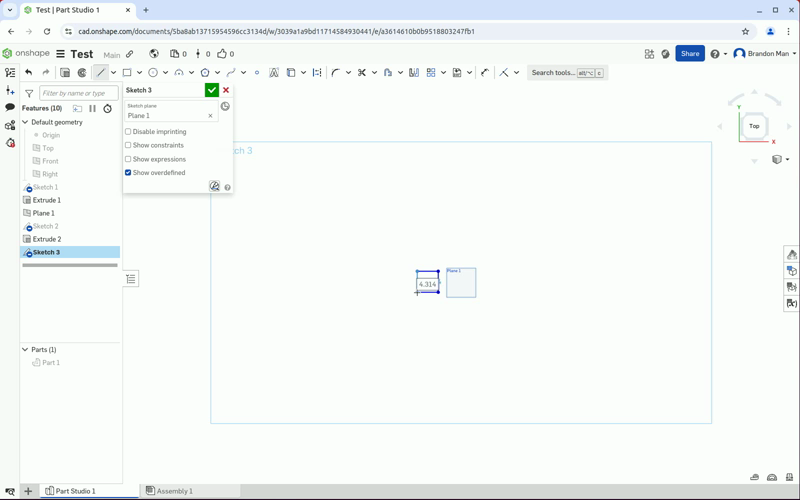
key_up(shift)
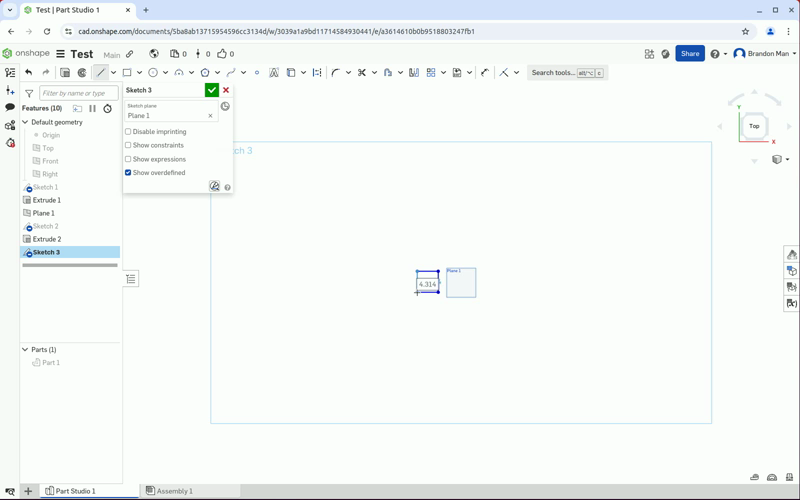
click(417, 292)
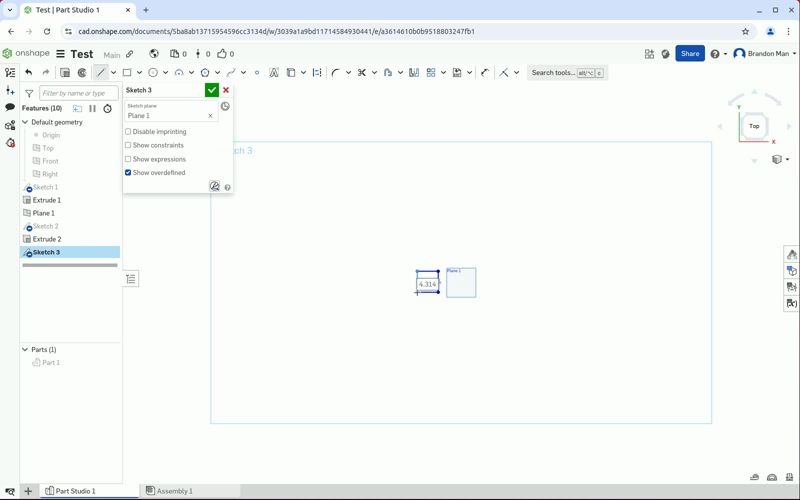
key(esc)
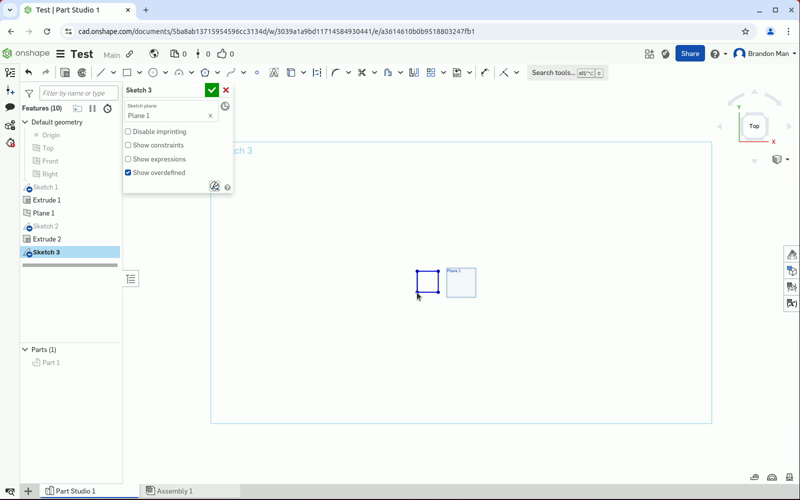
mouse_move(431, 291)
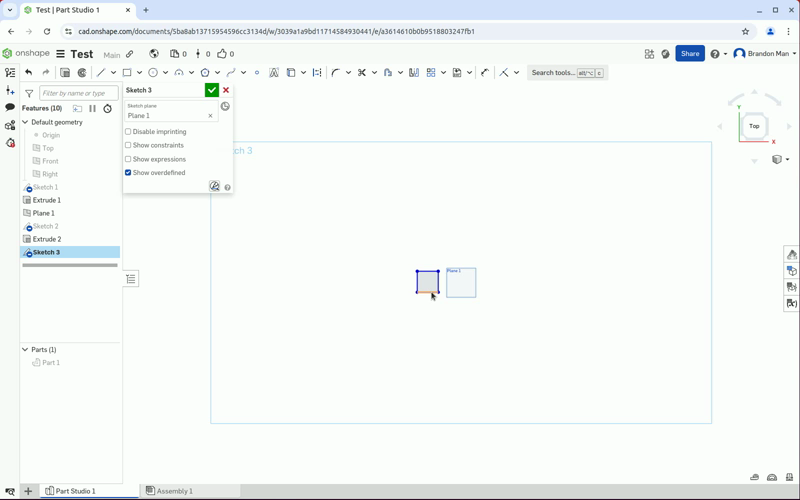
scroll(6)
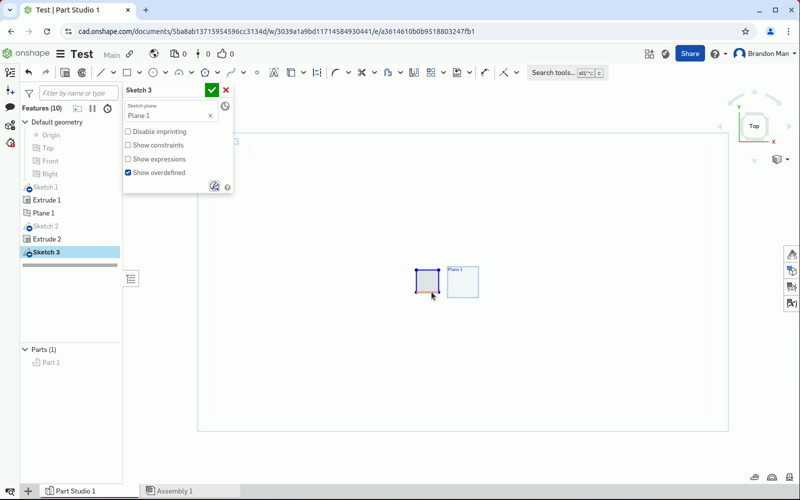
scroll(6)
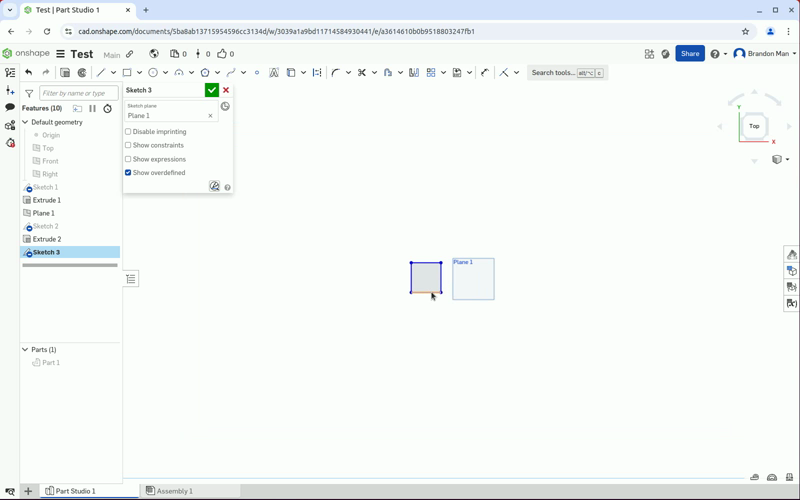
scroll(6)
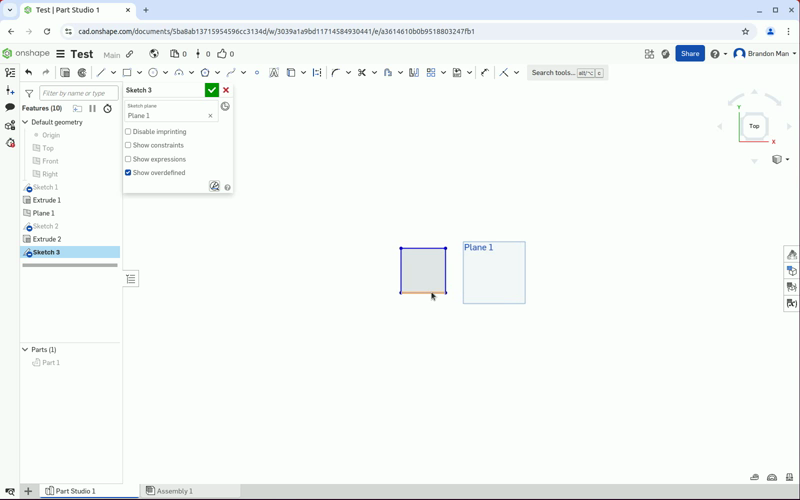
scroll(6)
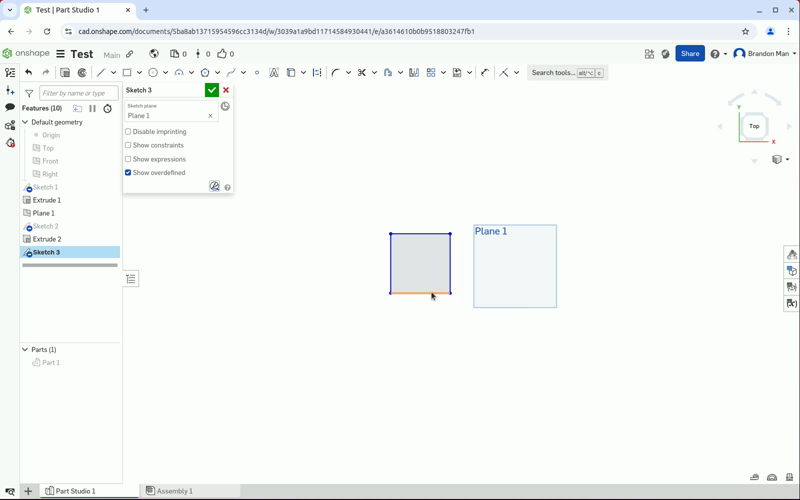
scroll(6)
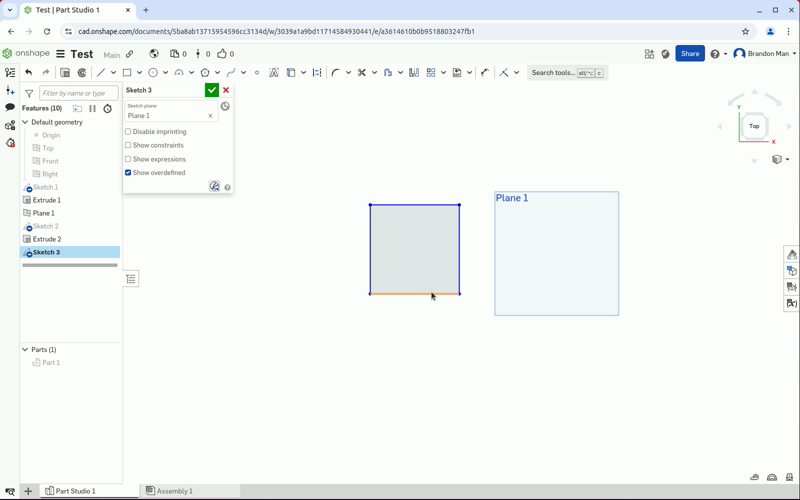
scroll(6)
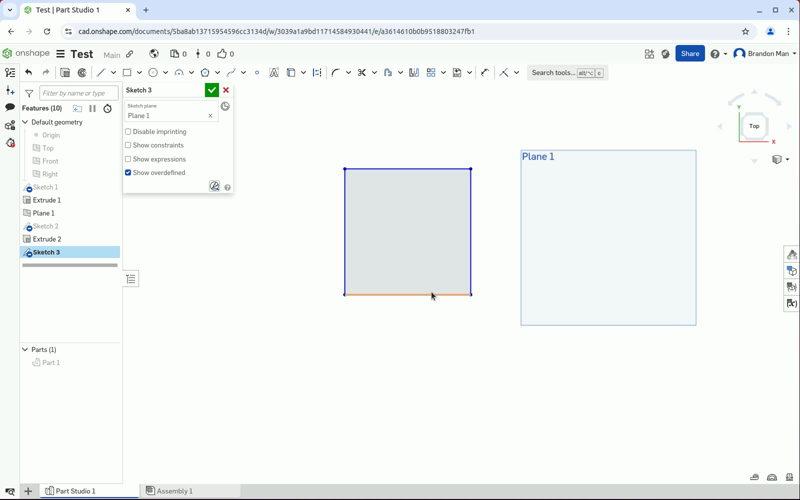
scroll(6)
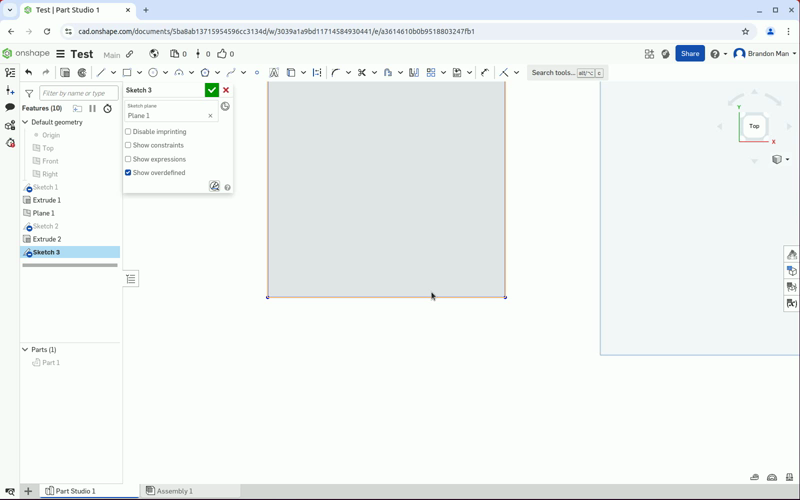
click(431, 291)
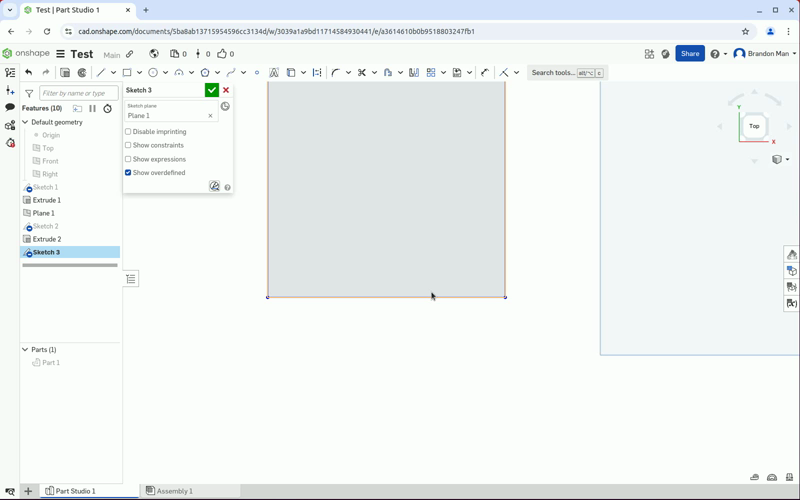
scroll(-6)
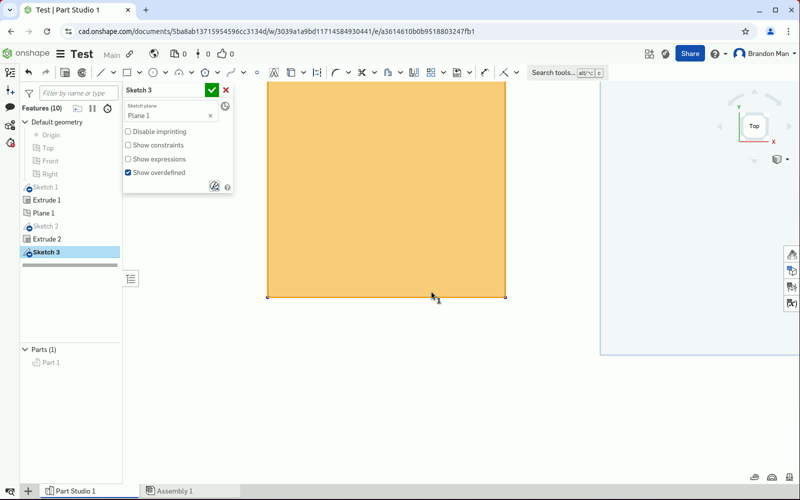
scroll(-6)
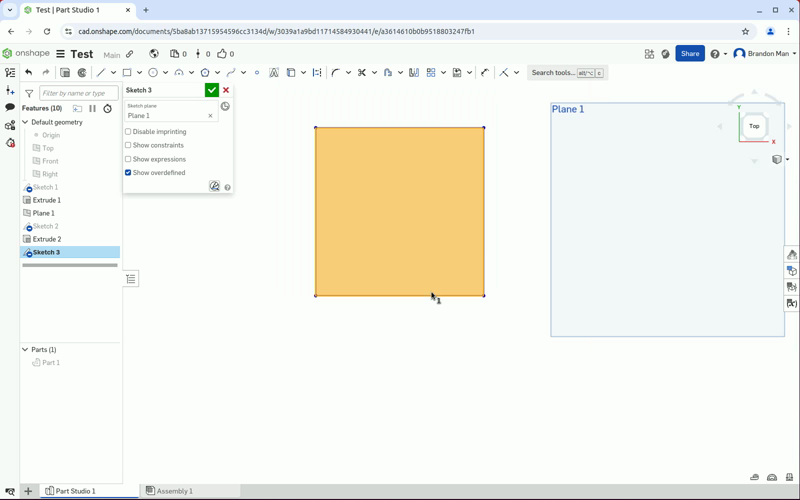
scroll(-6)
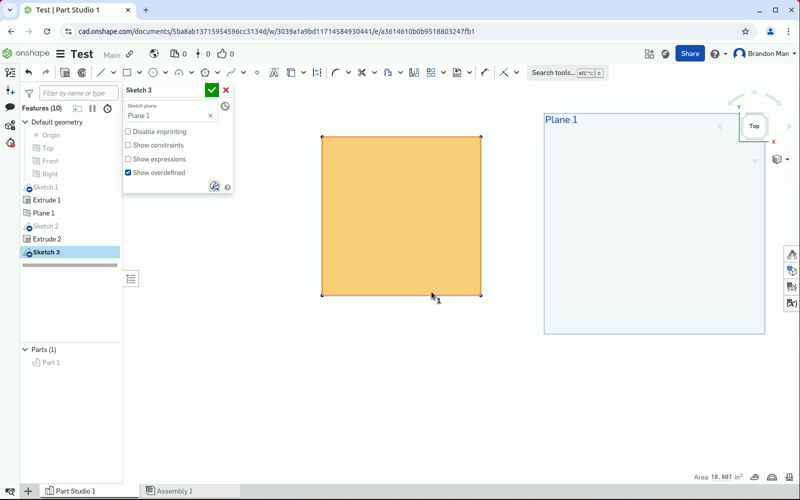
scroll(-6)
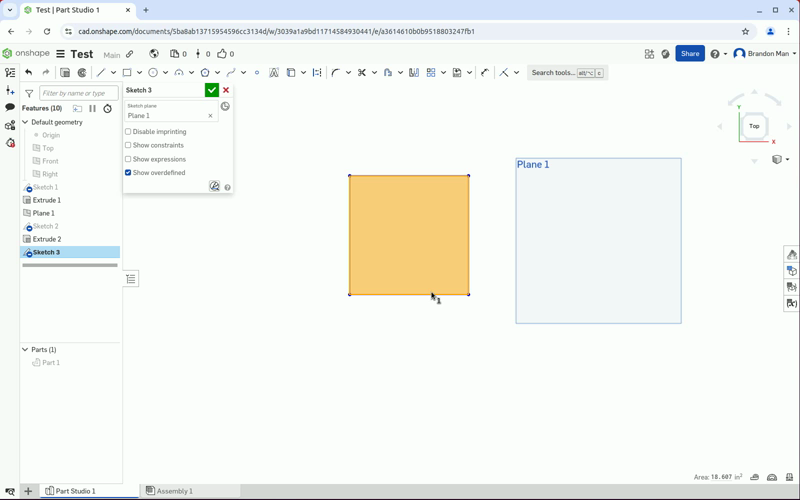
scroll(-6)
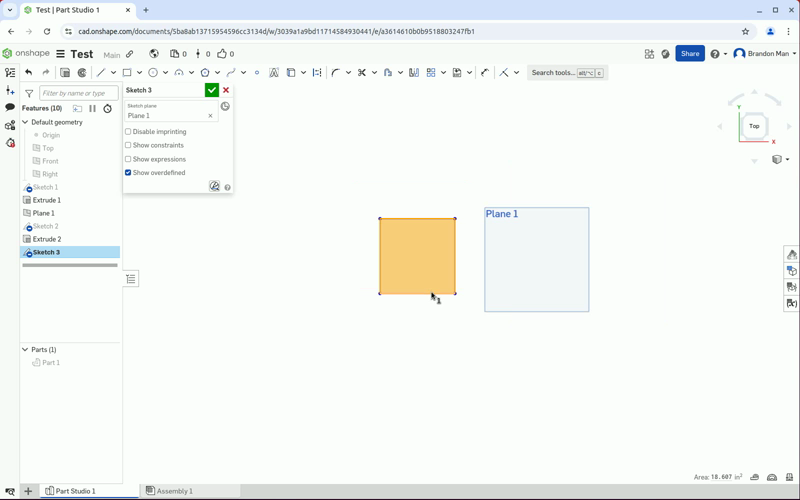
scroll(-6)
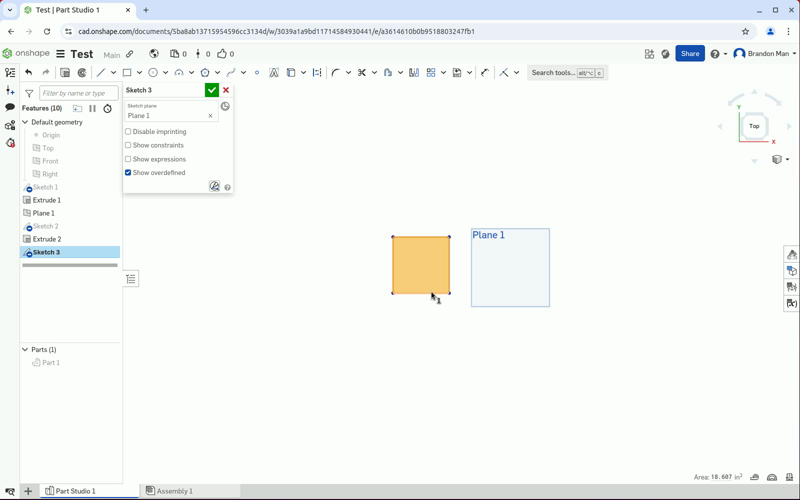
scroll(-6)
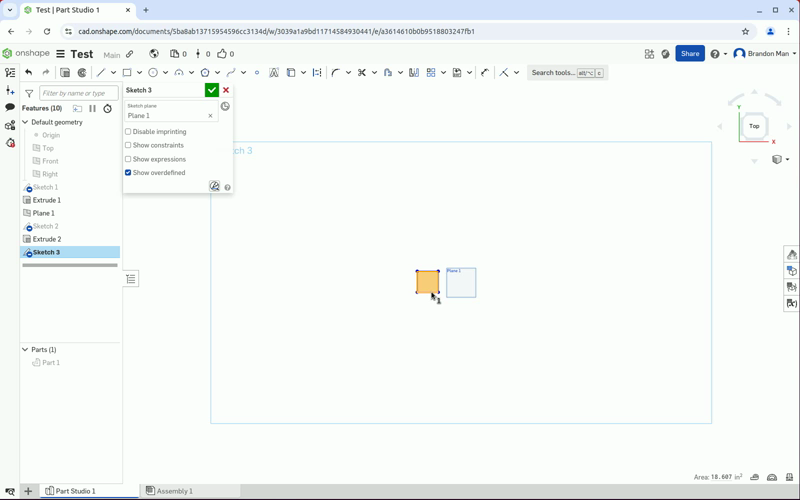
mouse_move(73, 352)
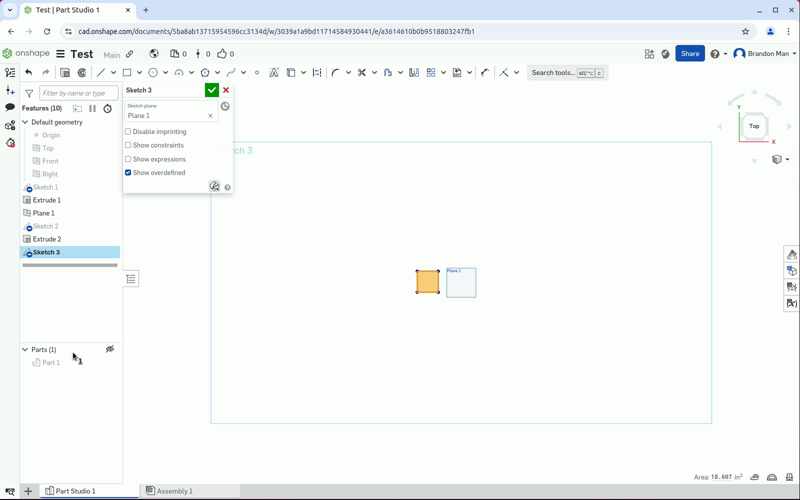
key(shift+y)
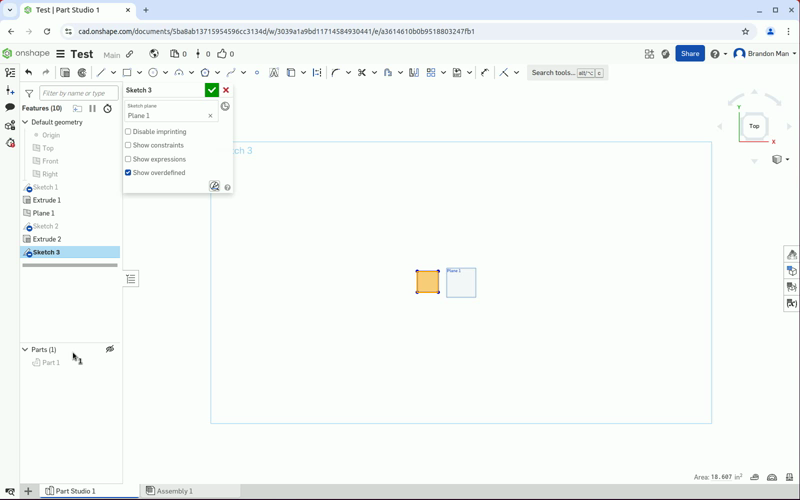
key(shift+e)
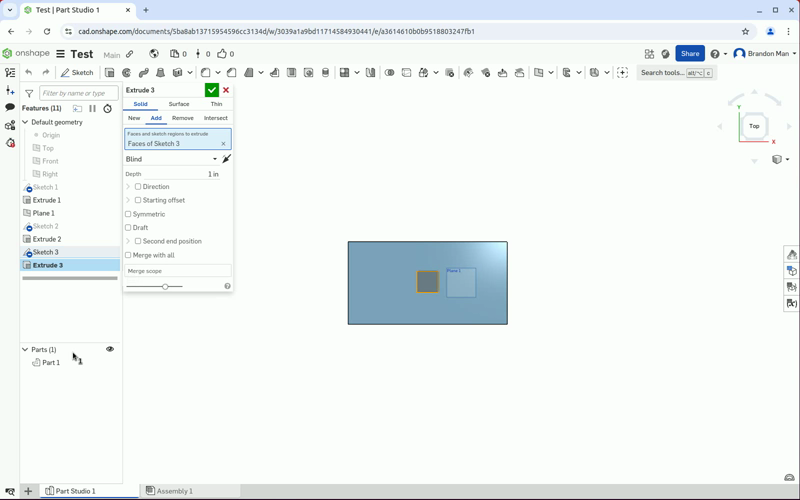
mouse_move(143, 106)
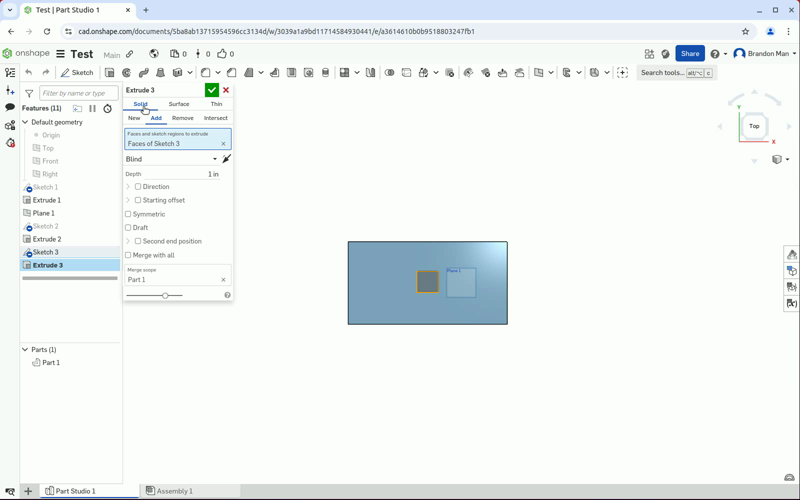
click(143, 106)
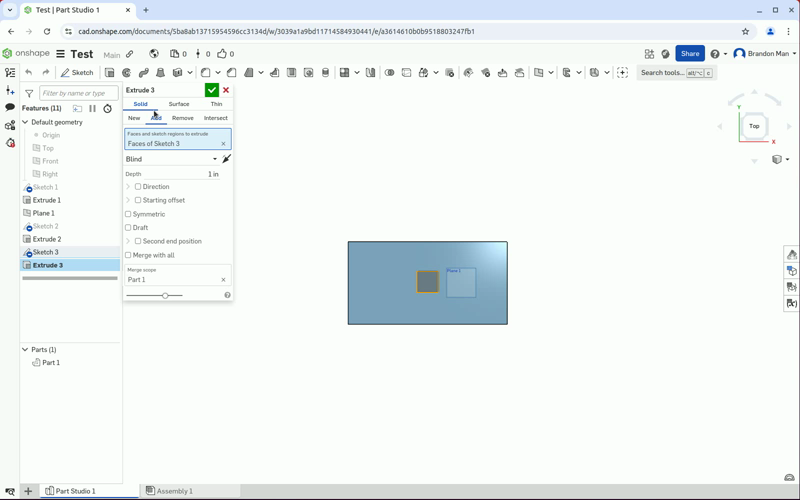
mouse_move(186, 120)
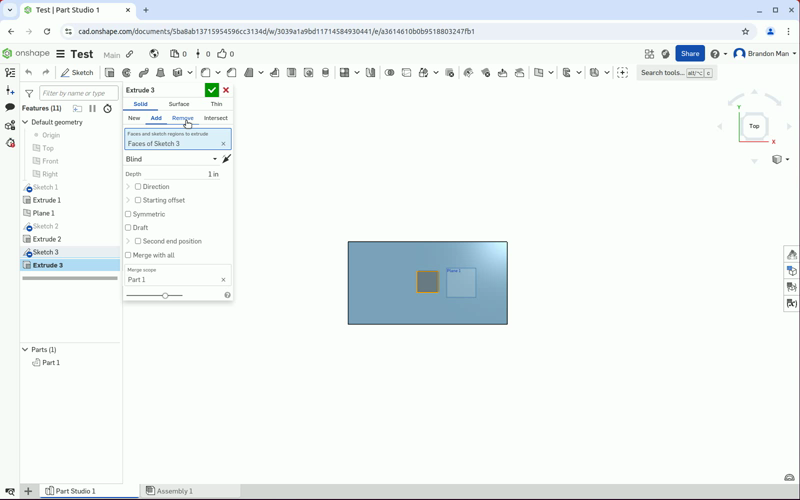
click(186, 120)
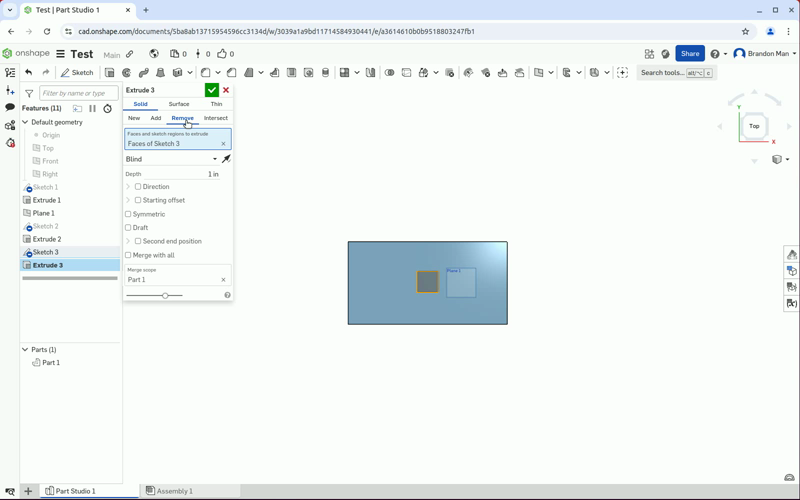
key(tab, 4)
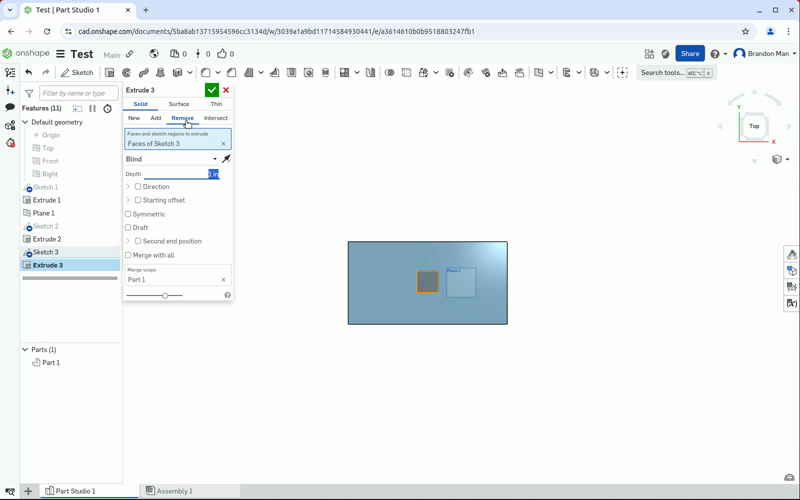
text(4.333)
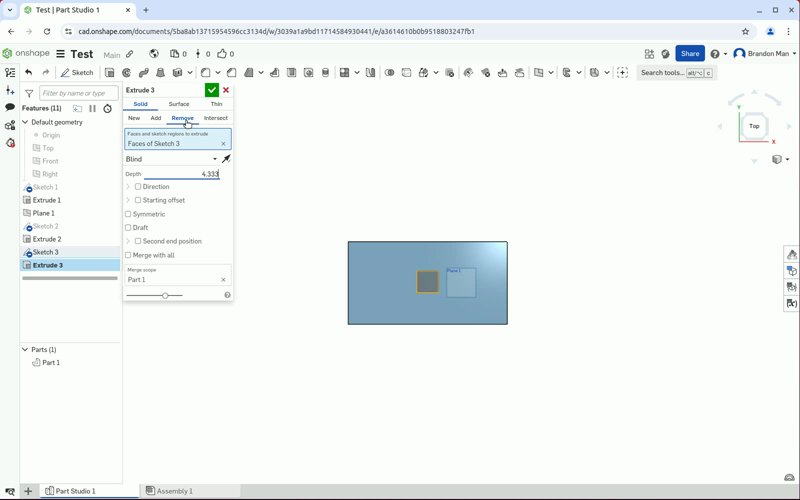
key(tab, 6)
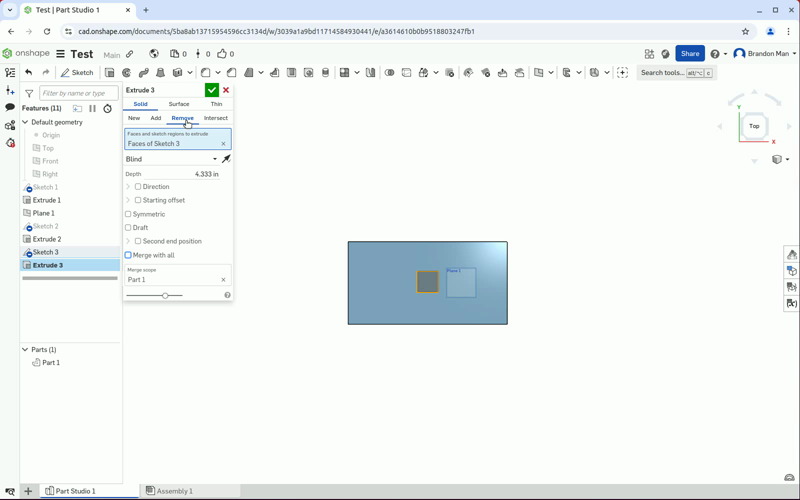
key(space)
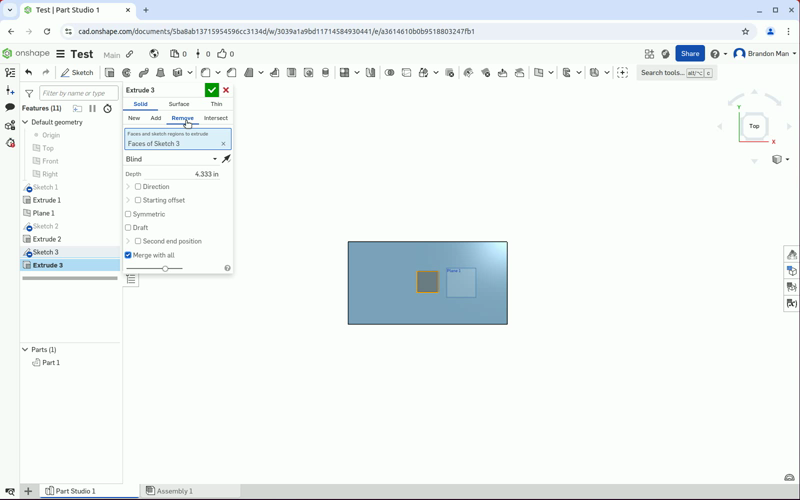
key(enter)
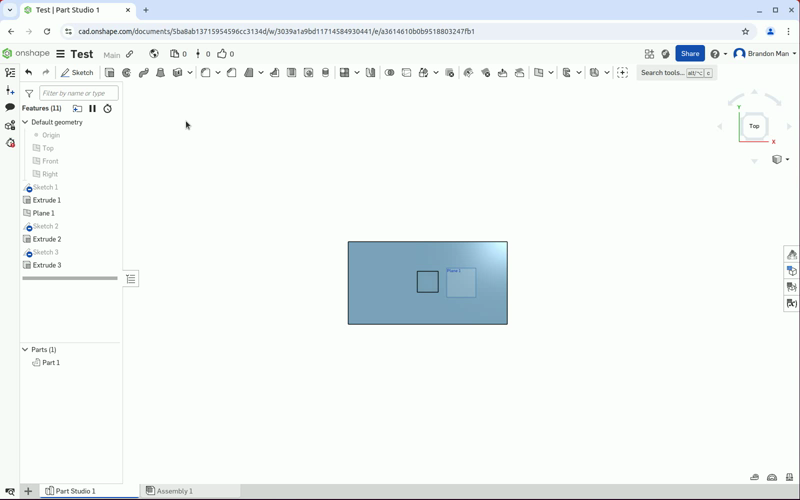
key(shift+h)
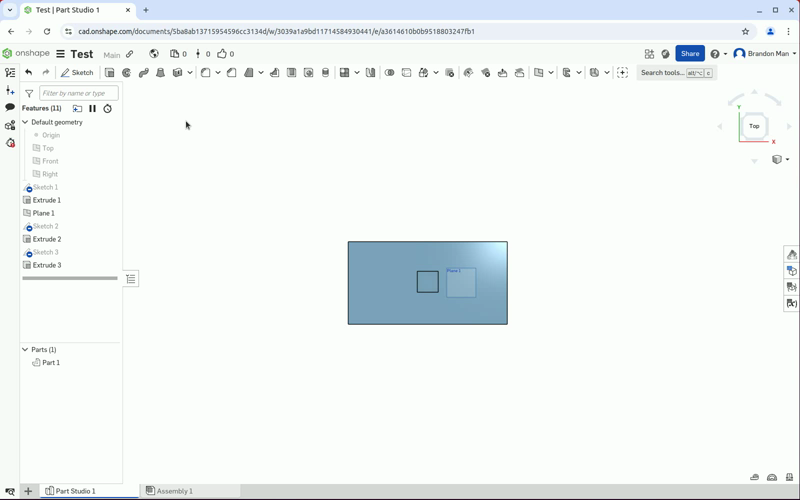
key(shift+h)
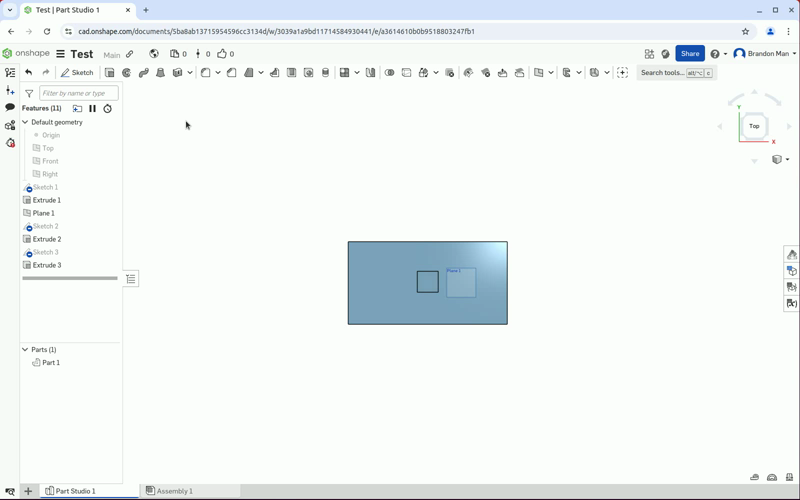
mouse_move(73, 189)
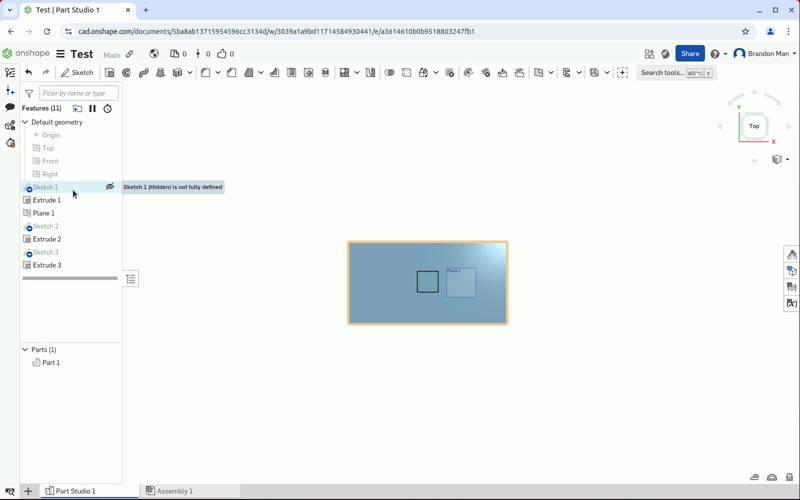
click(73, 189)
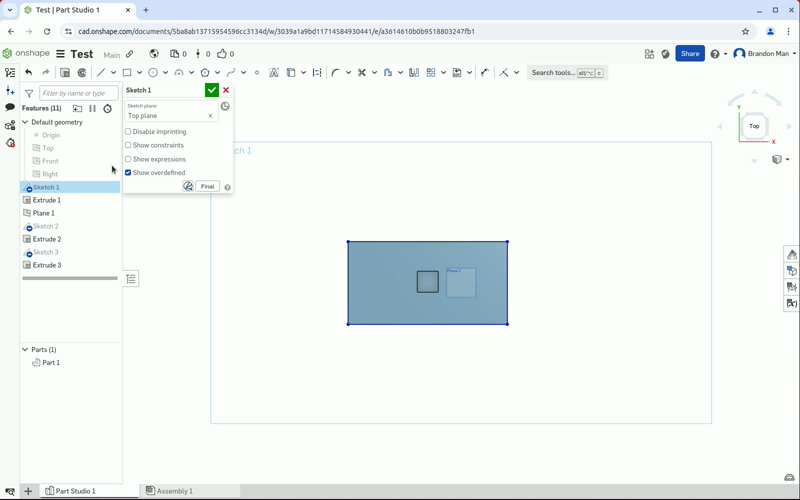
mouse_move(229, 92)
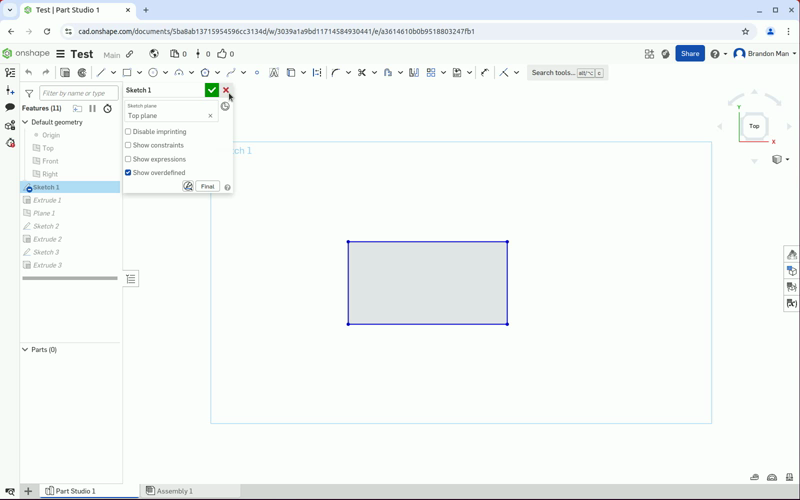
click(229, 92)
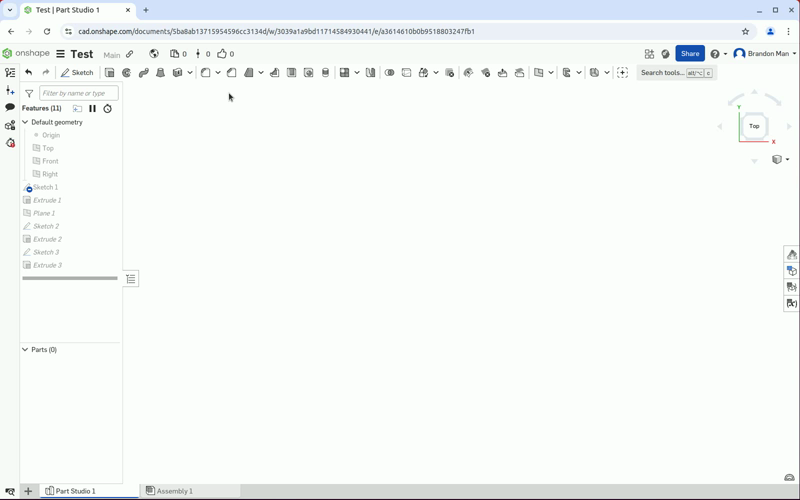
key(shift+s)
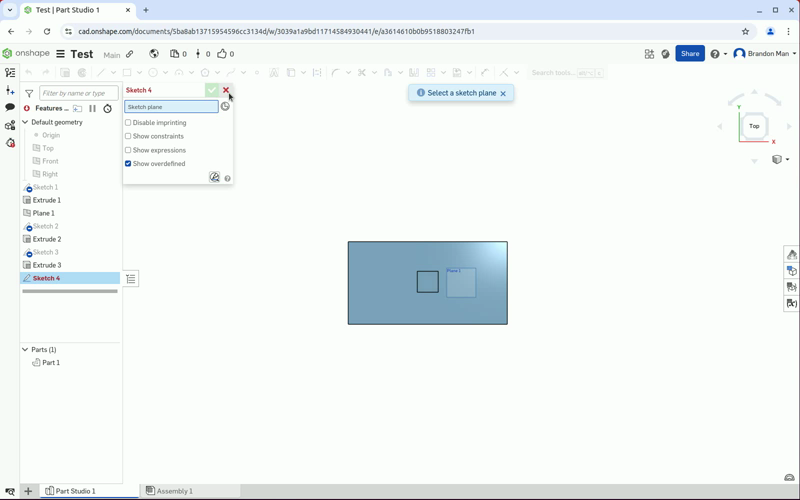
mouse_move(73, 215)
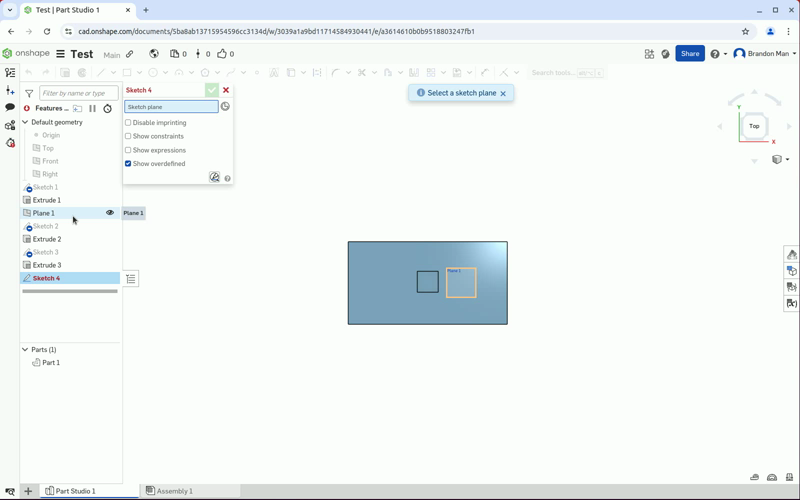
click(73, 215)
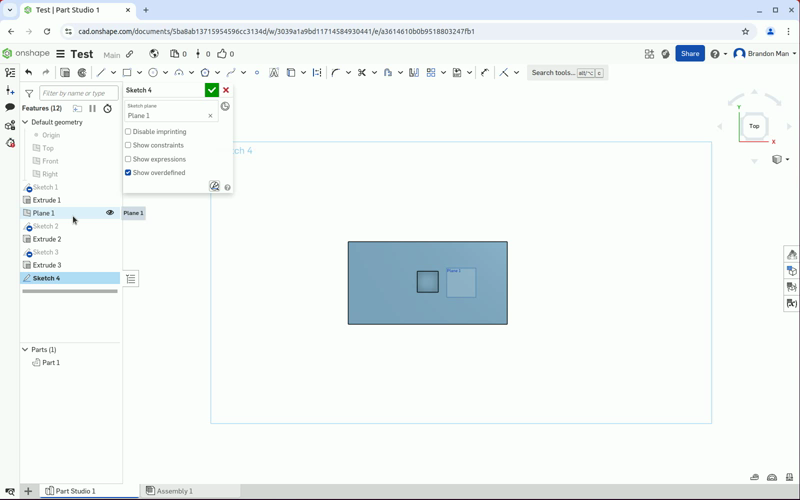
mouse_move(73, 352)
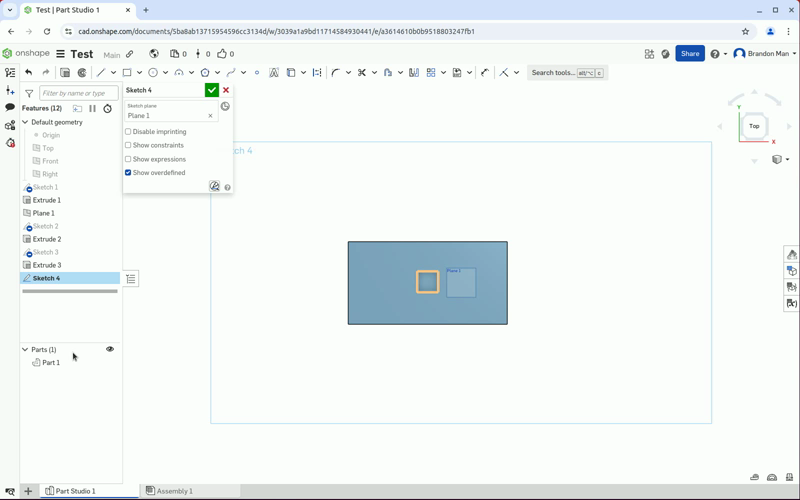
key(y)
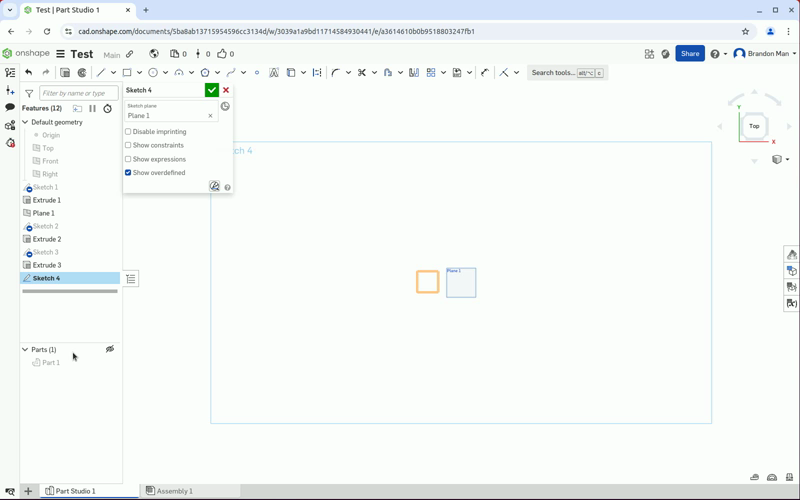
key(c)
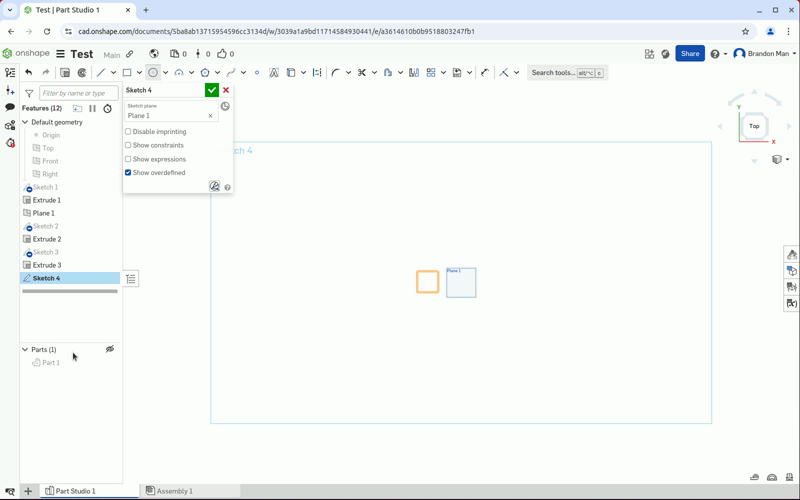
key_down(shift)
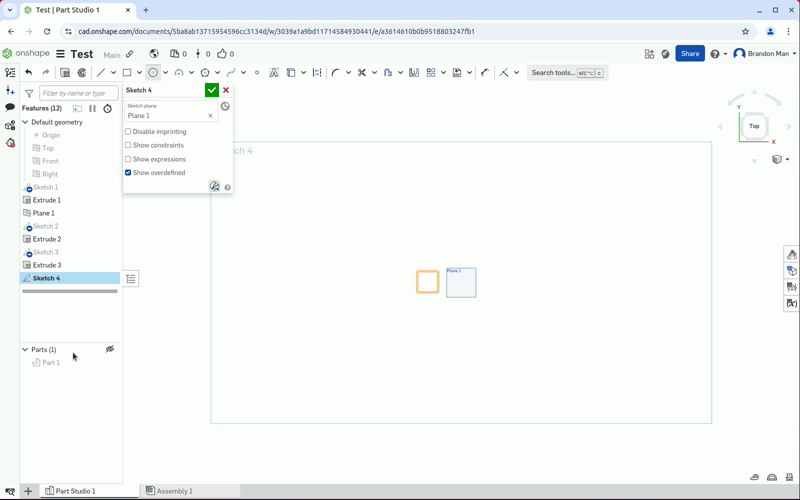
mouse_move(375, 282)
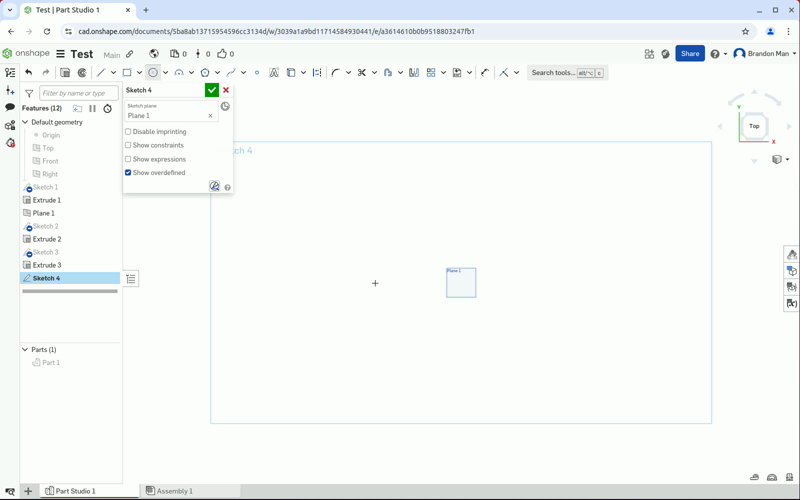
click(375, 282)
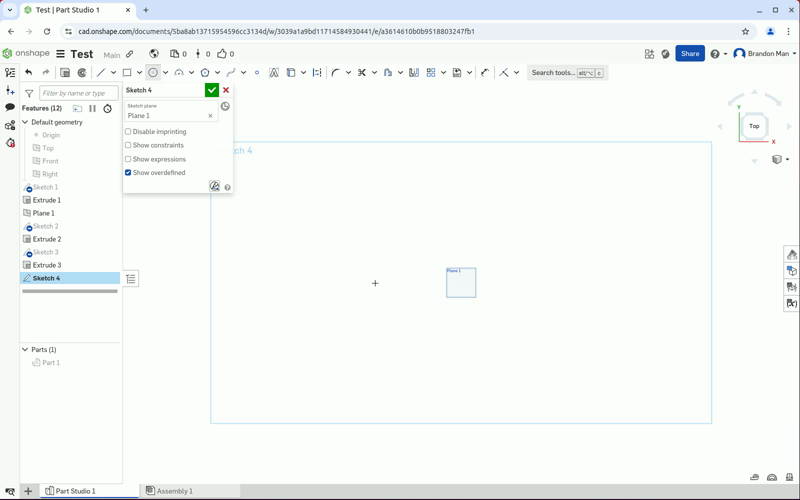
key_up(shift)
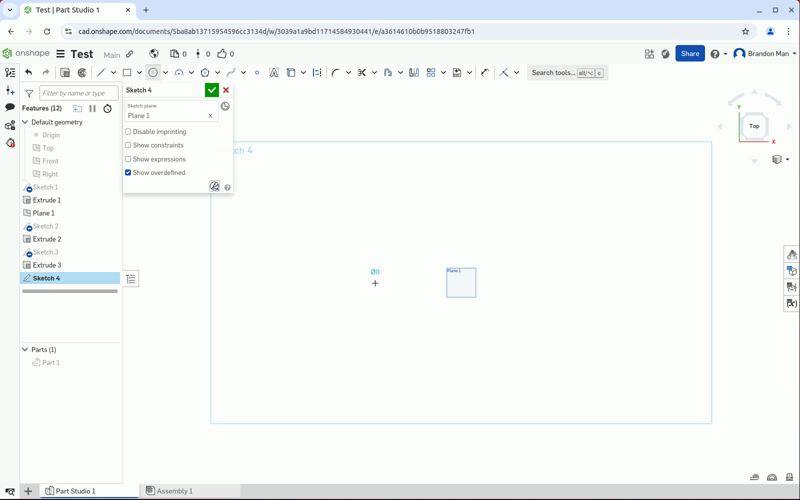
mouse_move(389, 282)
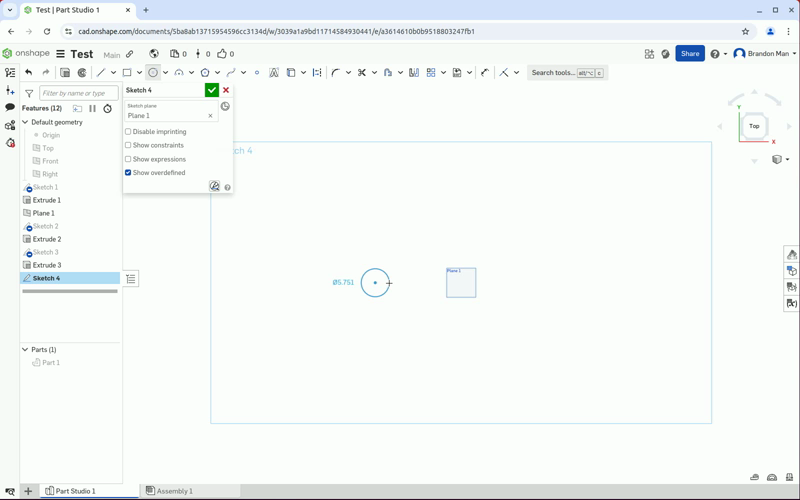
click(389, 282)
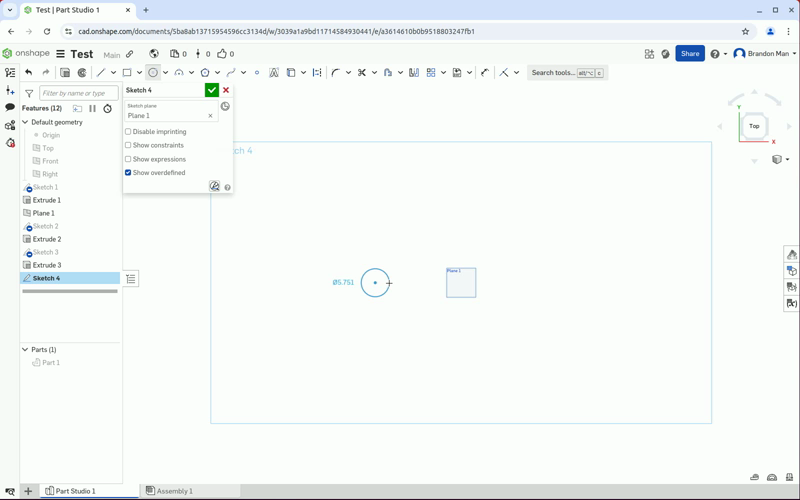
key(esc)
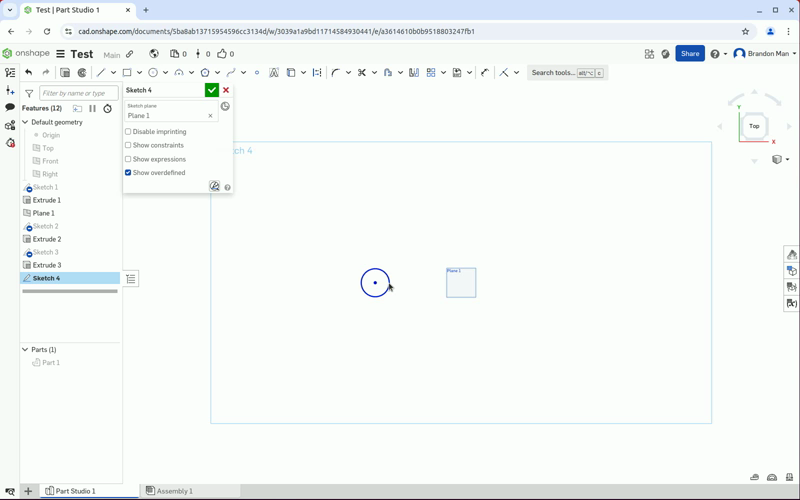
mouse_move(378, 287)
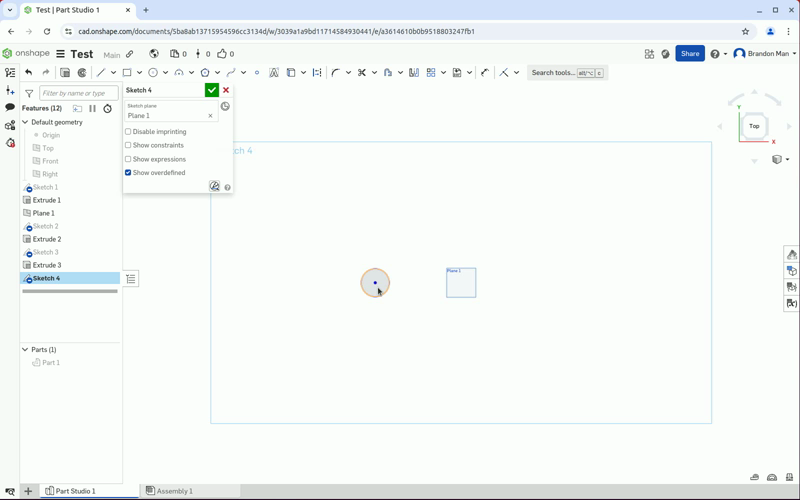
scroll(6)
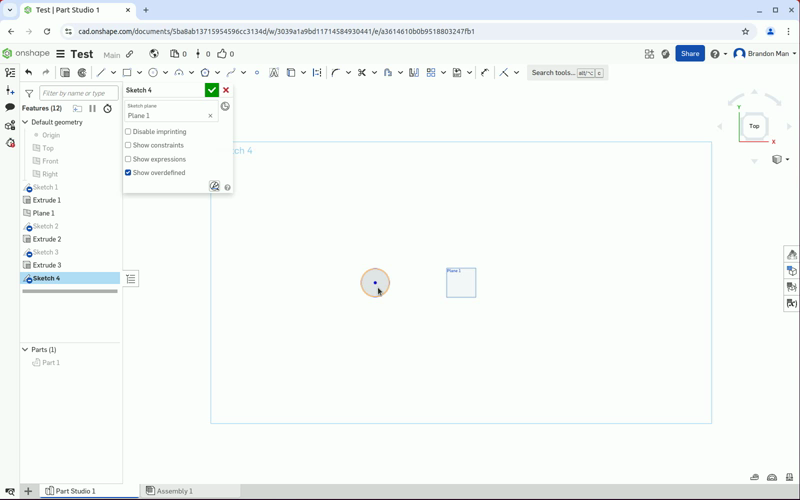
scroll(6)
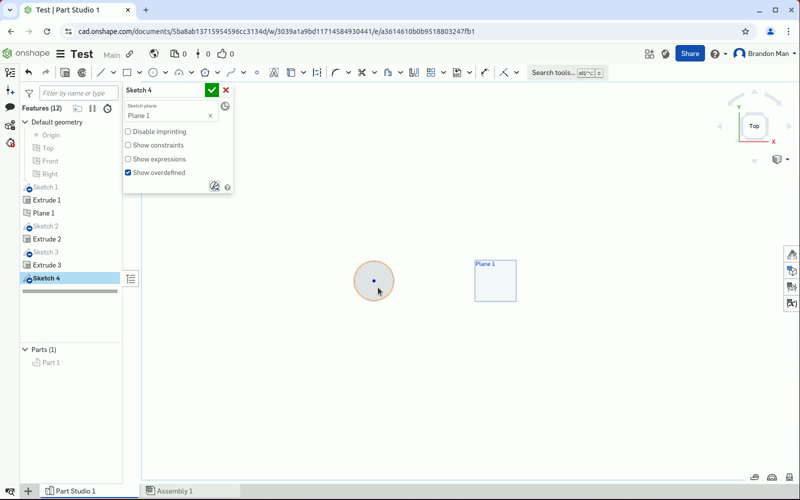
scroll(6)
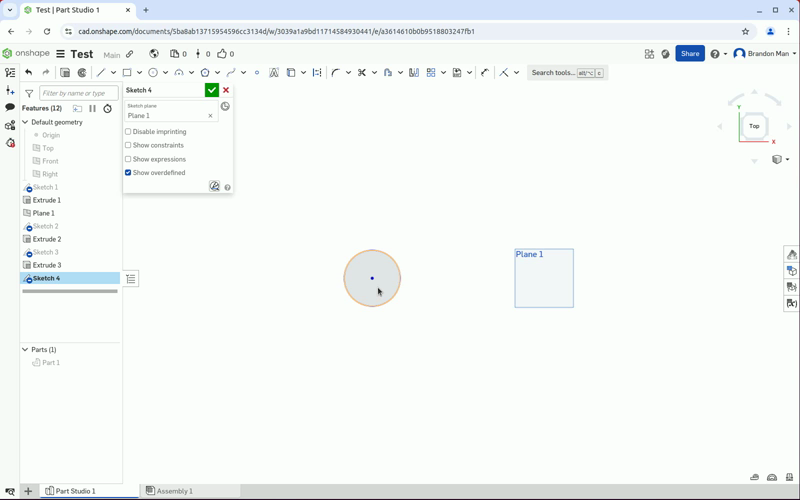
scroll(6)
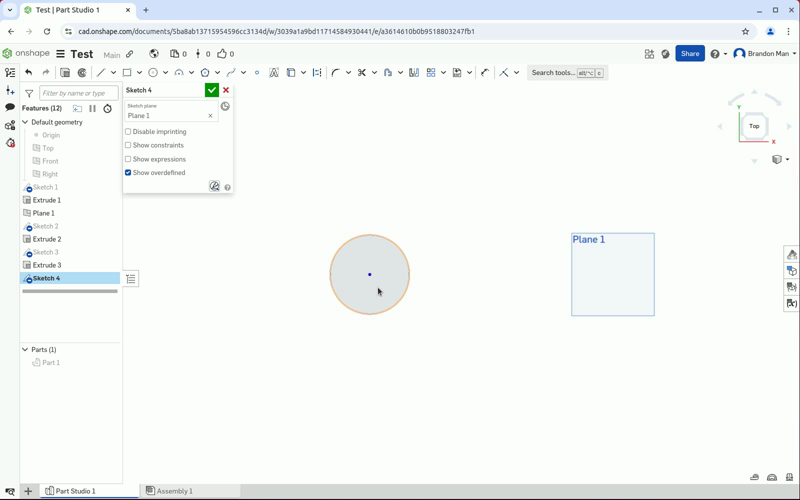
scroll(6)
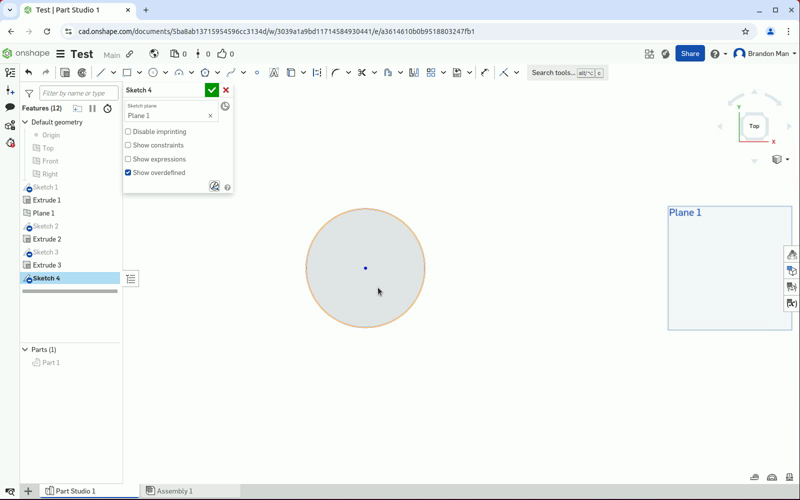
scroll(6)
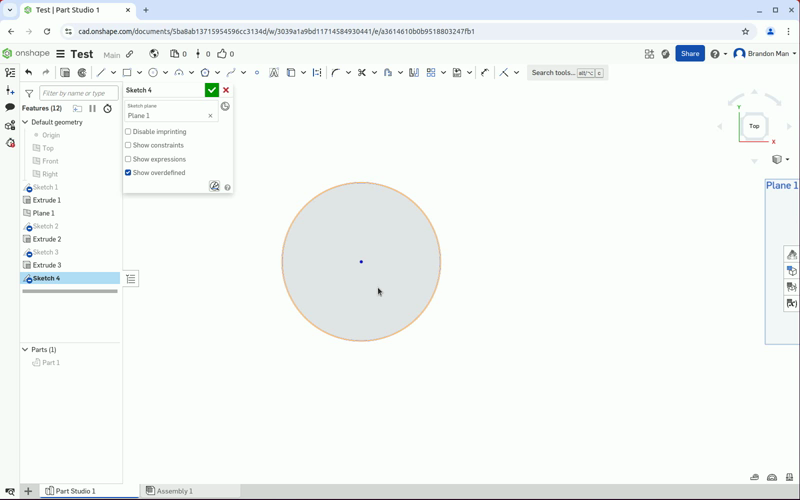
scroll(6)
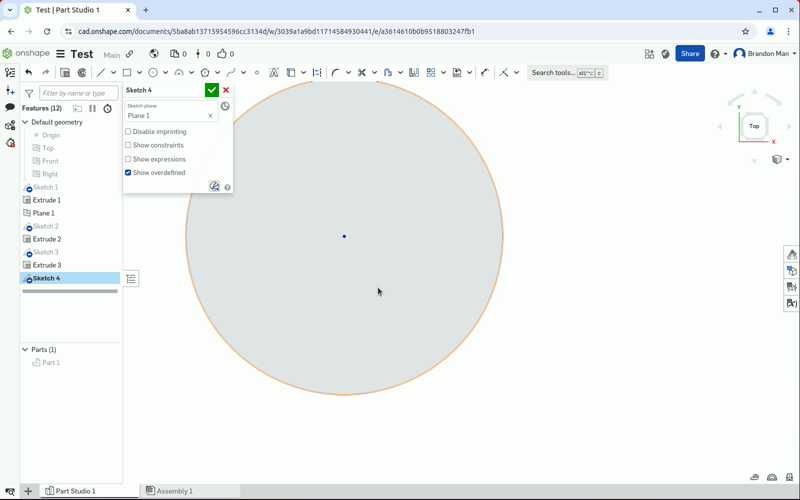
click(378, 287)
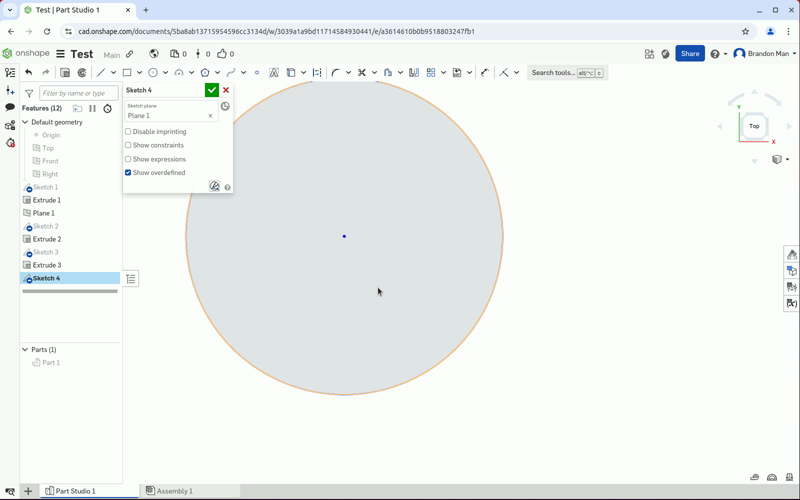
scroll(-6)
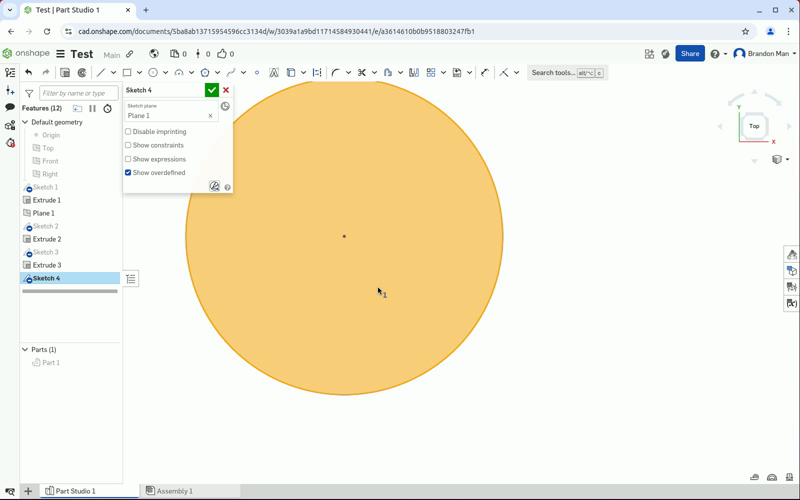
scroll(-6)
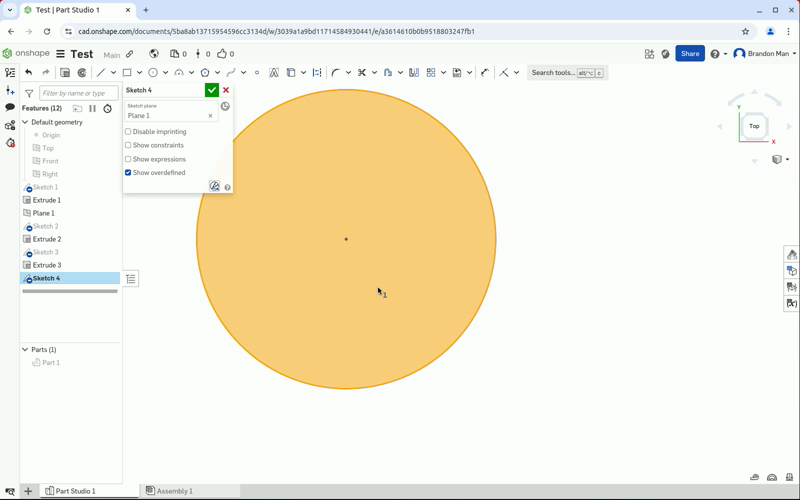
scroll(-6)
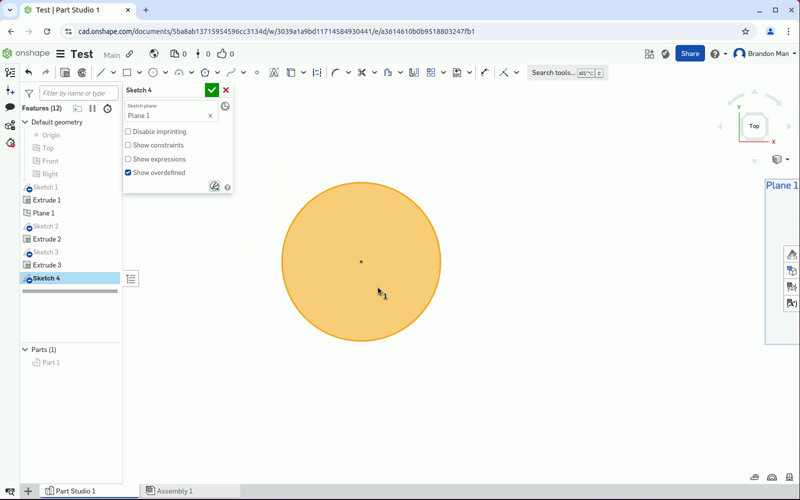
scroll(-6)
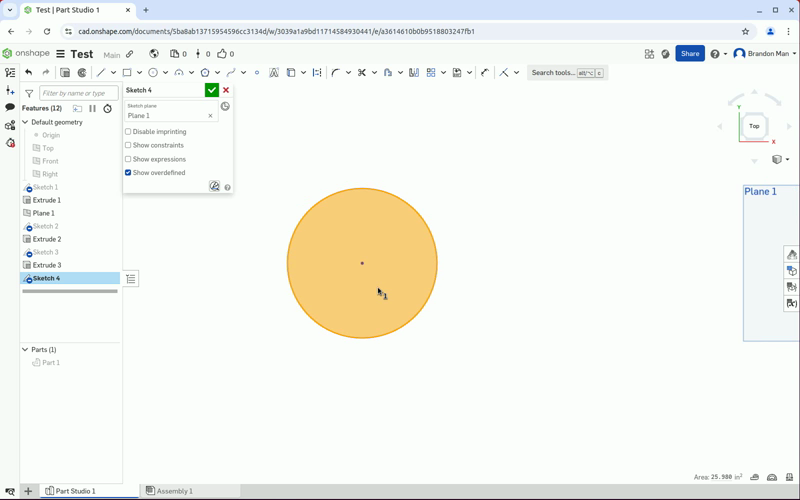
scroll(-6)
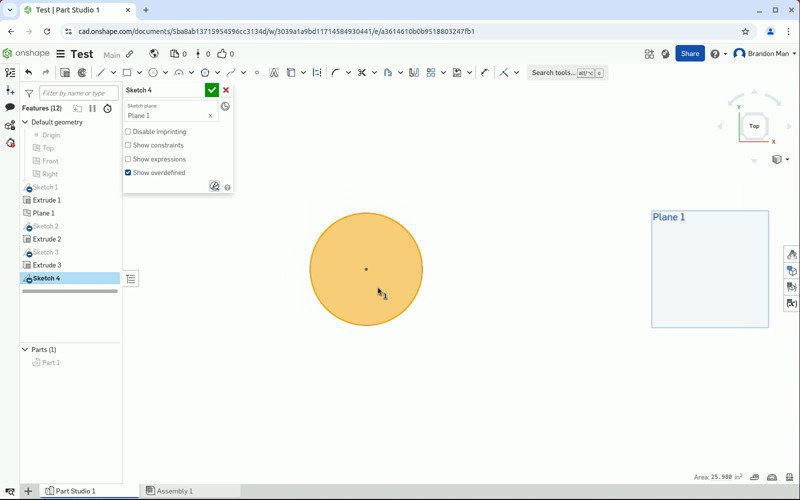
scroll(-6)
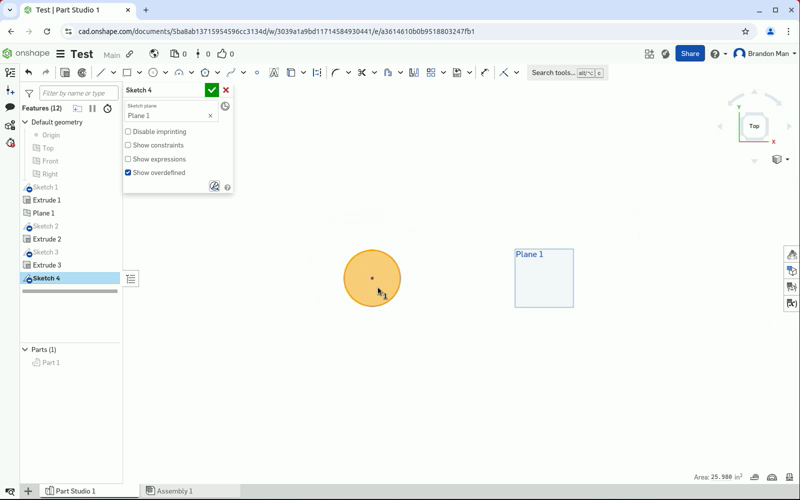
scroll(-6)
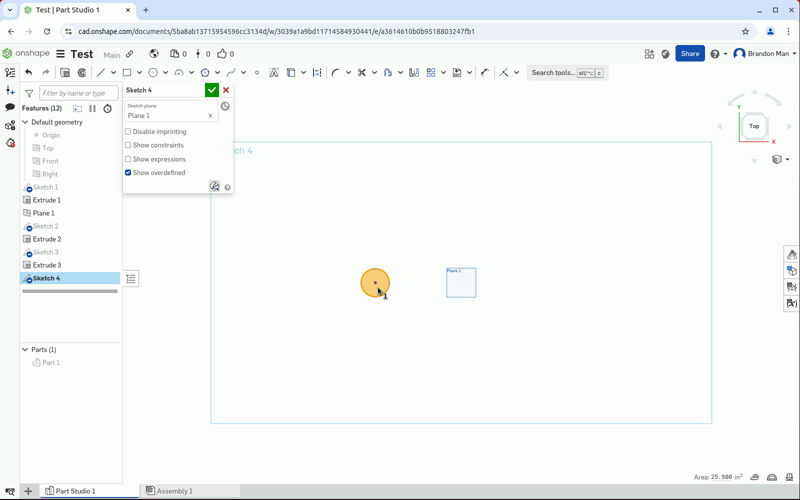
mouse_move(73, 352)
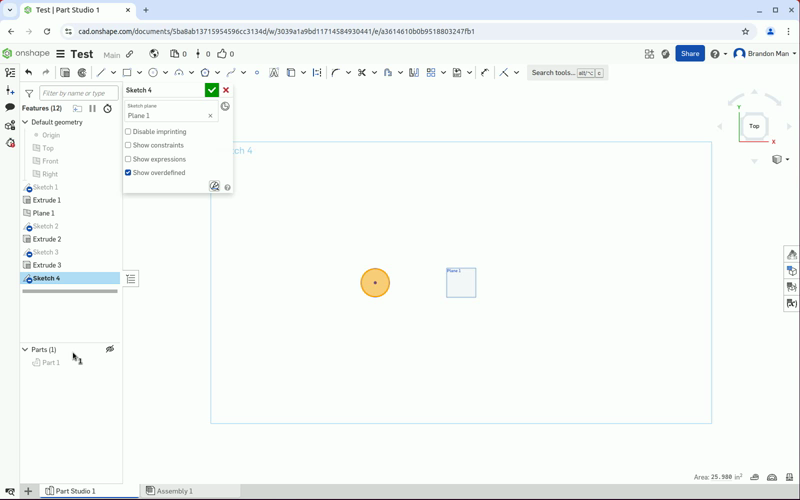
key(shift+y)
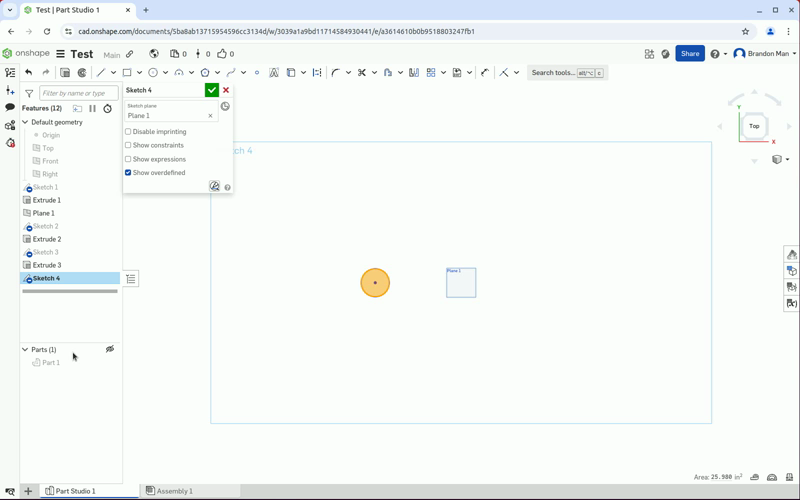
key(shift+e)
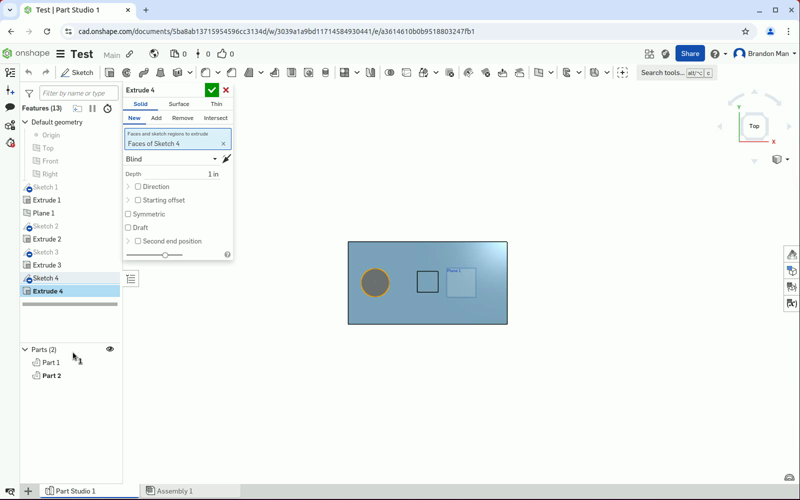
mouse_move(143, 106)
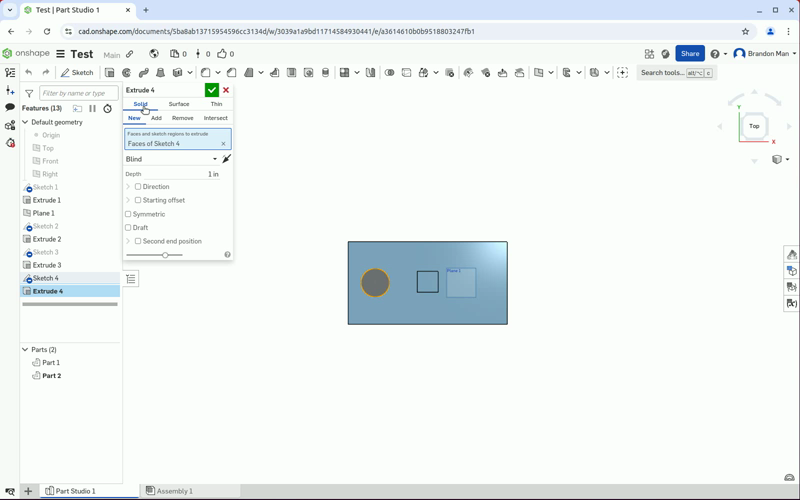
click(143, 106)
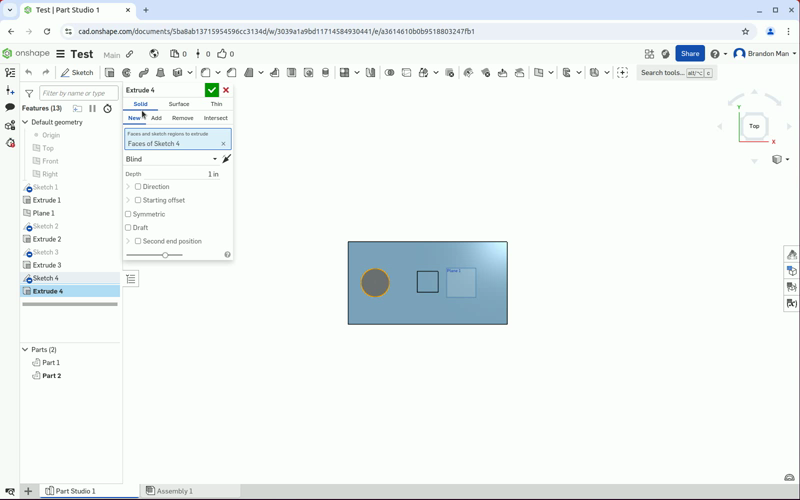
mouse_move(137, 120)
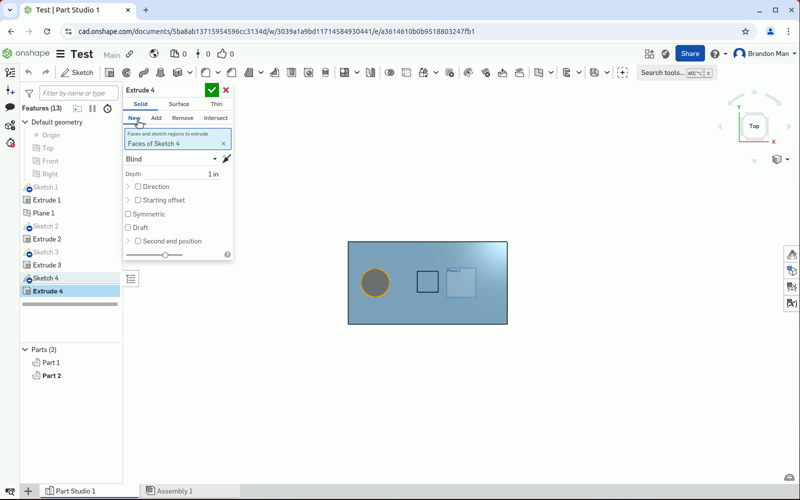
click(137, 120)
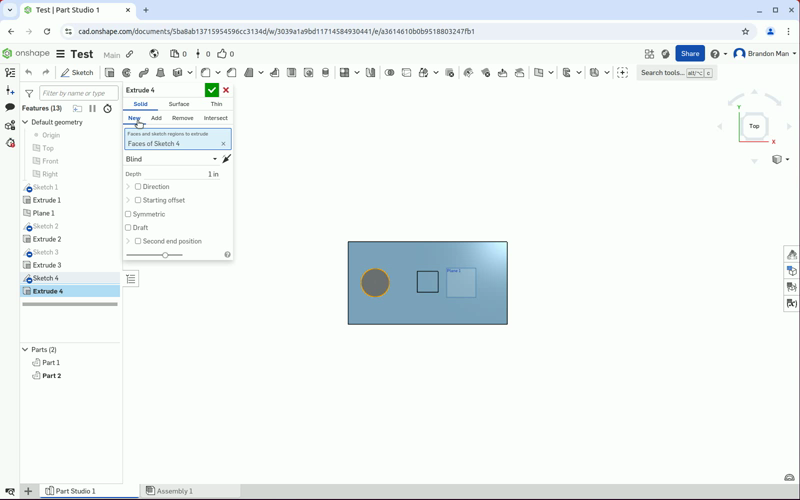
key(tab, 4)
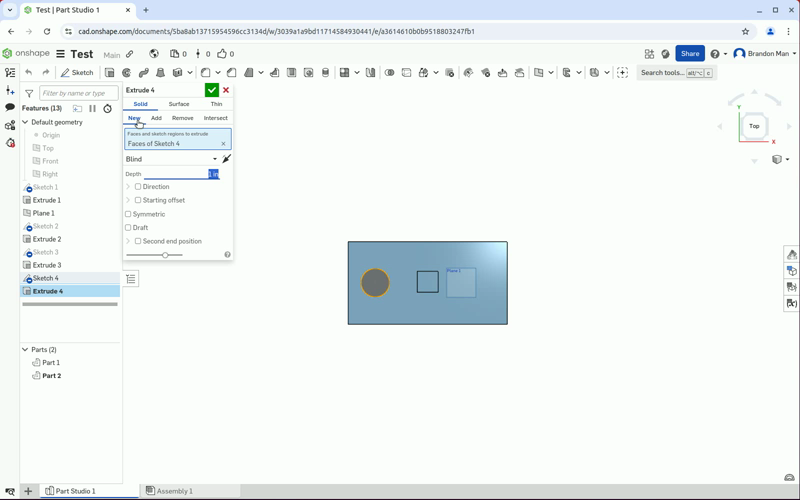
text(-11.073)
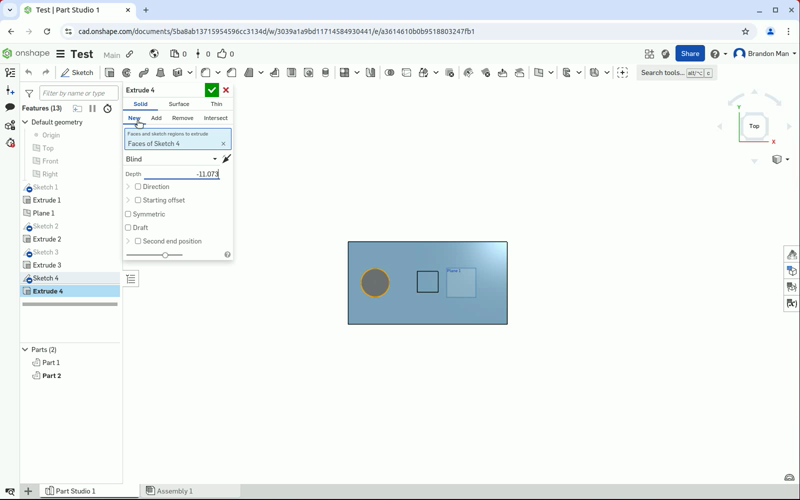
key(enter)
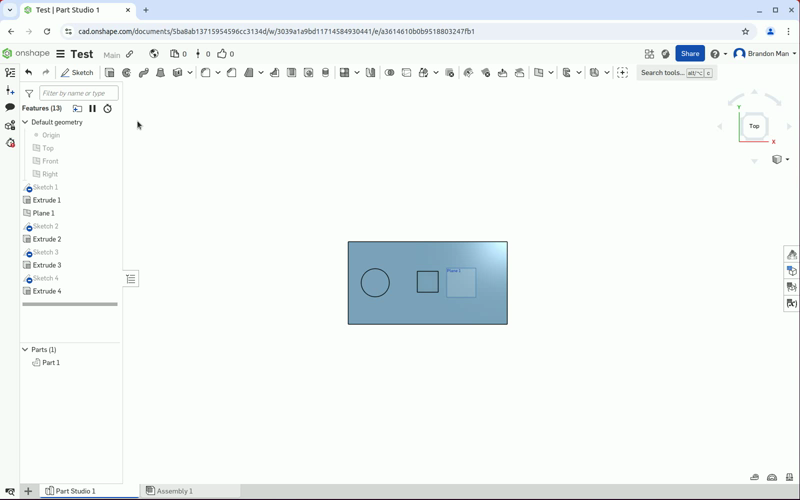
key(shift+h)
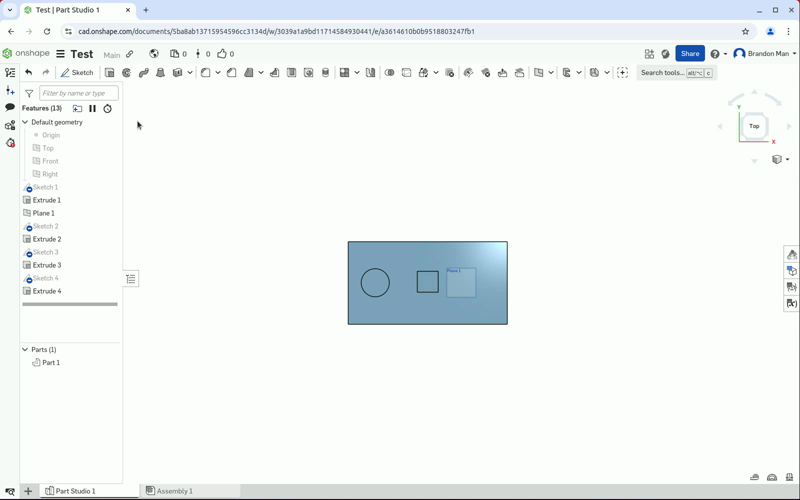
key(shift+h)
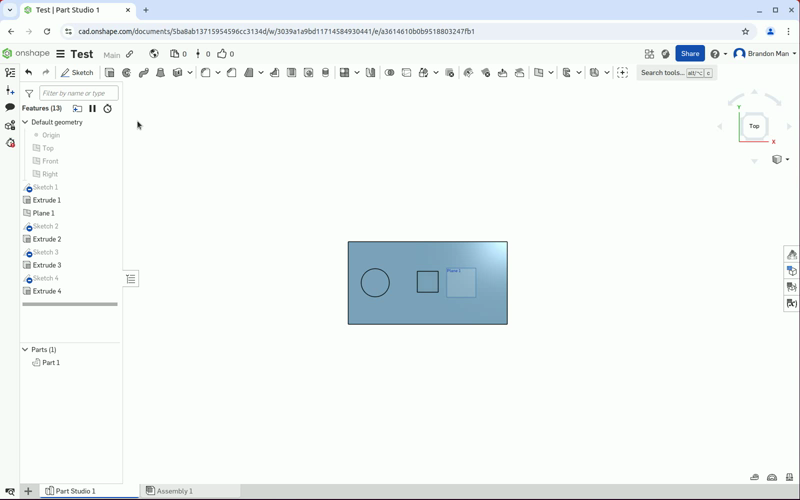
mouse_move(73, 189)
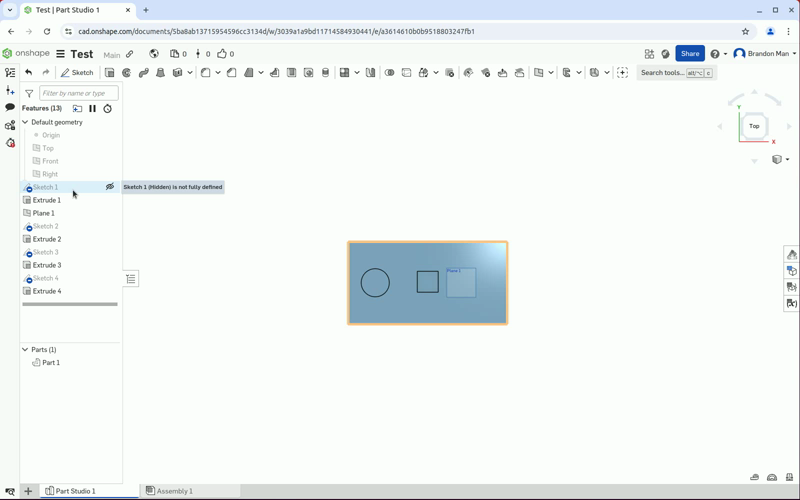
click(73, 189)
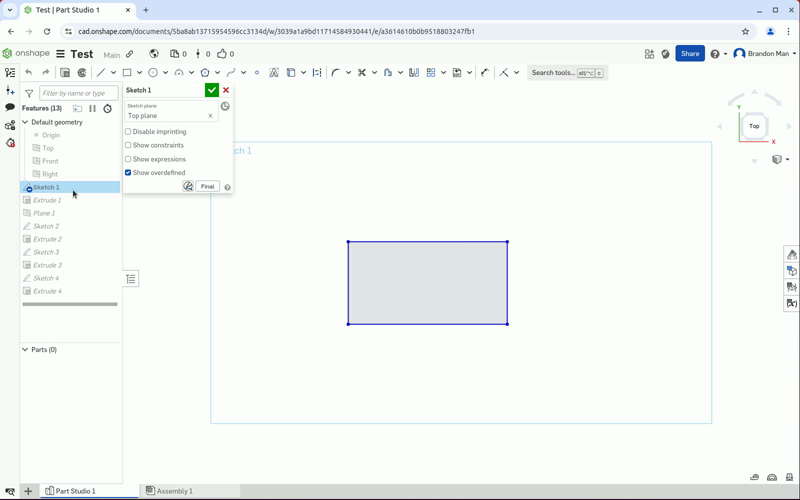
mouse_move(229, 92)
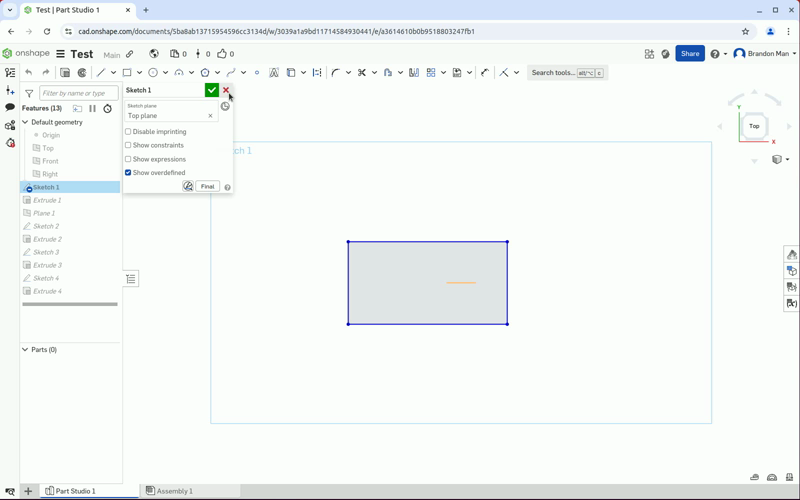
click(229, 92)
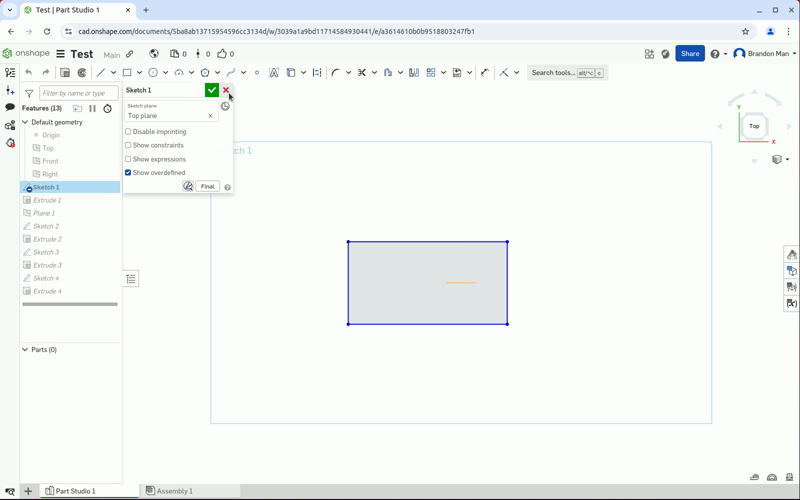
key(shift+s)
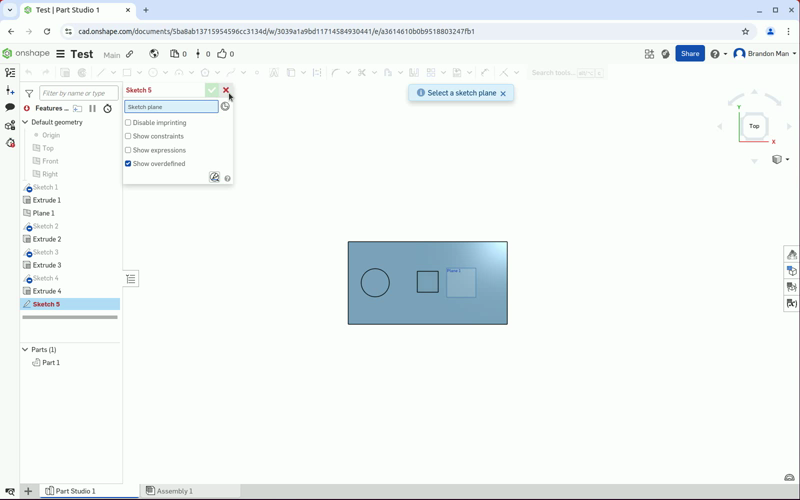
mouse_move(73, 215)
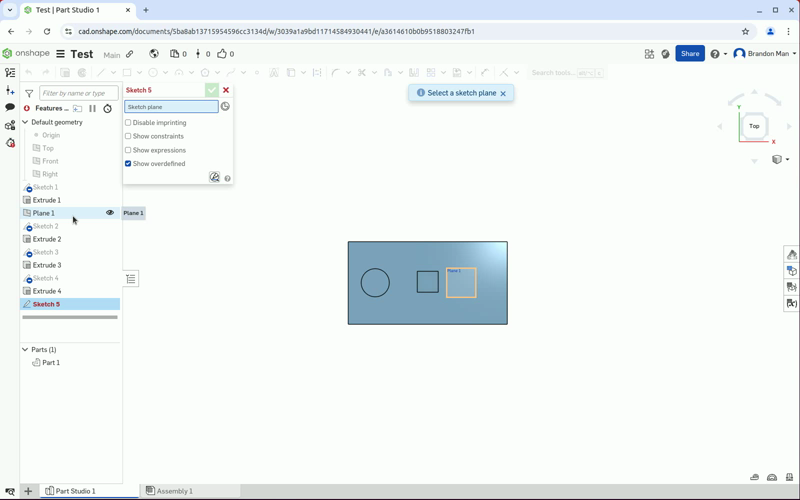
click(73, 215)
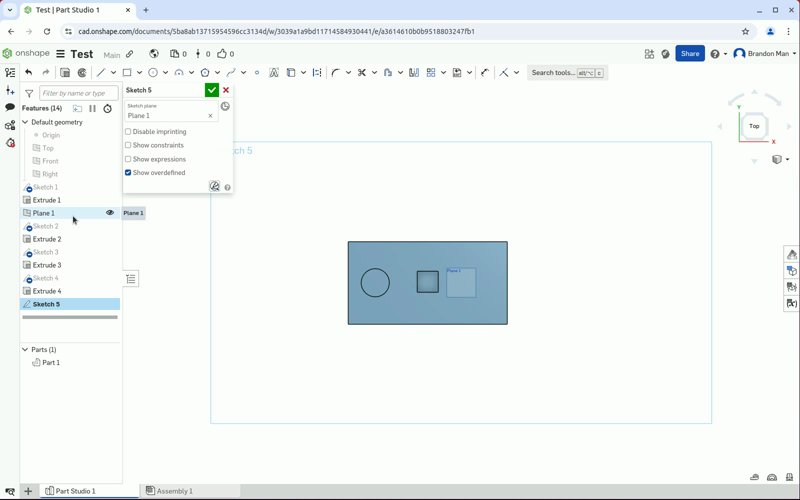
mouse_move(73, 352)
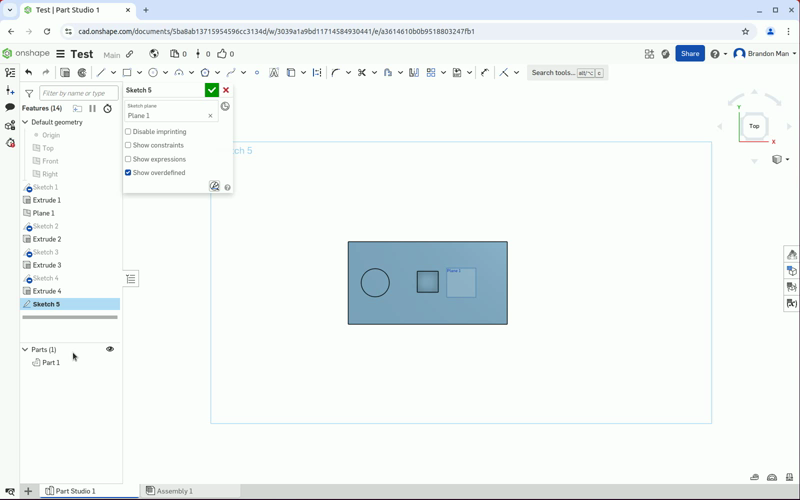
key(y)
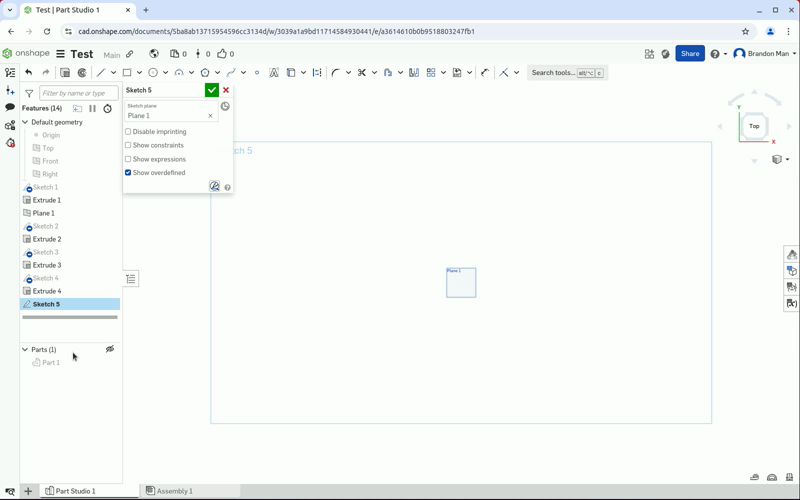
key(l)
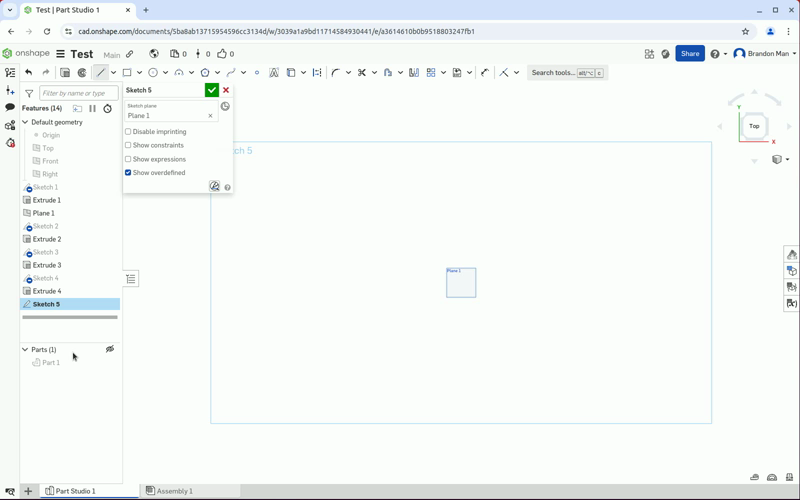
key_down(shift)
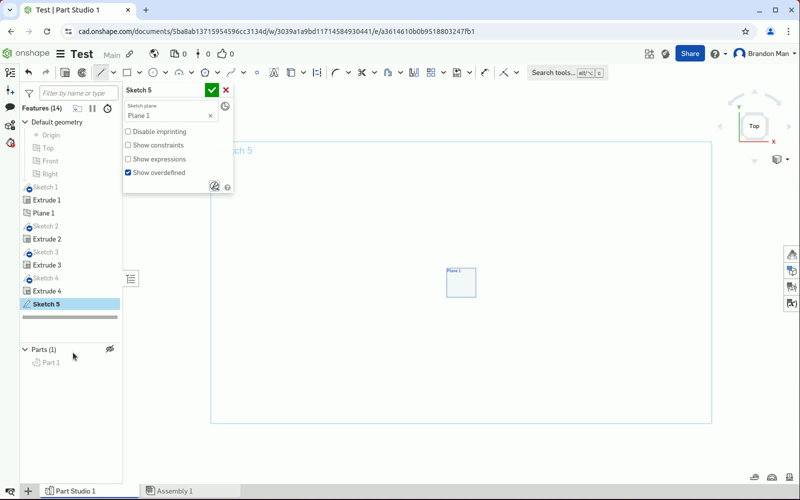
mouse_move(453, 306)
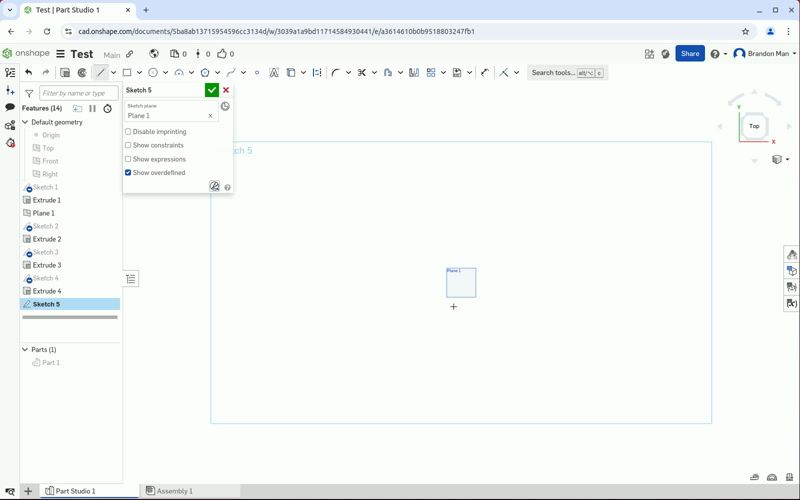
click(453, 306)
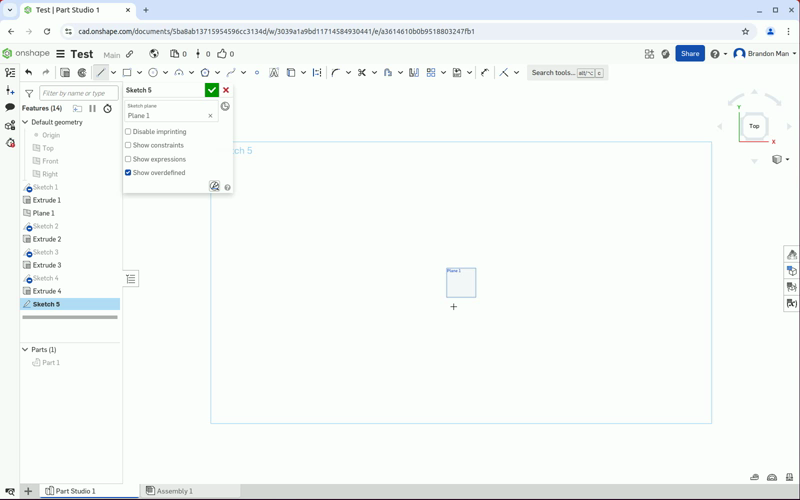
key_up(shift)
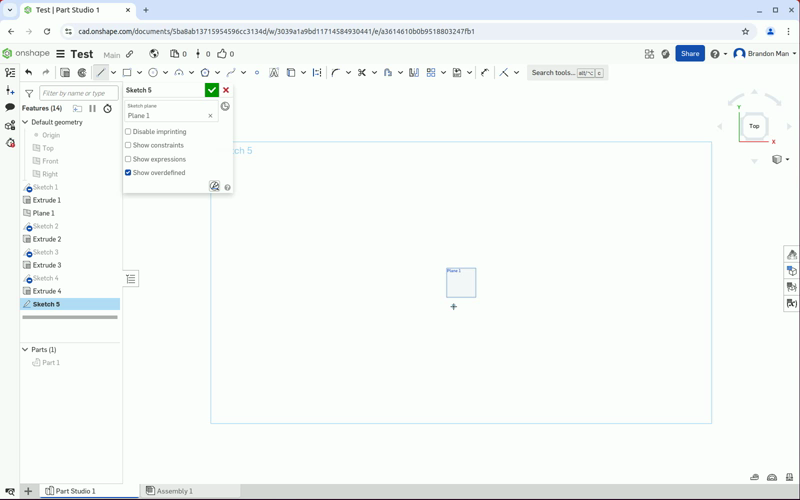
key_down(shift)
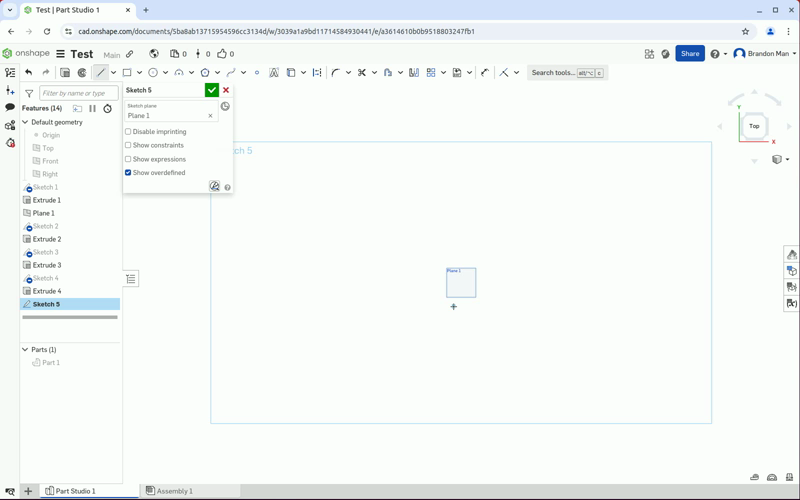
mouse_move(483, 306)
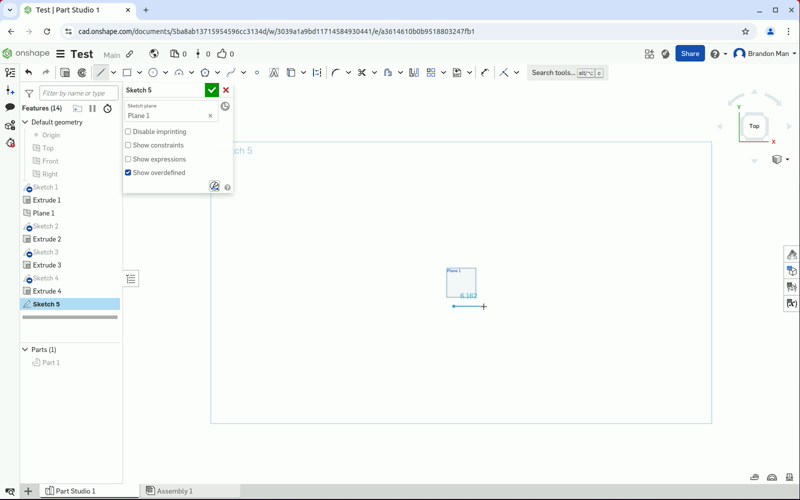
mouse_move(481, 306)
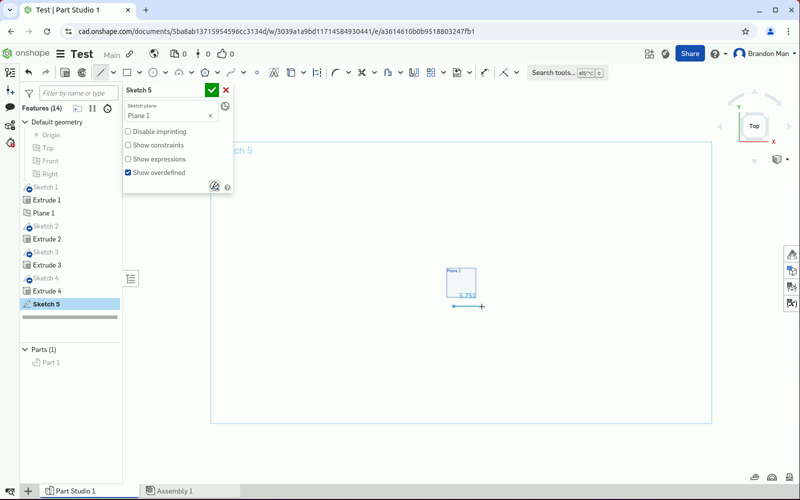
click(481, 306)
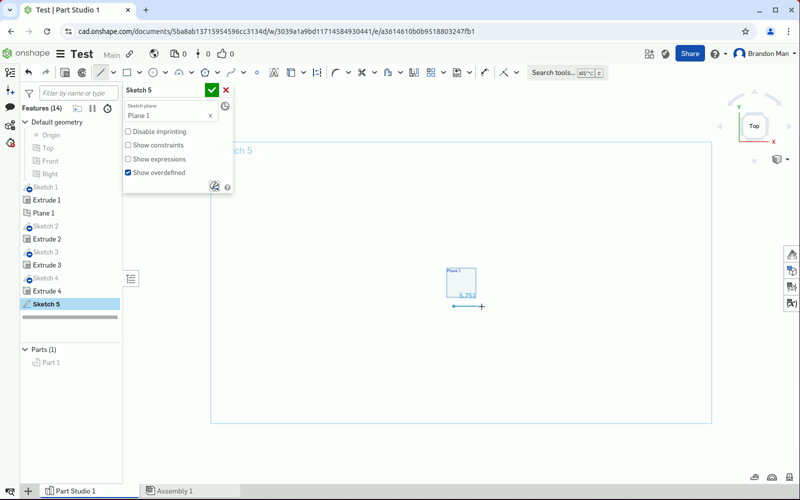
key_up(shift)
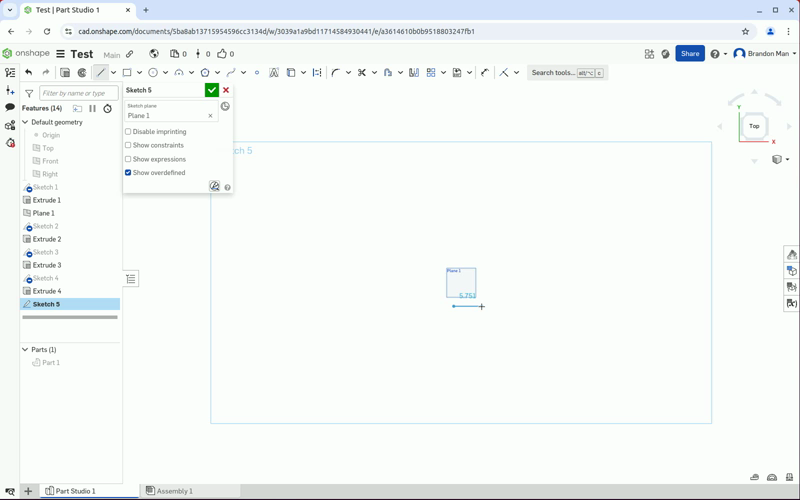
key_down(shift)
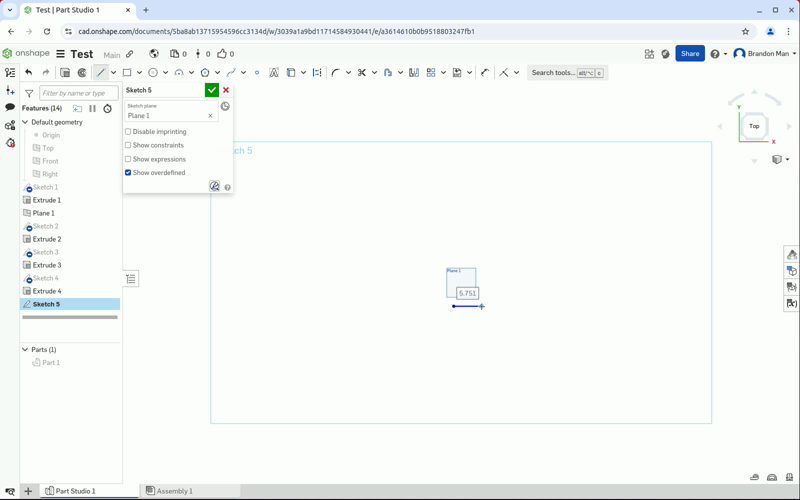
mouse_move(511, 306)
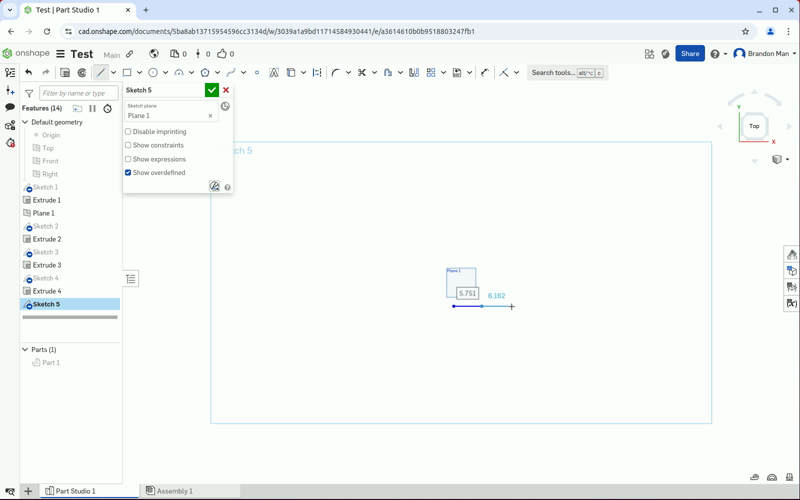
mouse_move(467, 282)
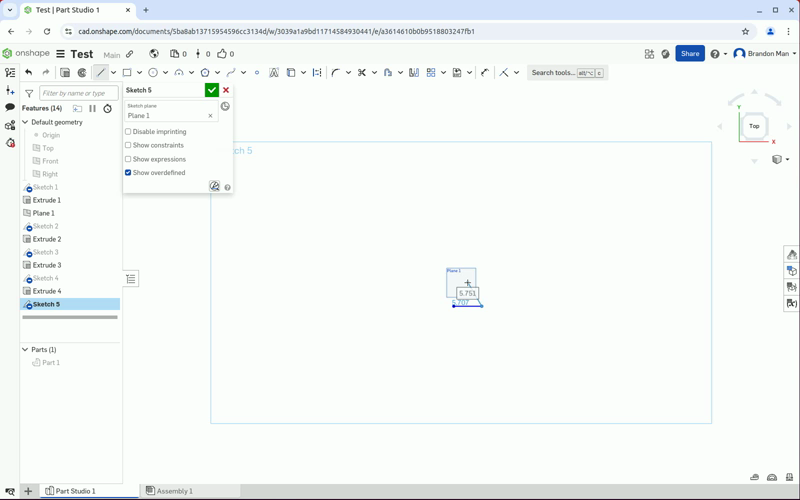
click(467, 282)
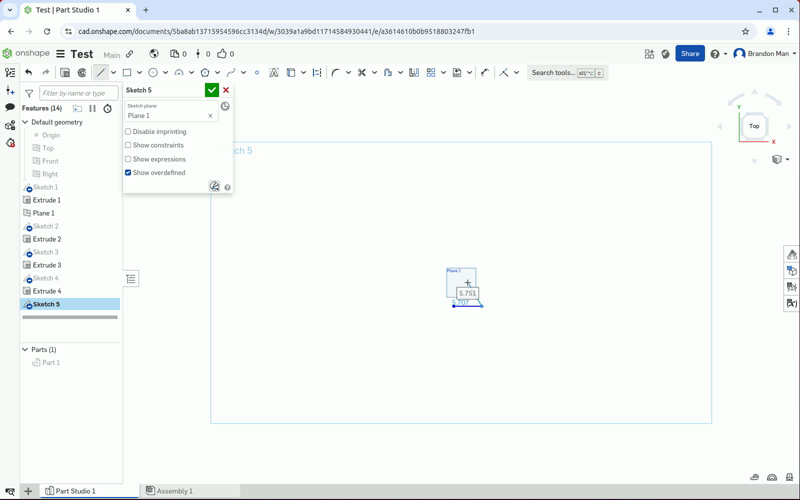
key_up(shift)
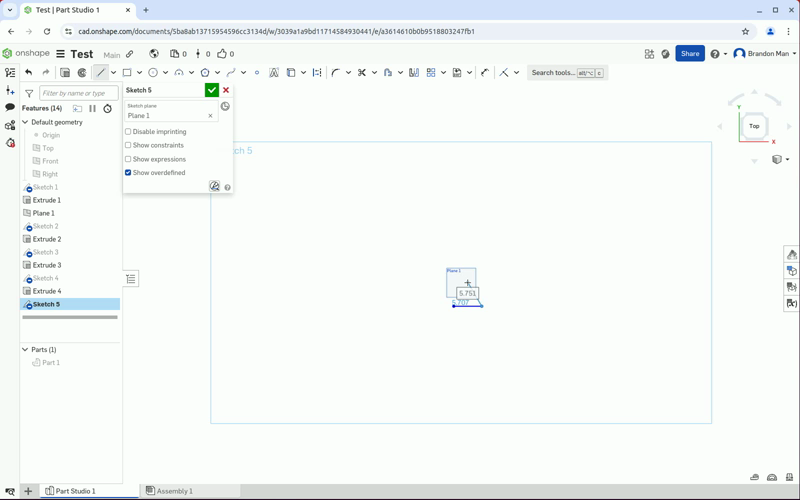
mouse_move(497, 282)
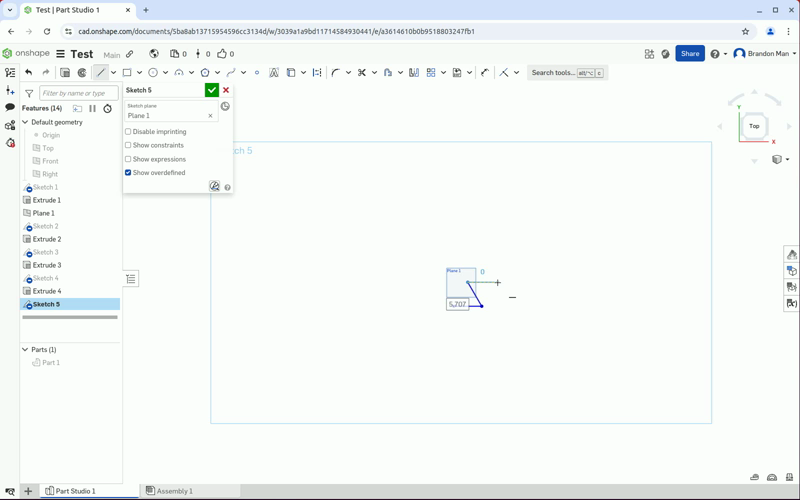
key_down(shift)
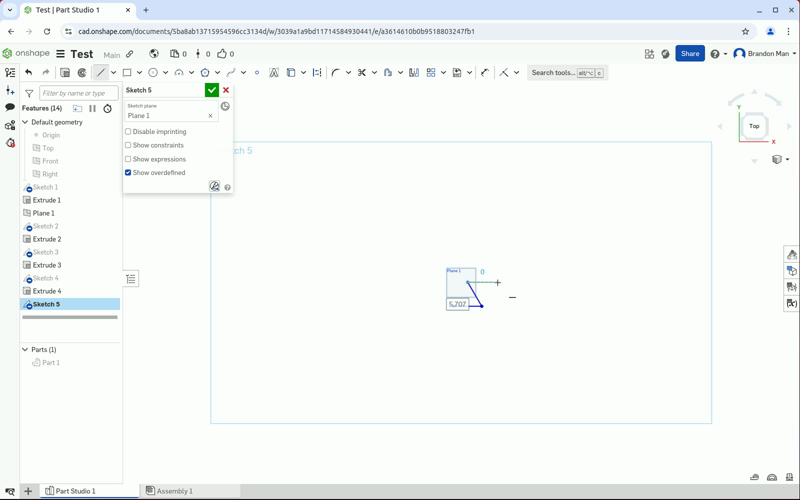
mouse_move(453, 306)
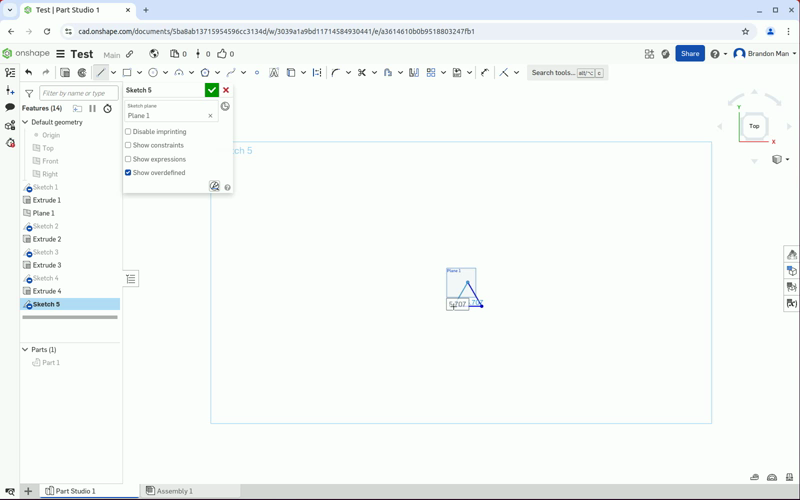
key_up(shift)
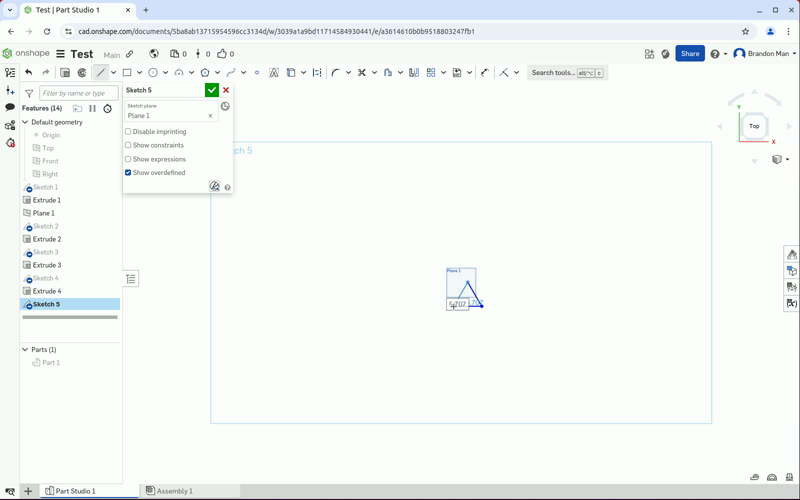
click(453, 306)
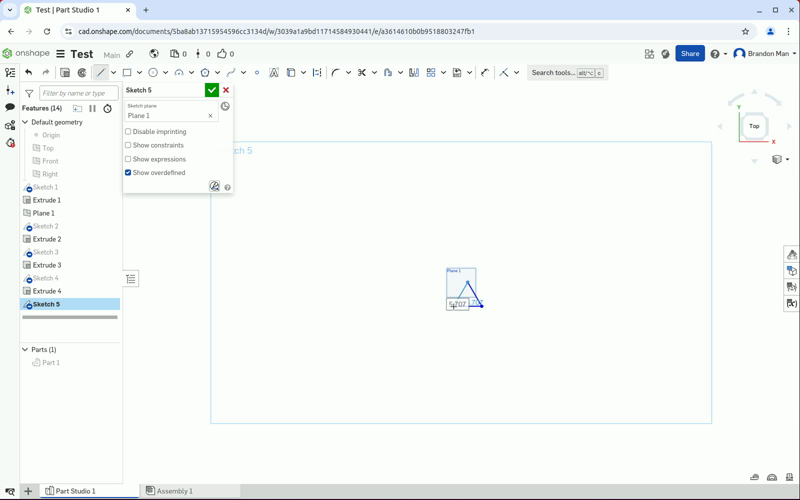
key(esc)
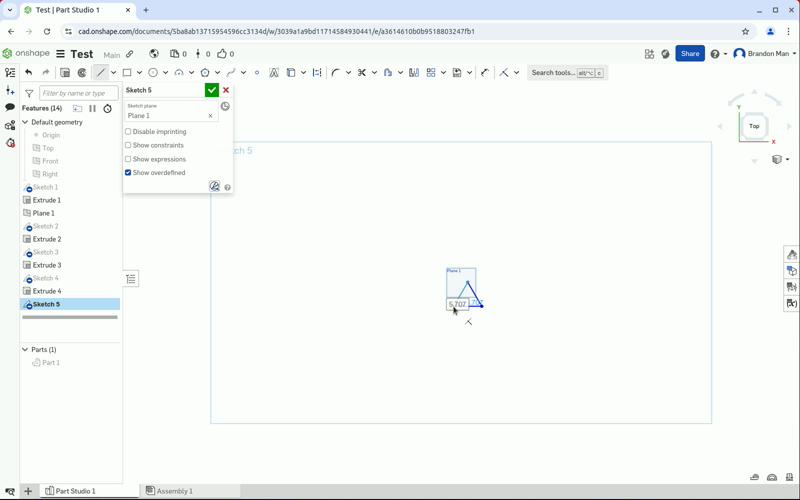
mouse_move(470, 294)
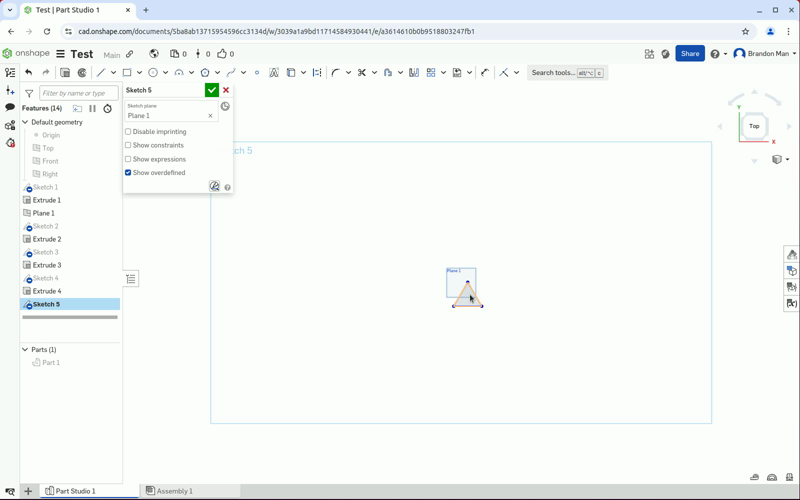
scroll(6)
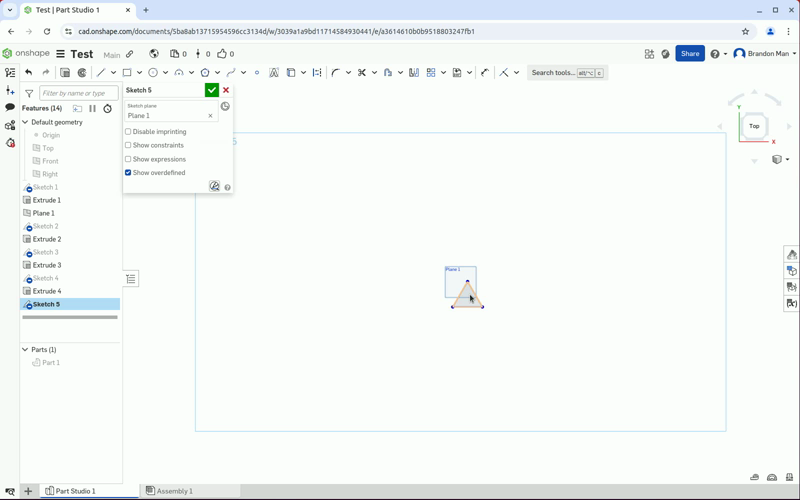
scroll(6)
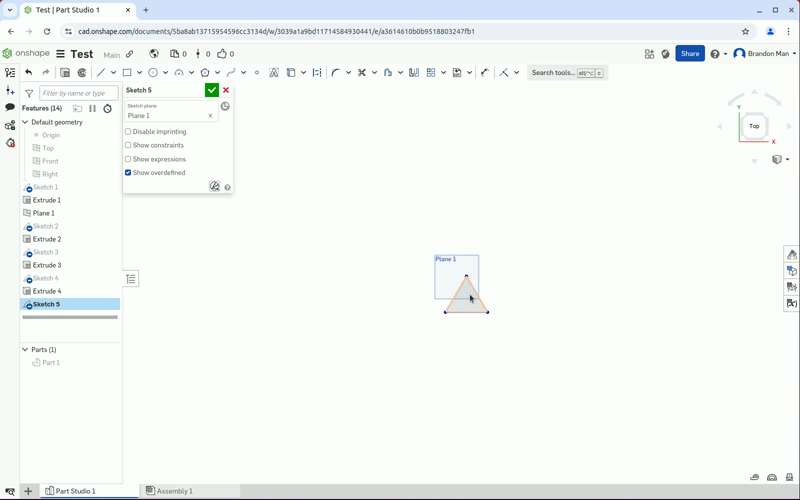
scroll(6)
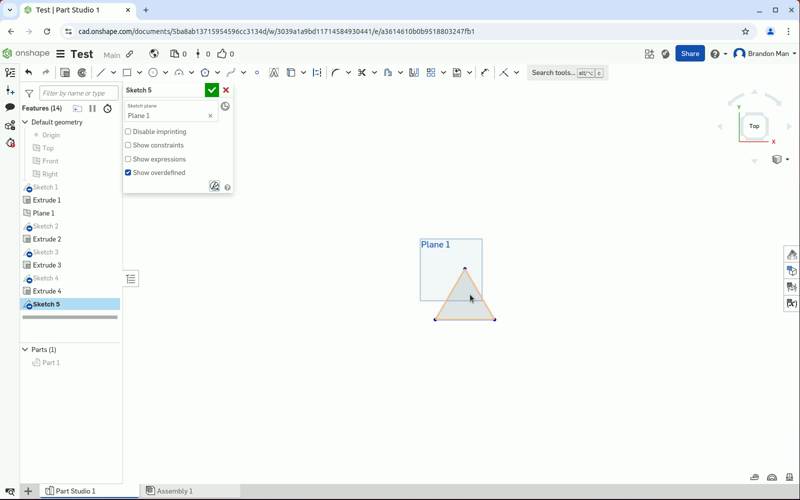
scroll(6)
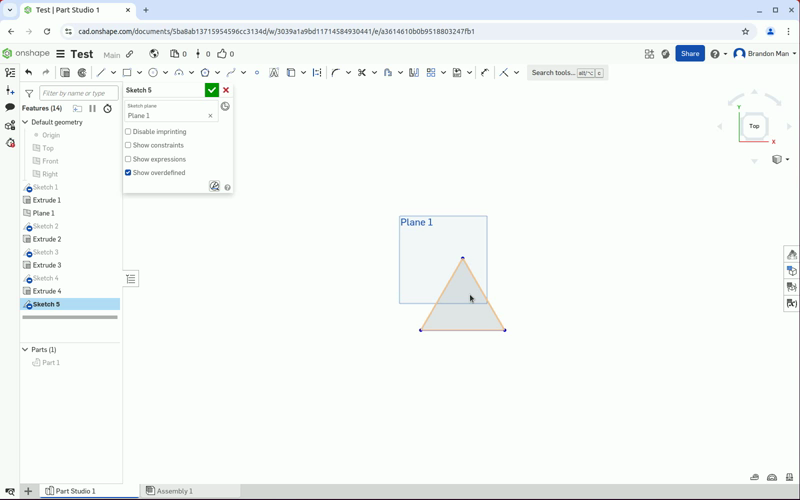
scroll(6)
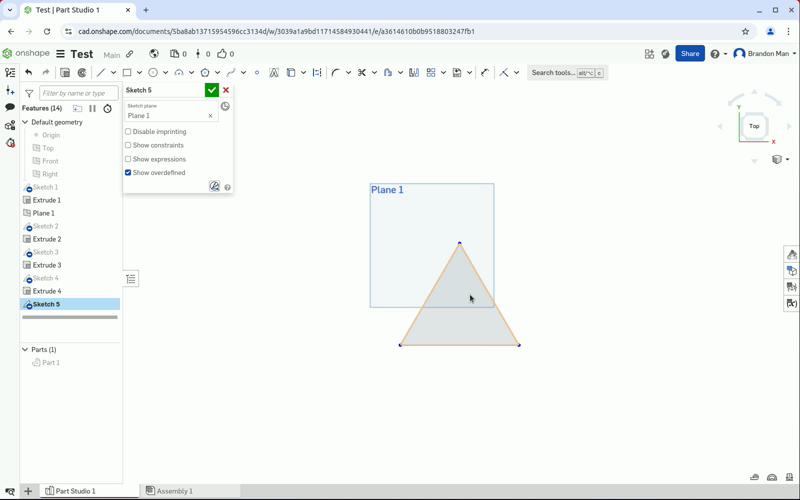
scroll(6)
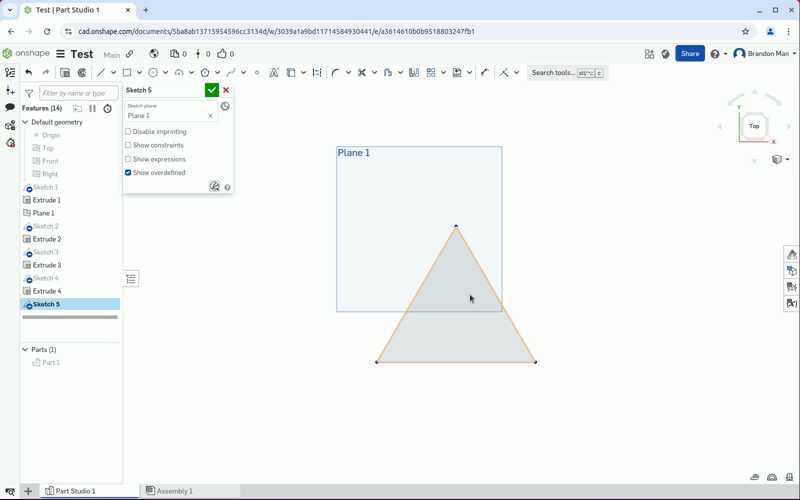
scroll(6)
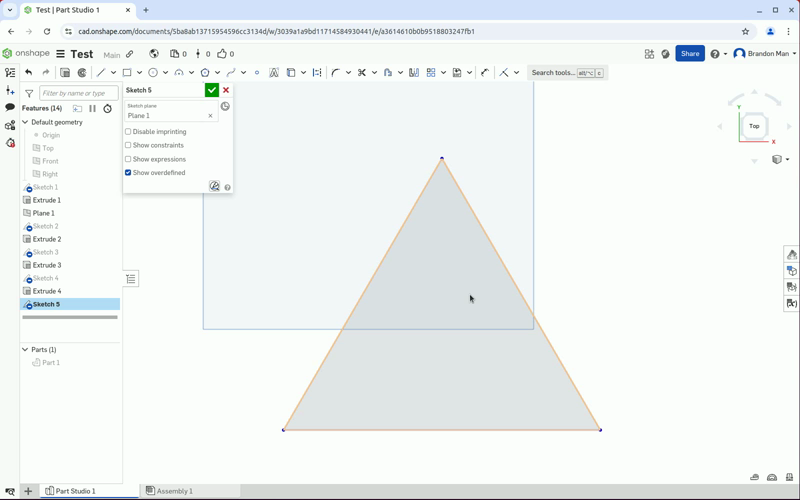
click(470, 294)
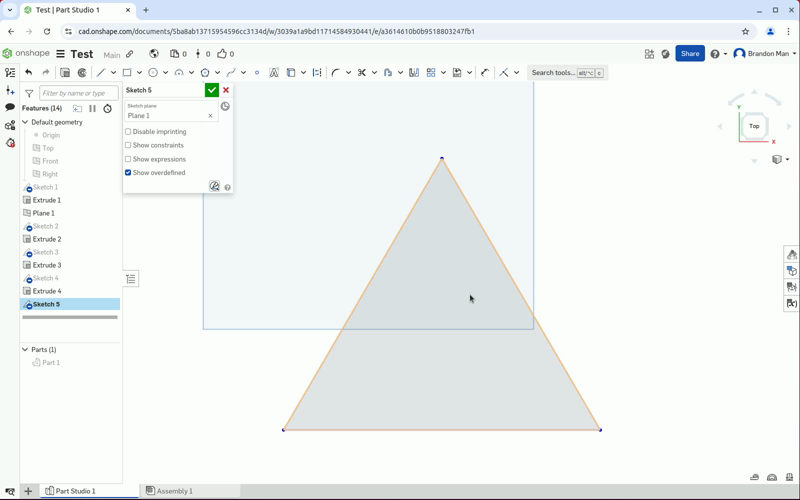
scroll(-6)
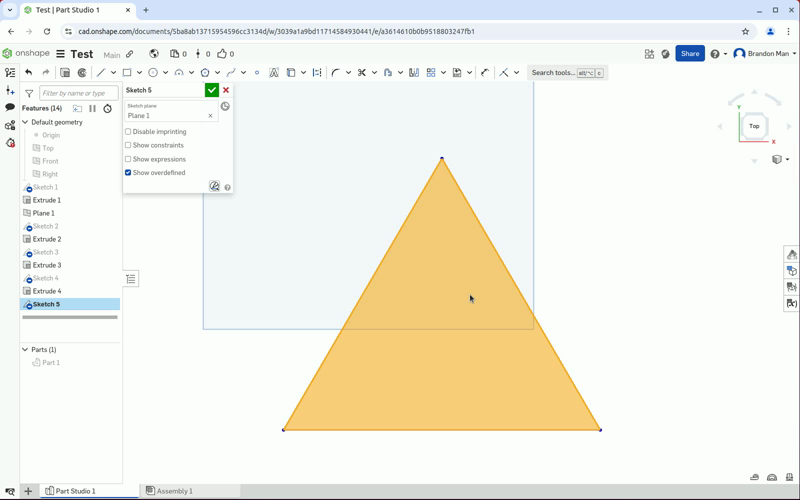
scroll(-6)
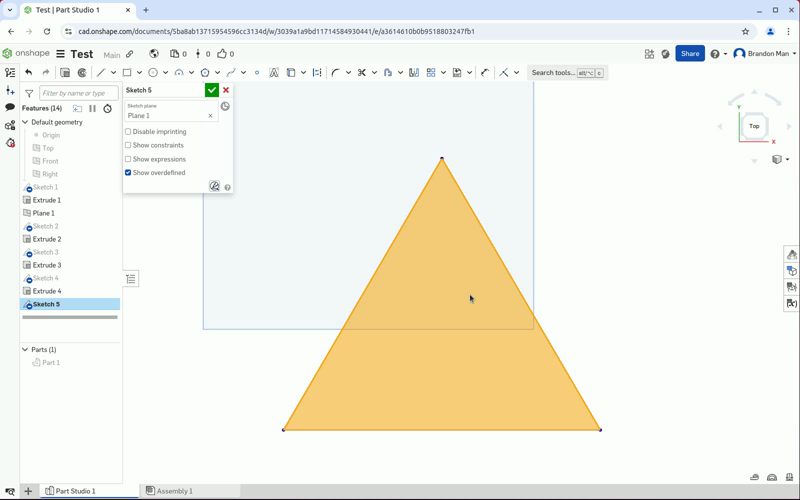
scroll(-6)
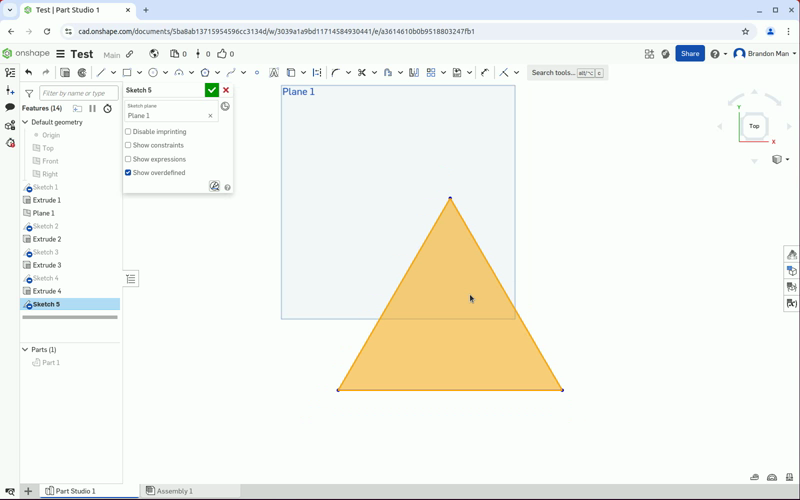
scroll(-6)
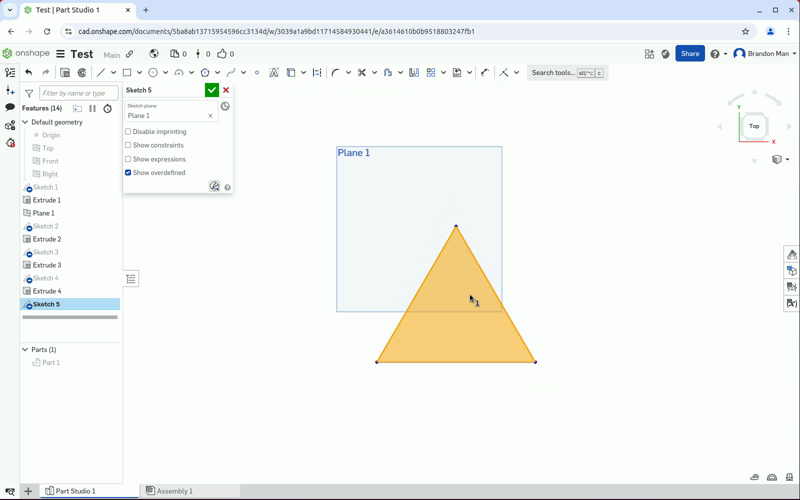
scroll(-6)
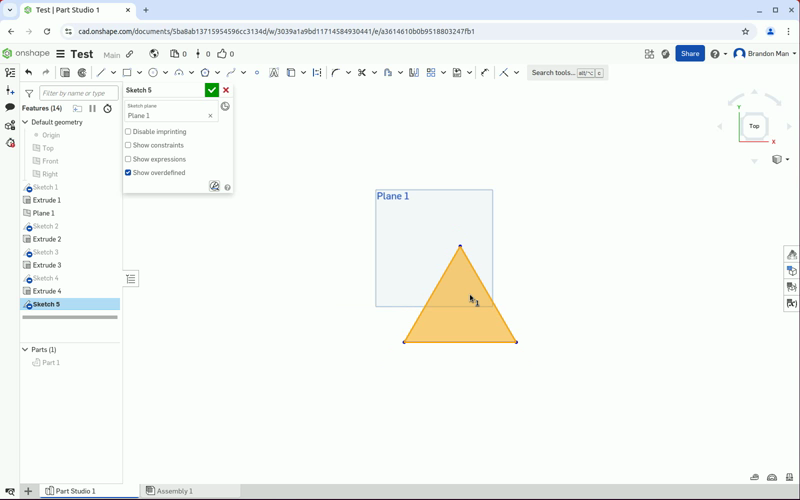
scroll(-6)
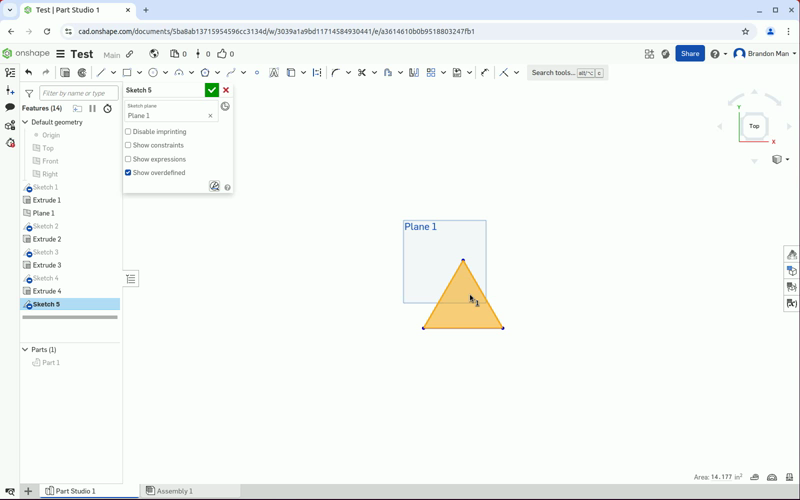
scroll(-6)
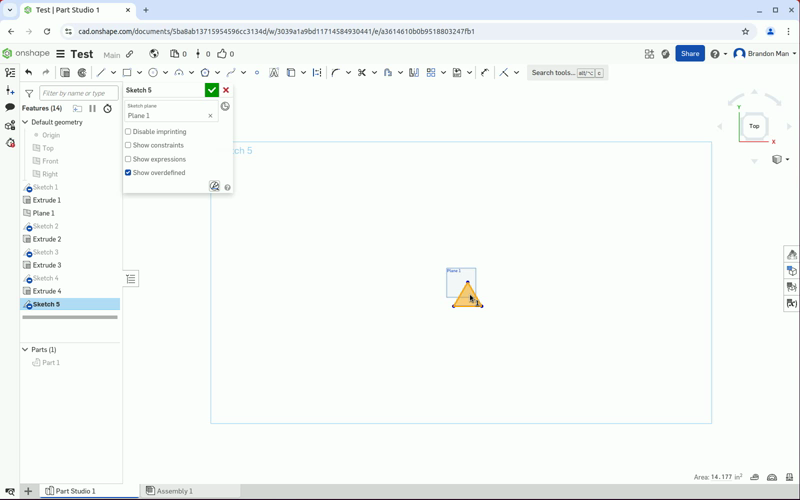
mouse_move(73, 352)
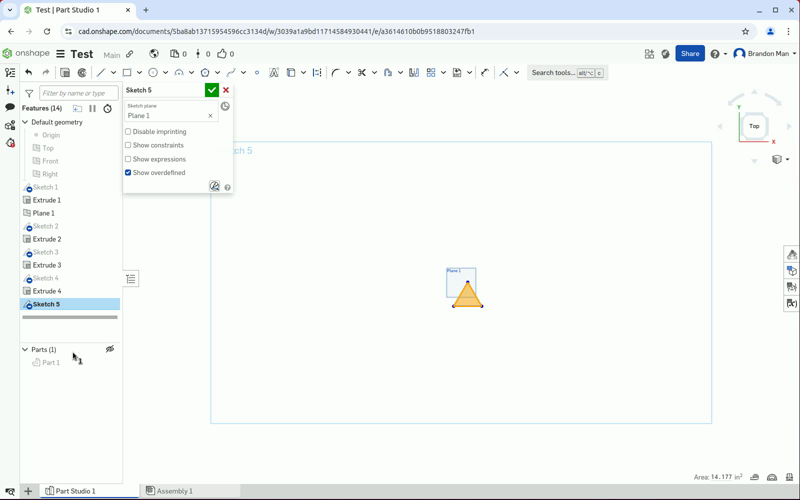
key(shift+y)
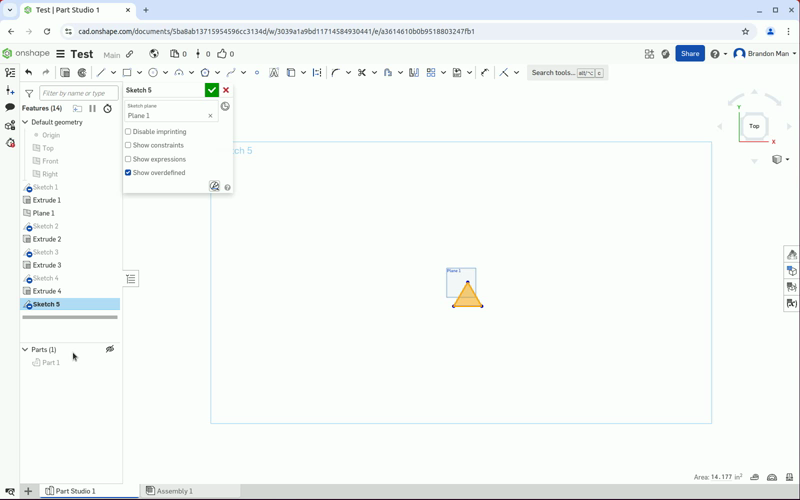
key(shift+e)
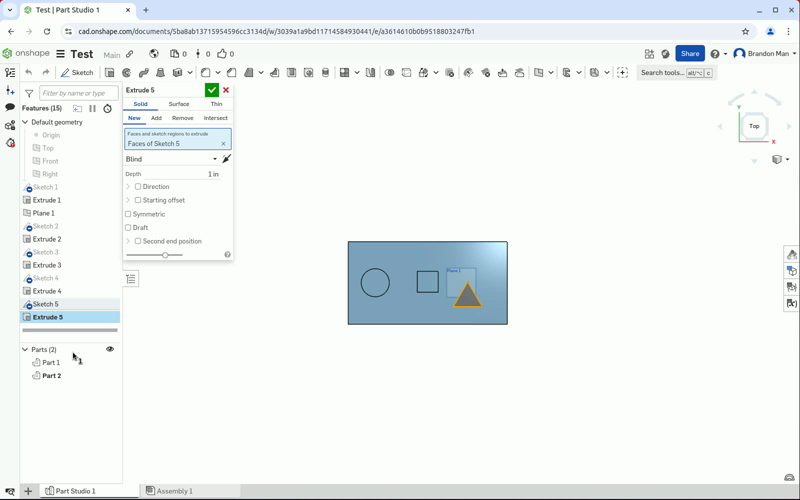
mouse_move(143, 106)
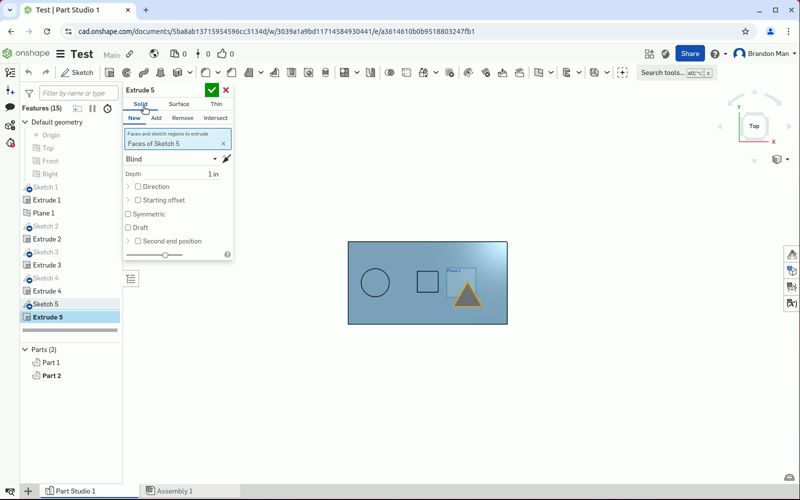
click(143, 106)
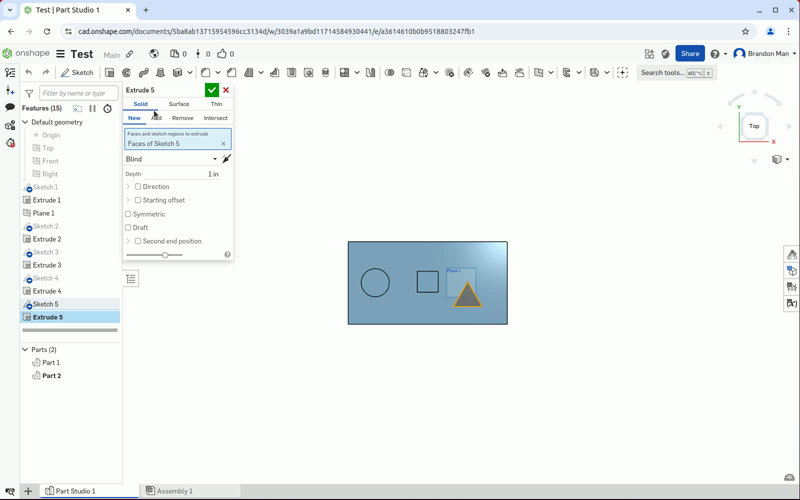
mouse_move(186, 120)
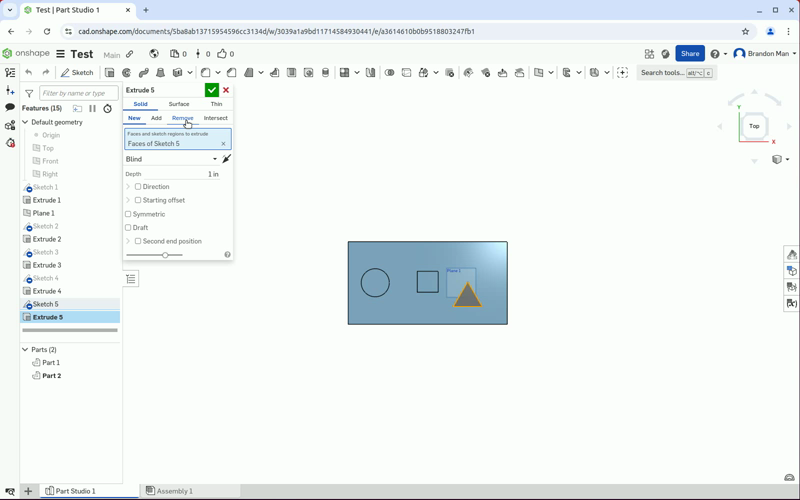
click(186, 120)
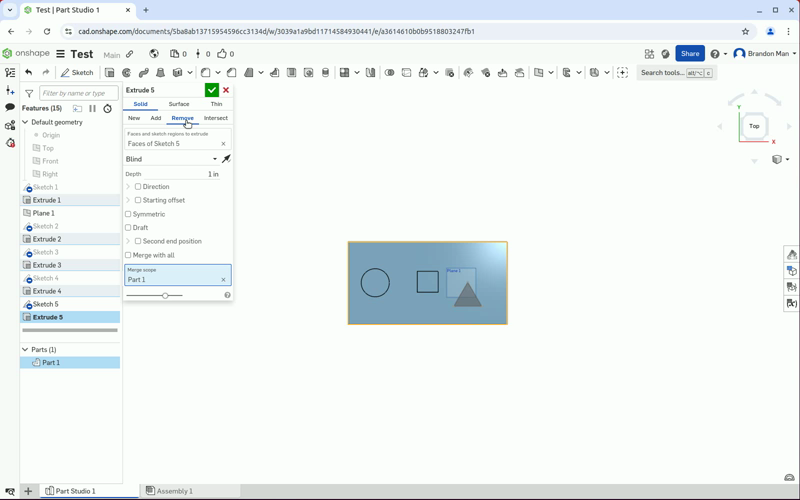
key(tab, 4)
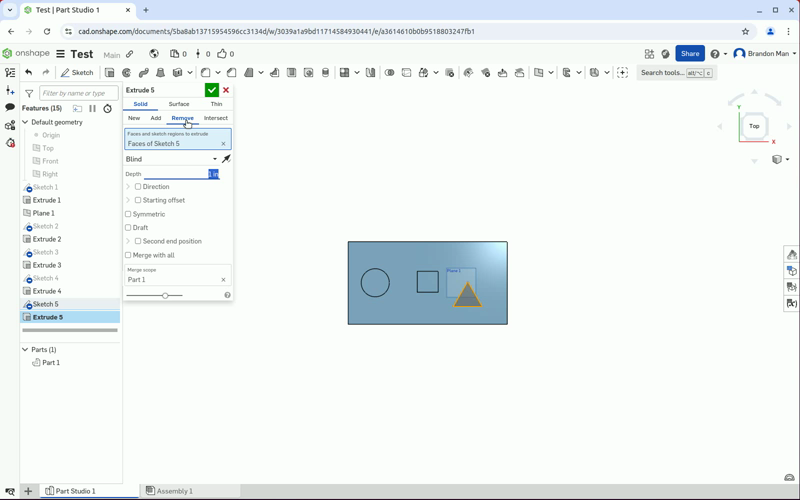
text(4.333)
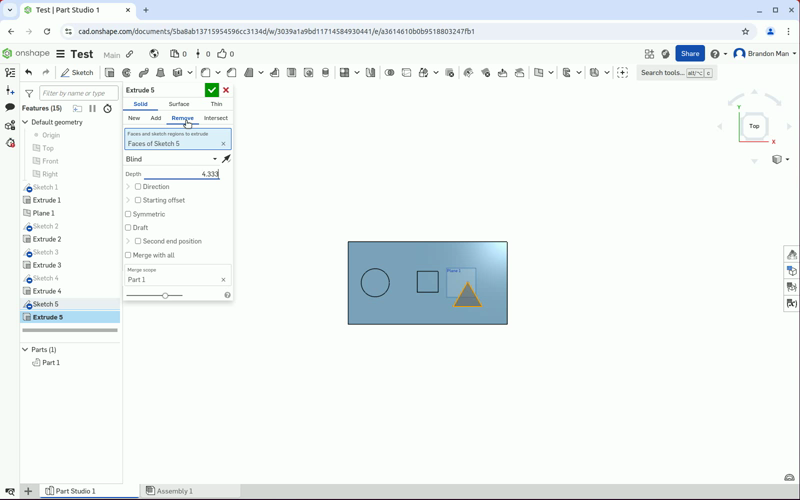
key(tab, 6)
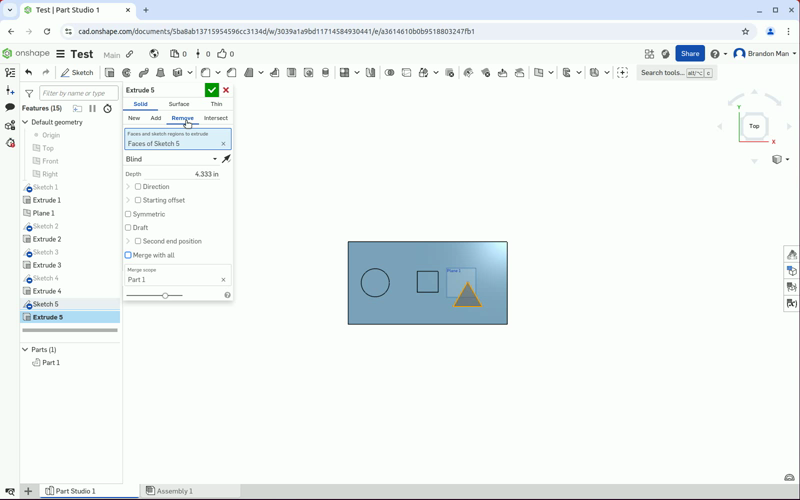
key(space)
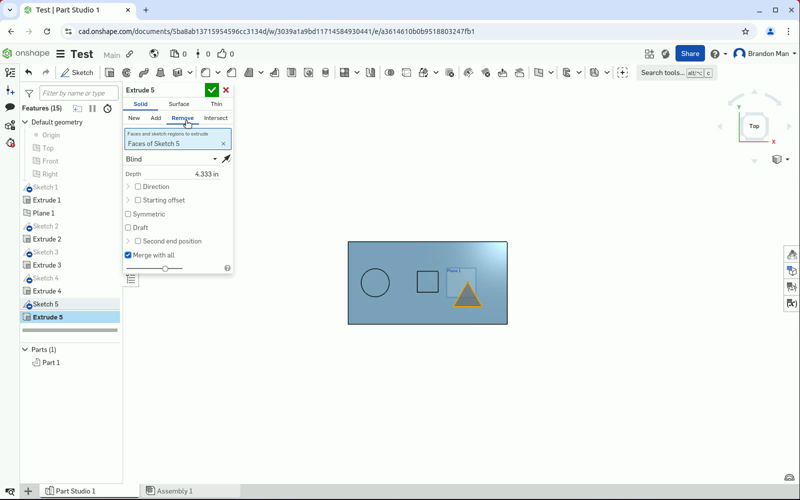
key(enter)
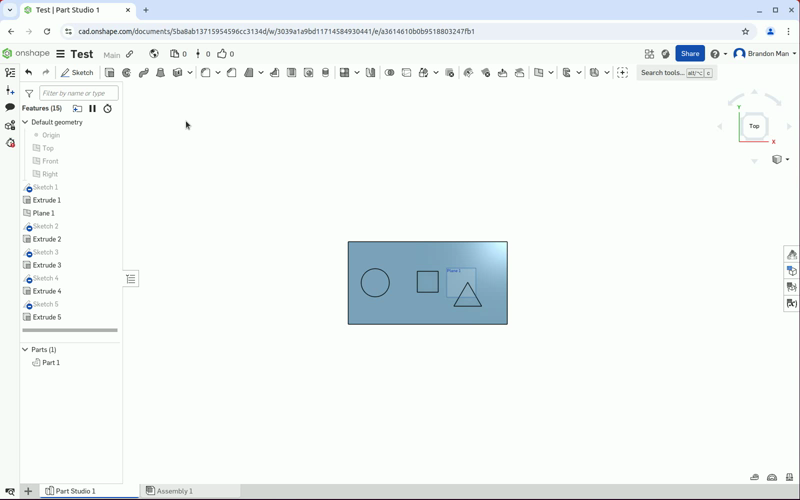
key(shift+h)
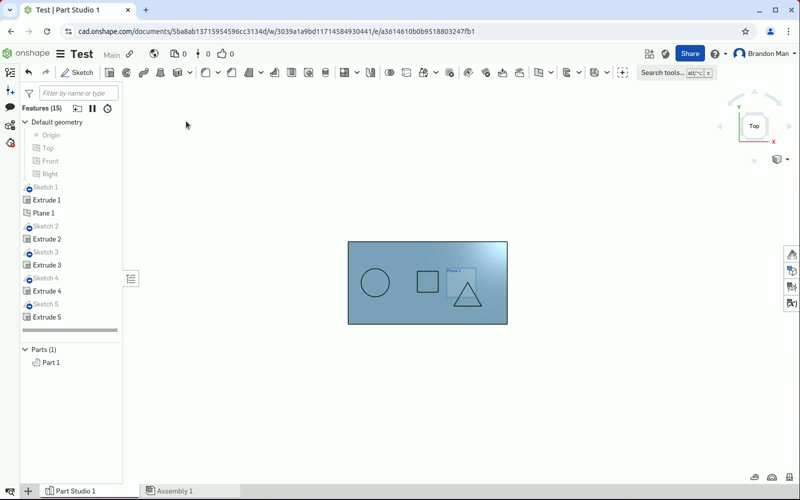
key(shift+h)
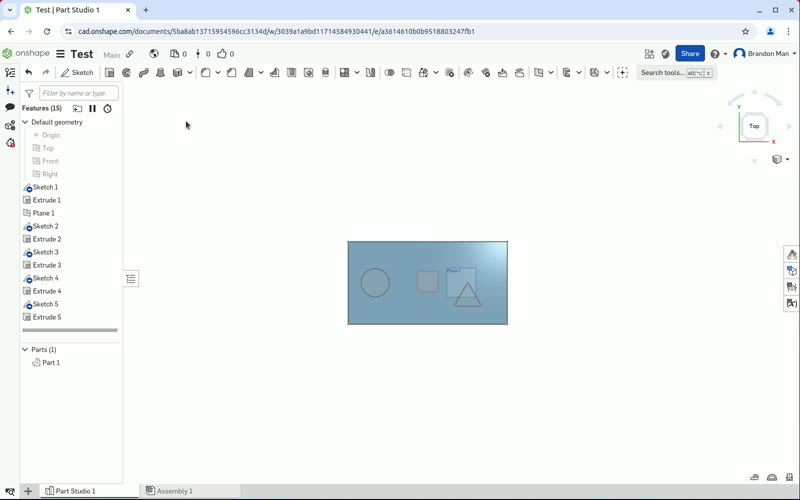
key(shift+7)
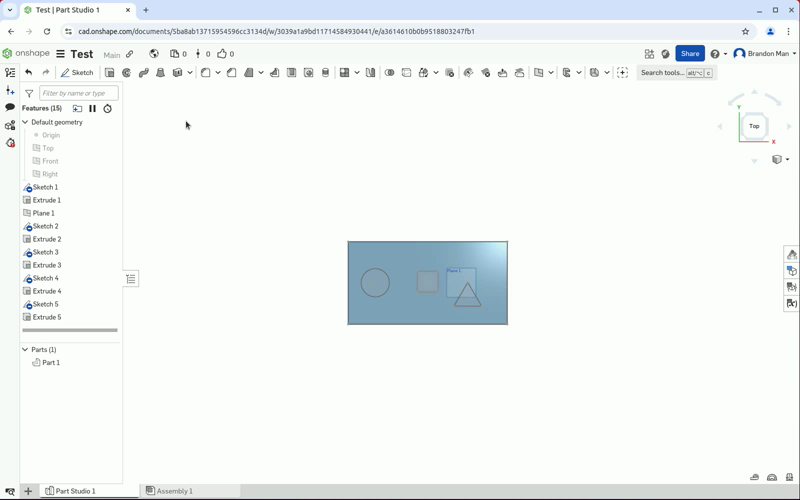
key(up, 3)
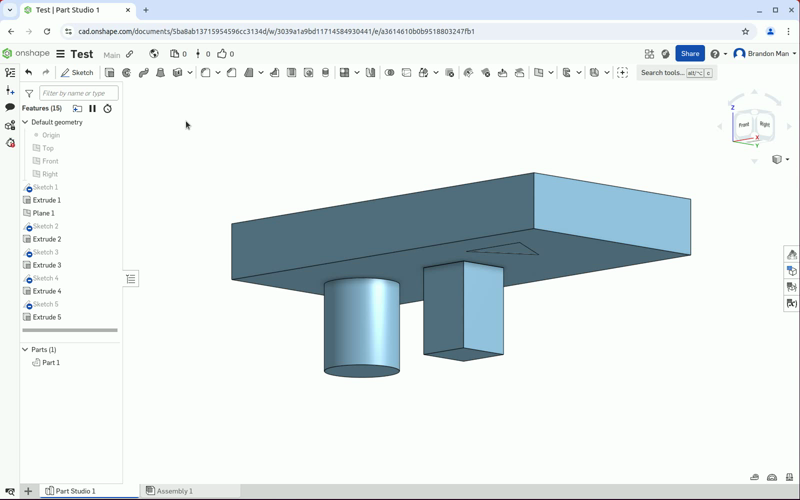
key(left, 3)
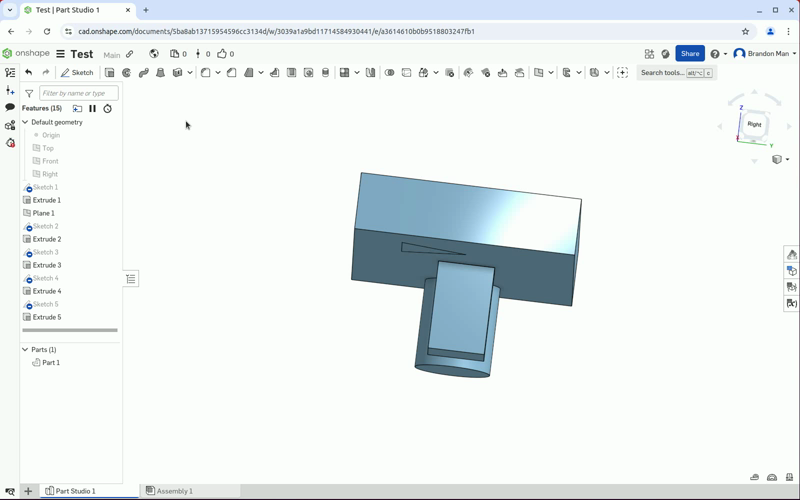
key(right, 3)
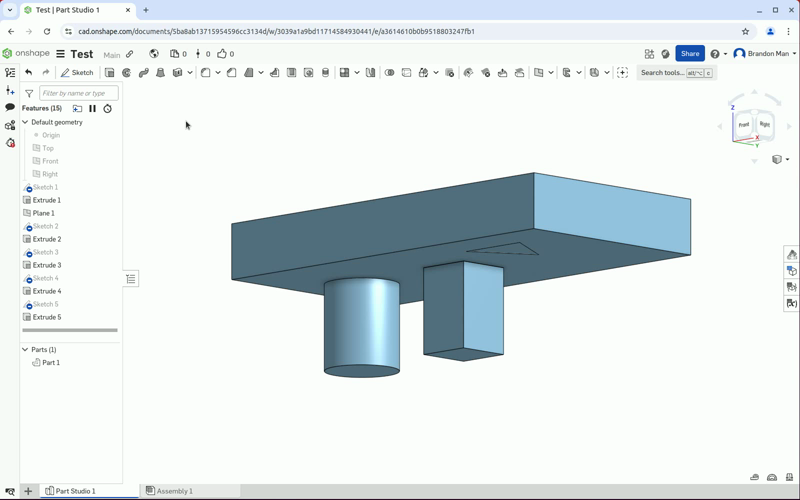
key(down, 3)
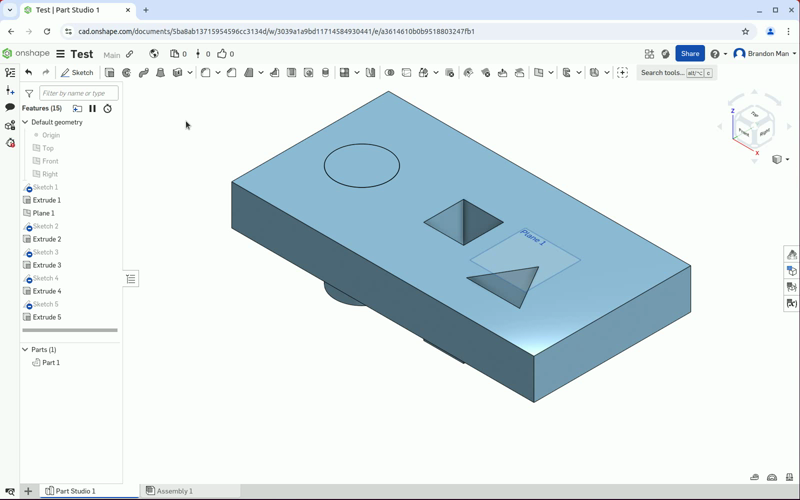
mouse_move(73, 189)
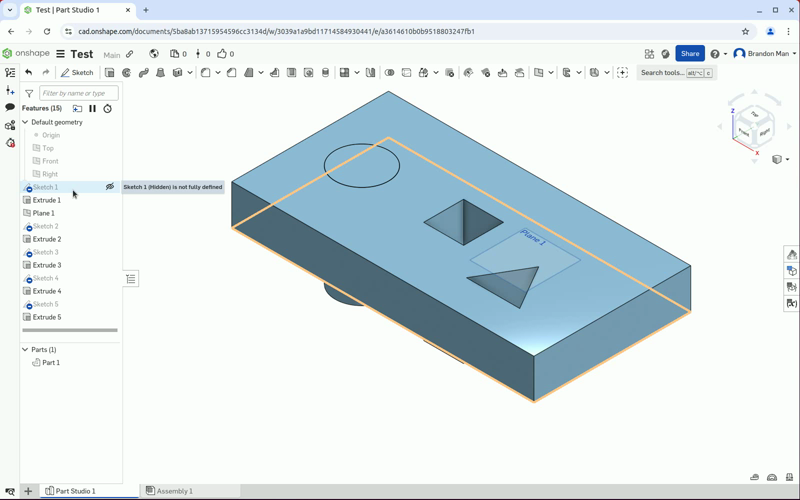
click(73, 189)